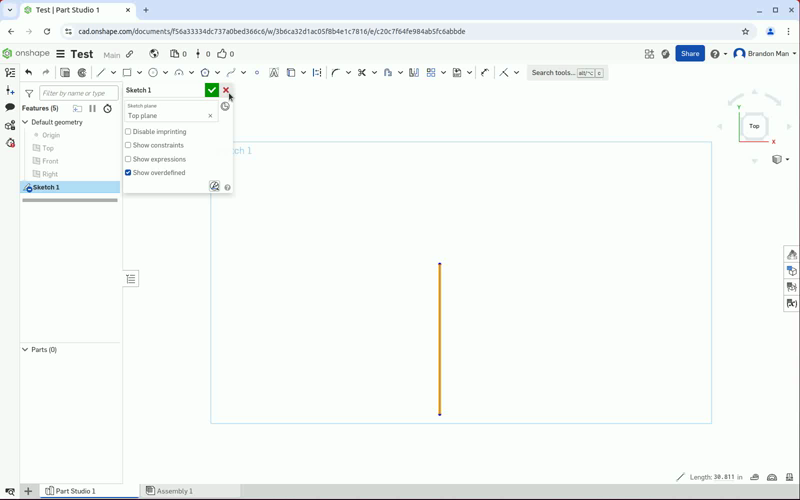
key(shift+h)
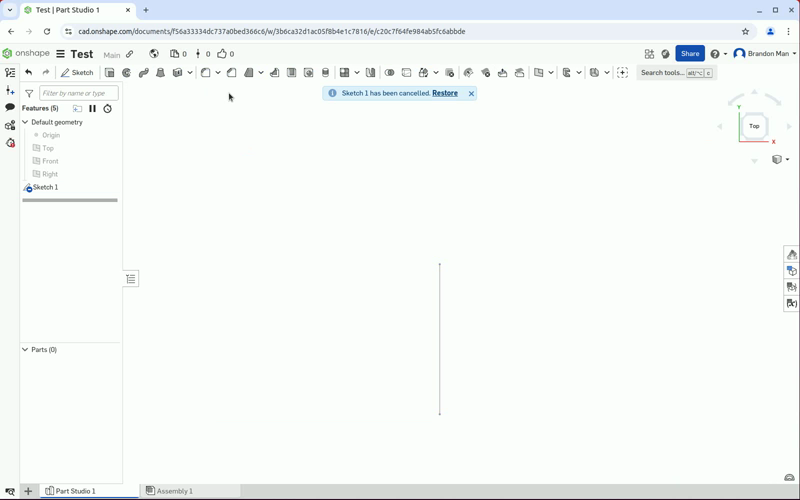
key(shift+s)
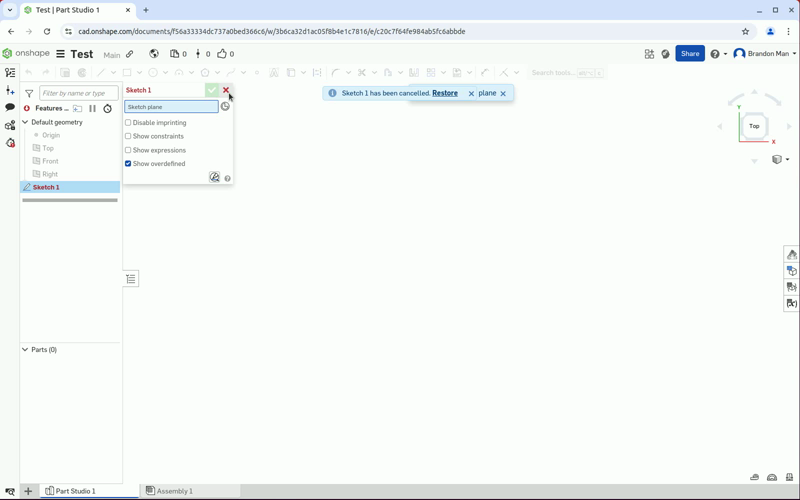
mouse_move(73, 150)
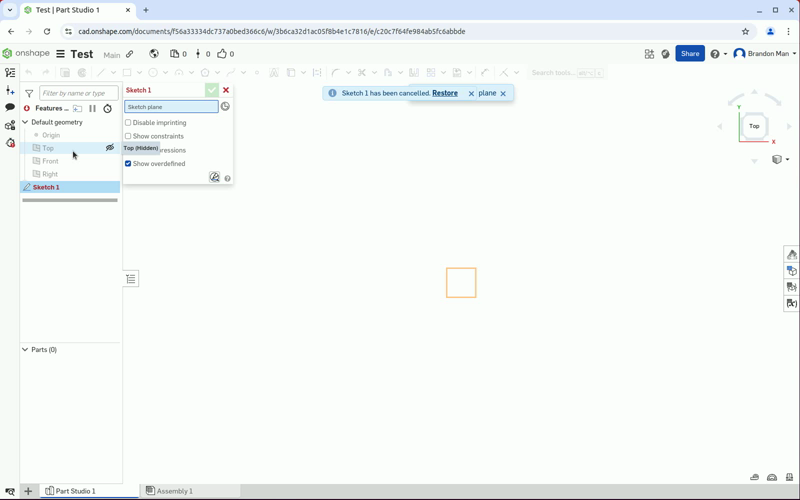
click(73, 150)
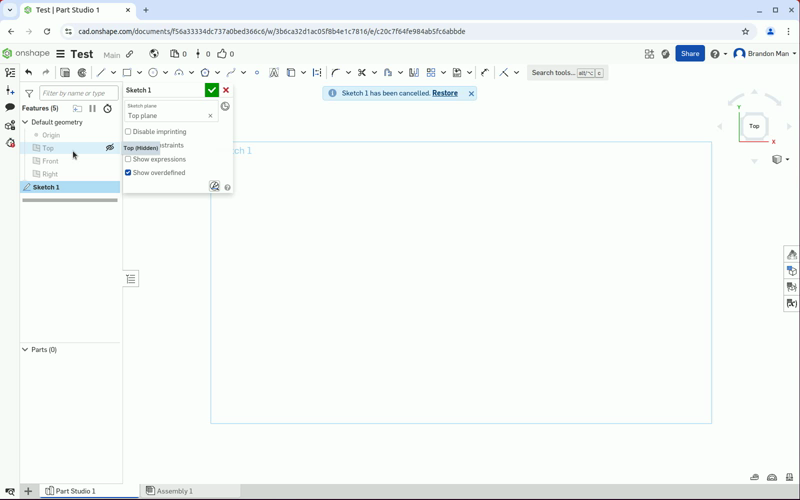
mouse_move(73, 352)
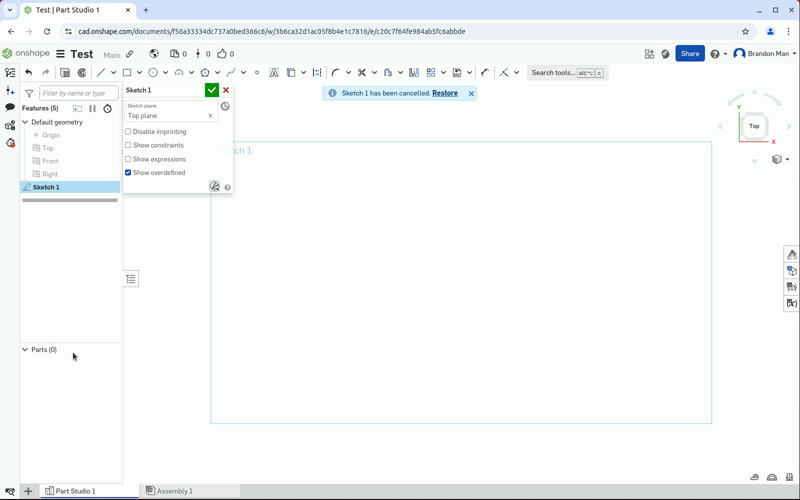
key(y)
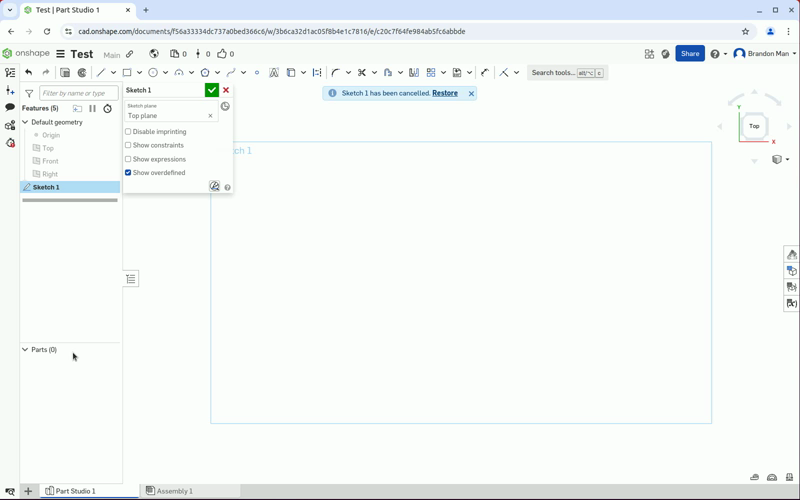
key(l)
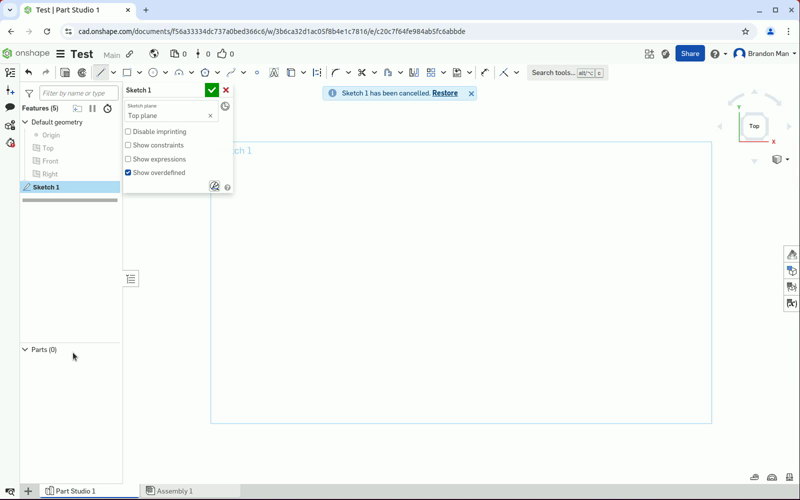
key_down(shift)
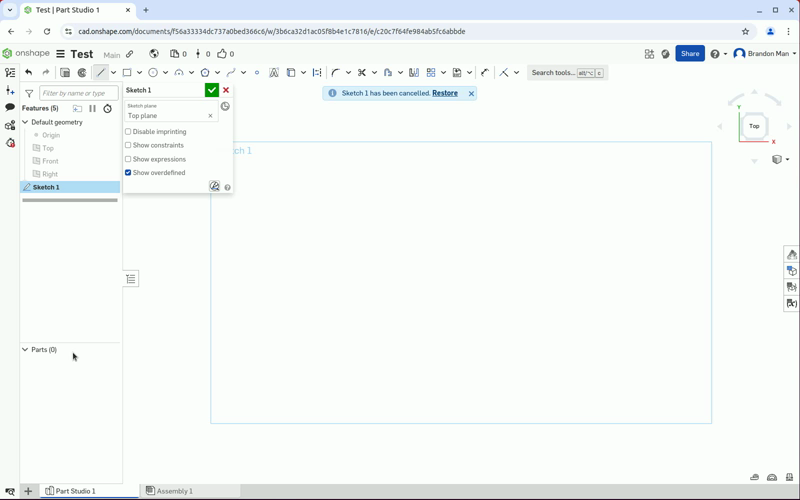
mouse_move(357, 259)
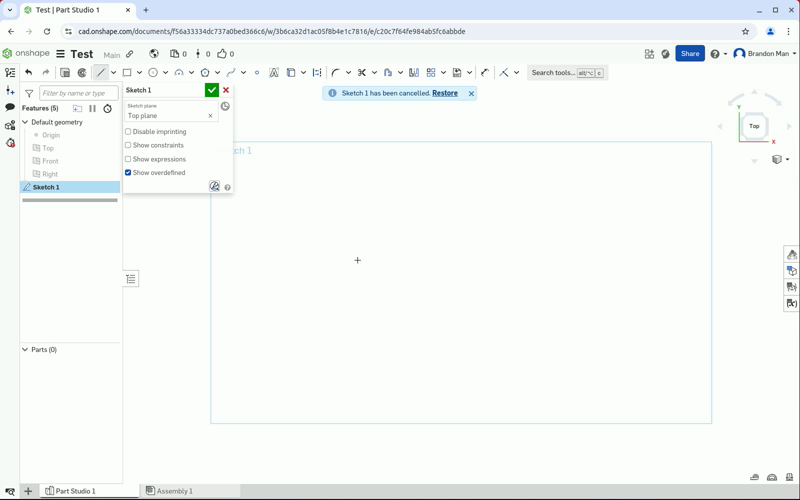
click(357, 259)
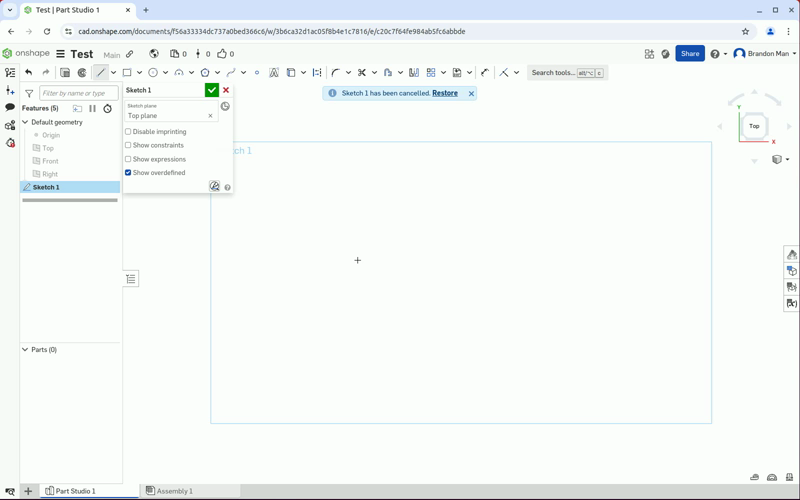
key_up(shift)
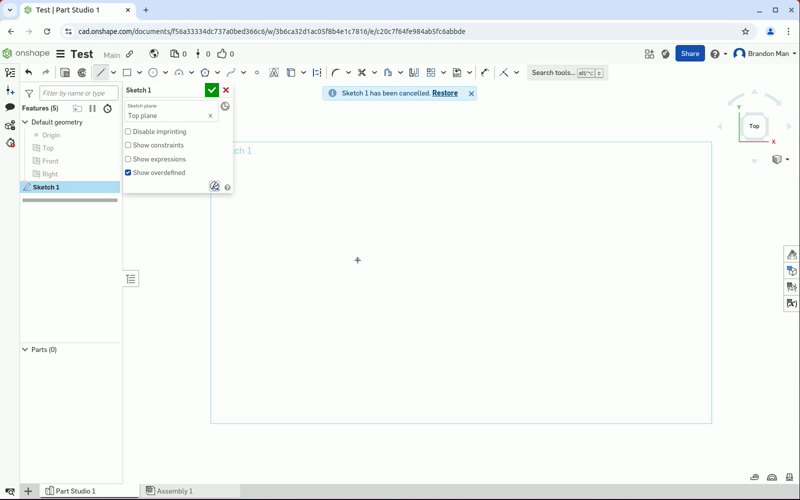
key_down(shift)
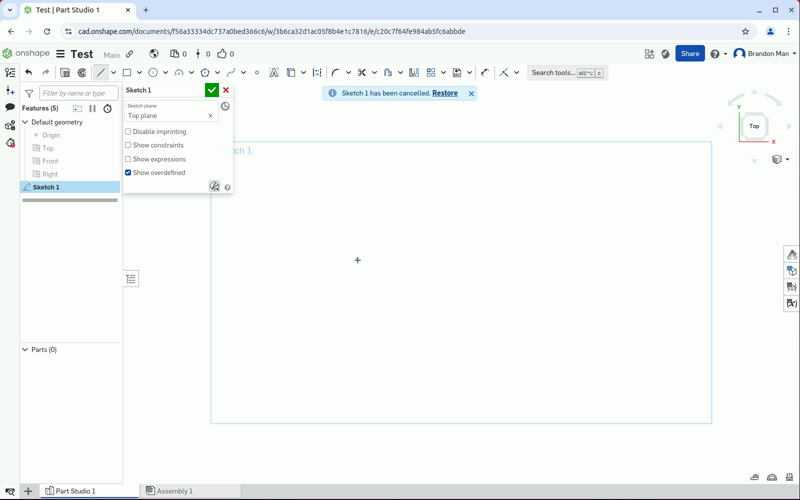
mouse_move(387, 259)
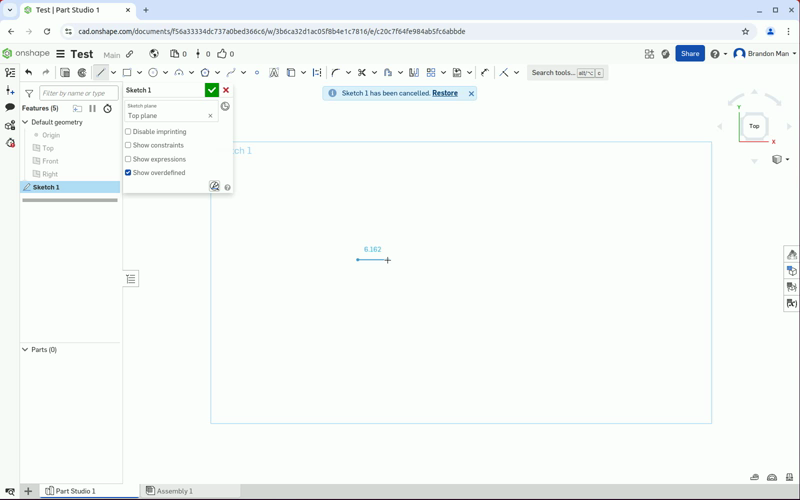
mouse_move(366, 259)
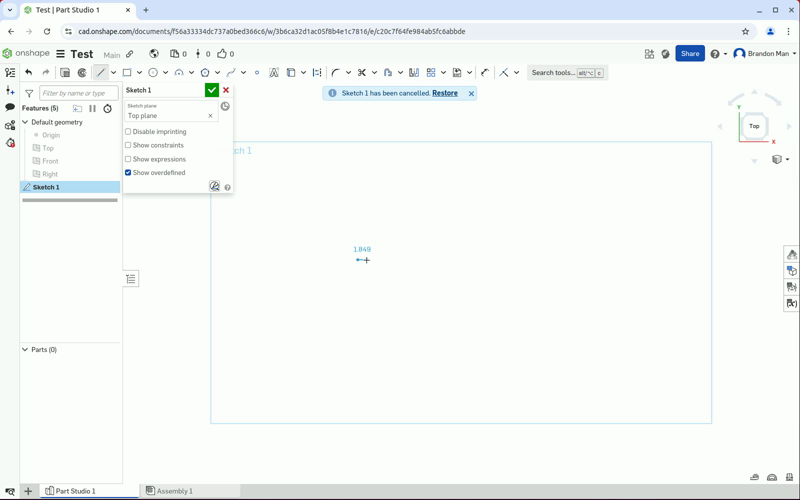
click(366, 259)
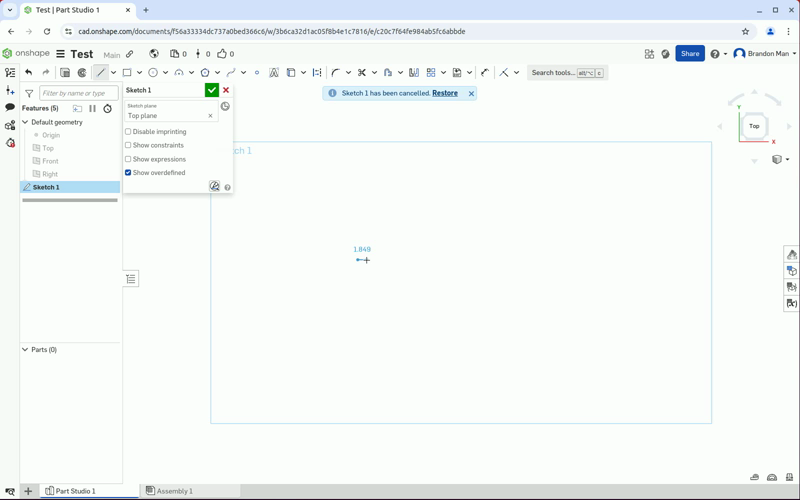
key_up(shift)
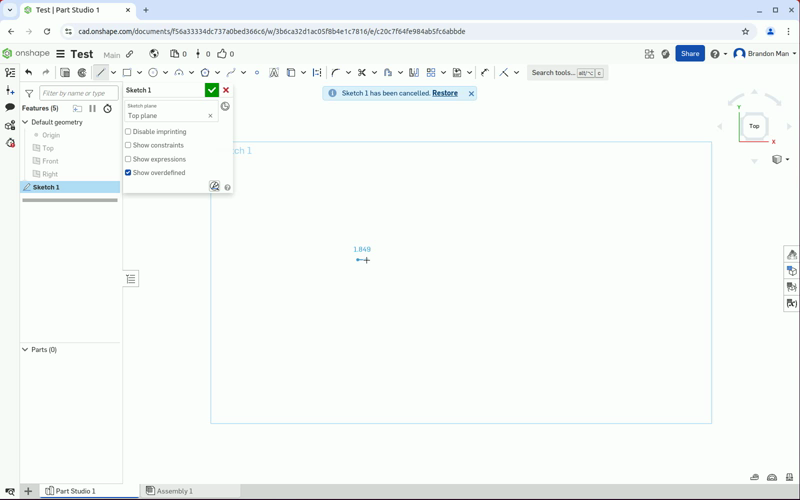
key_down(shift)
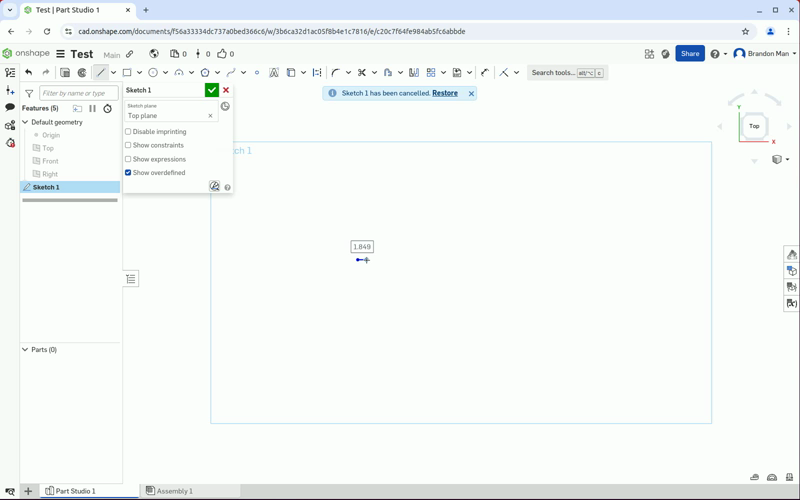
mouse_move(396, 259)
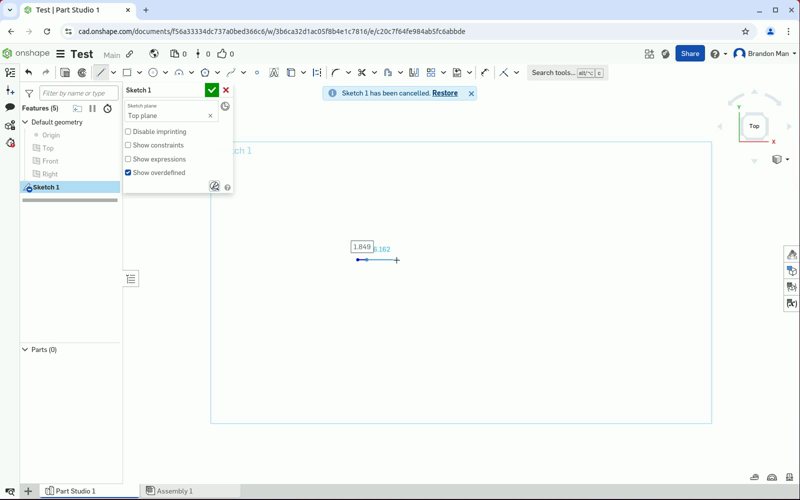
mouse_move(385, 259)
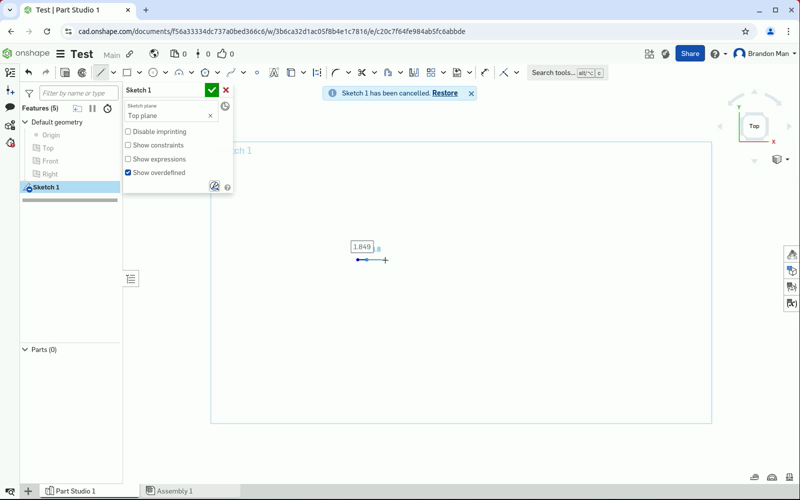
click(385, 259)
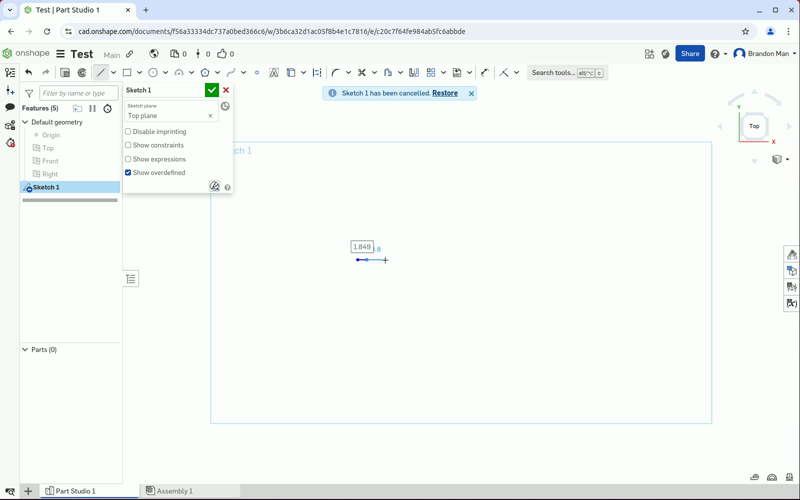
key_up(shift)
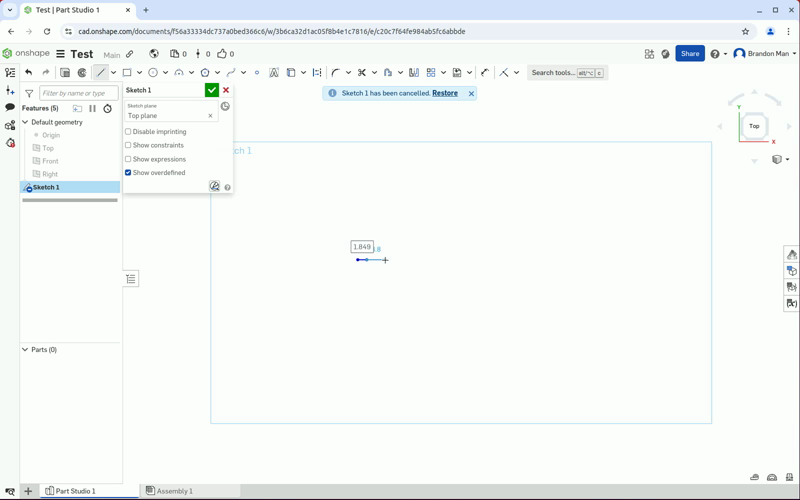
key_down(shift)
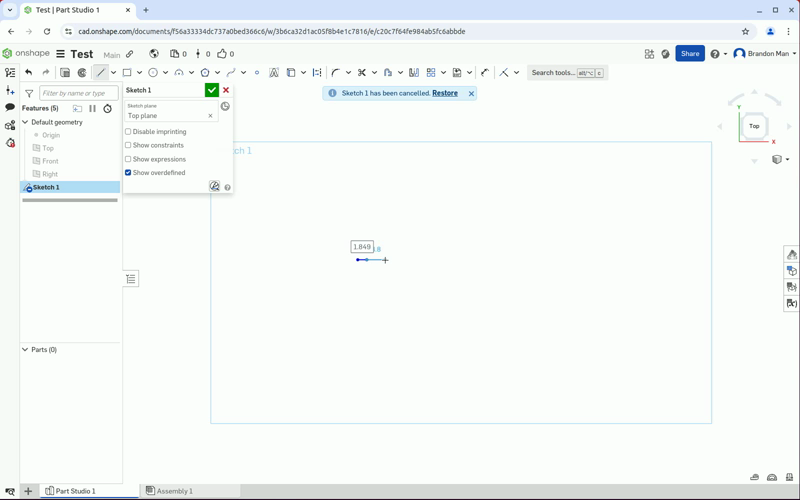
mouse_move(415, 259)
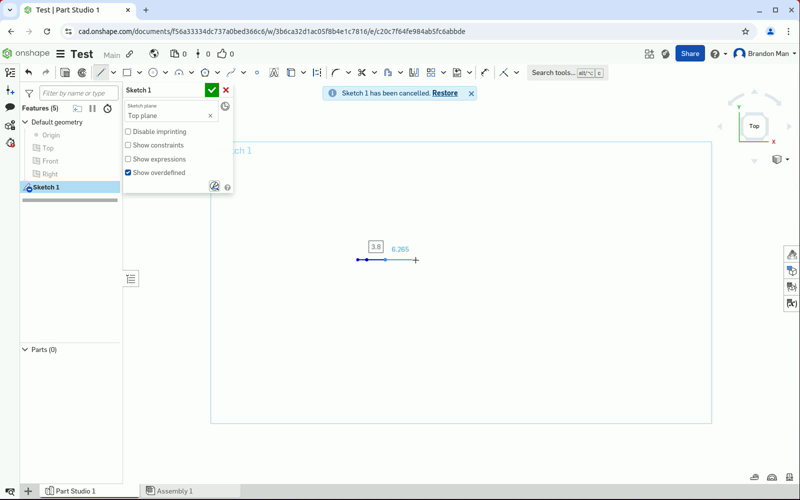
mouse_move(385, 240)
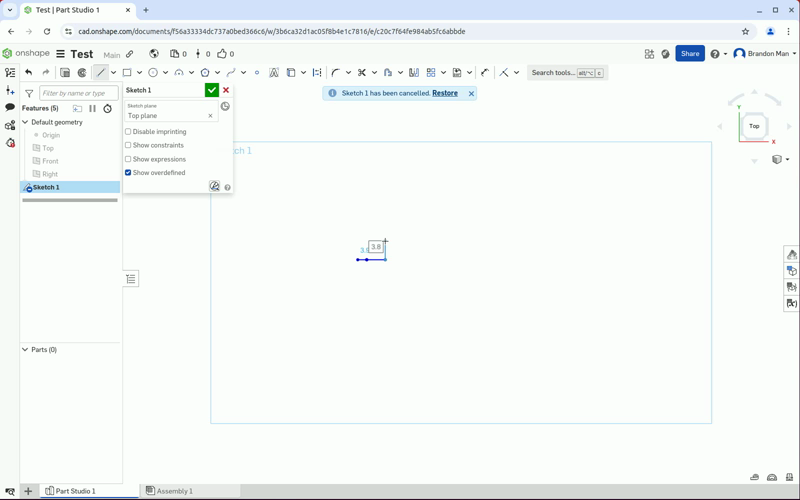
click(385, 240)
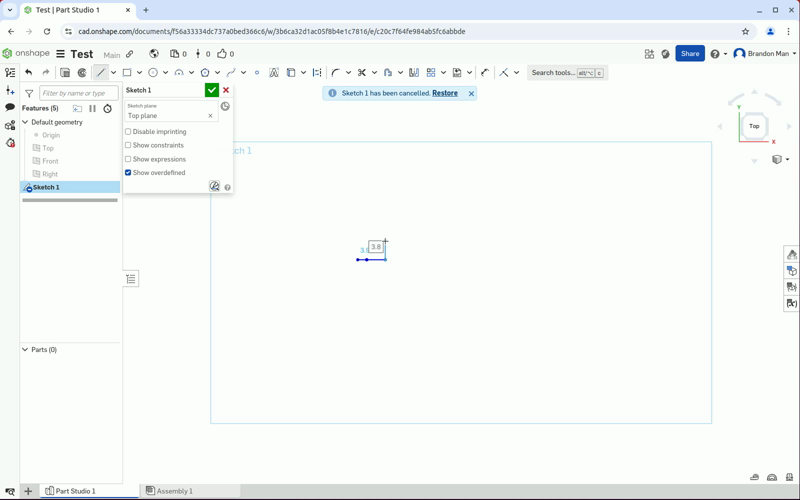
key_up(shift)
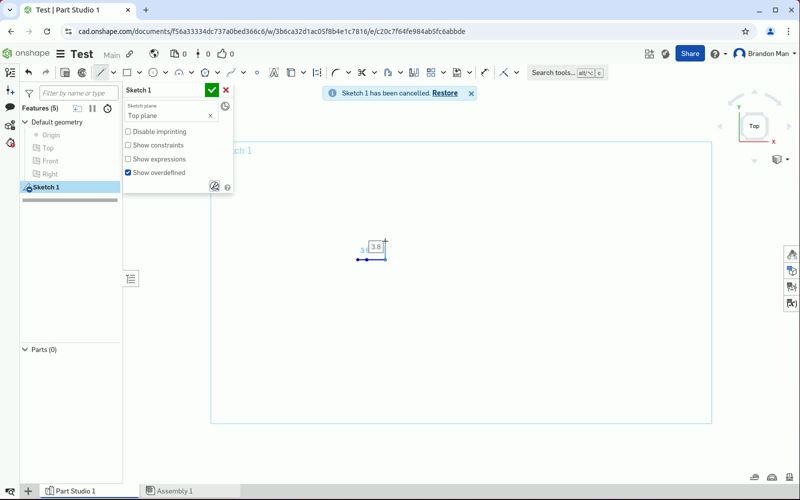
key_down(shift)
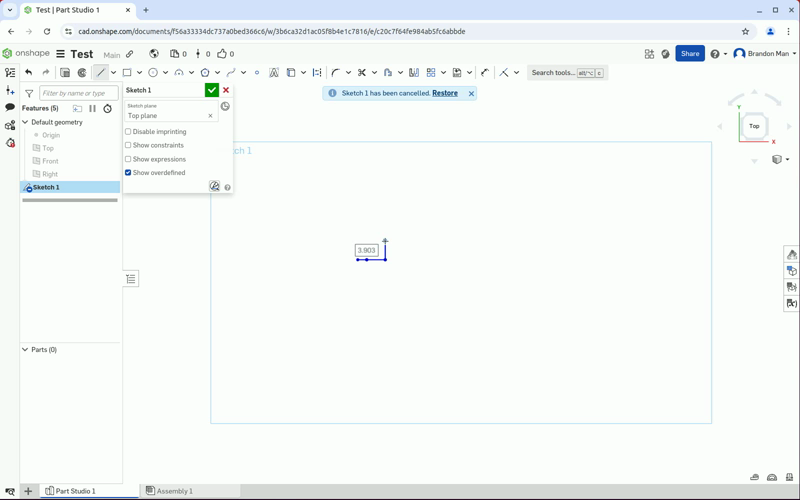
mouse_move(415, 240)
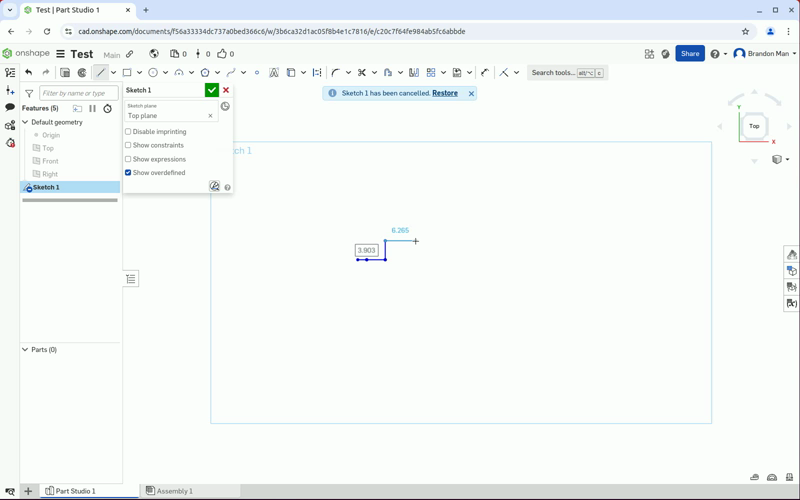
mouse_move(357, 240)
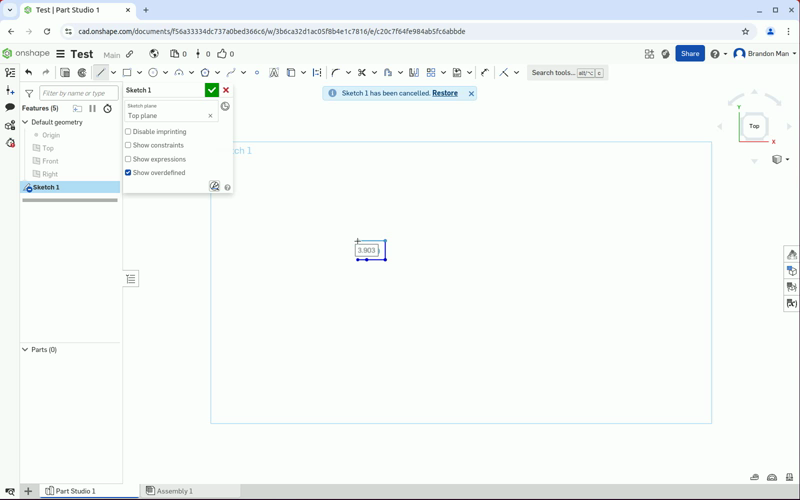
click(357, 240)
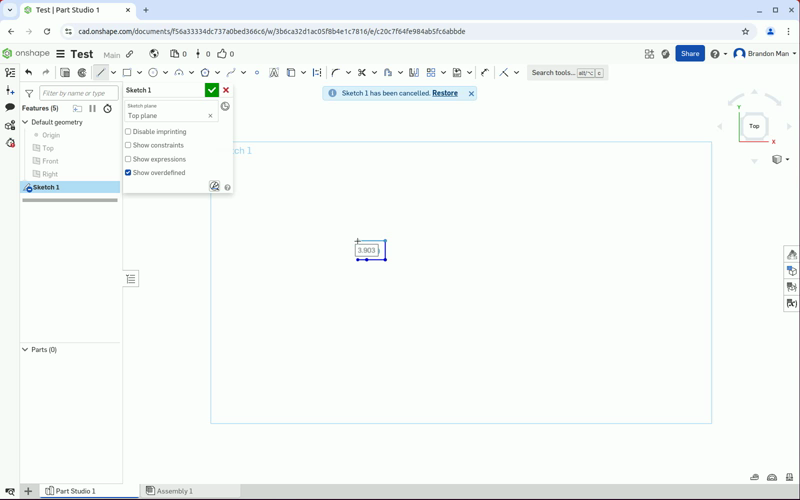
key_up(shift)
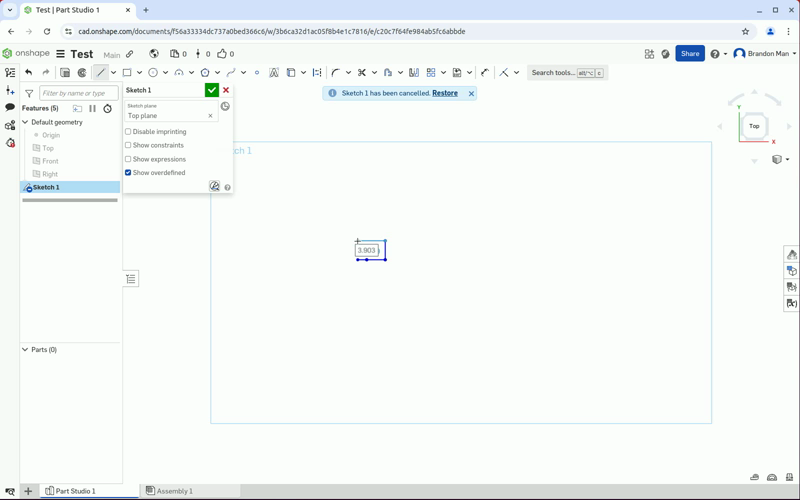
key(esc)
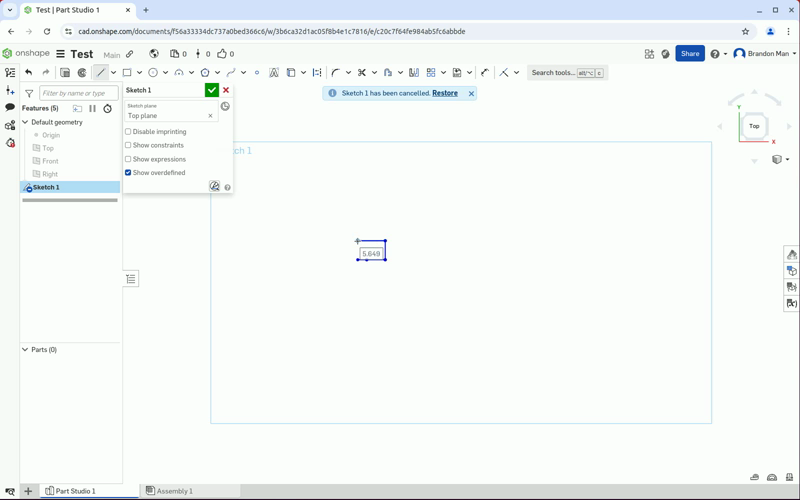
key(a)
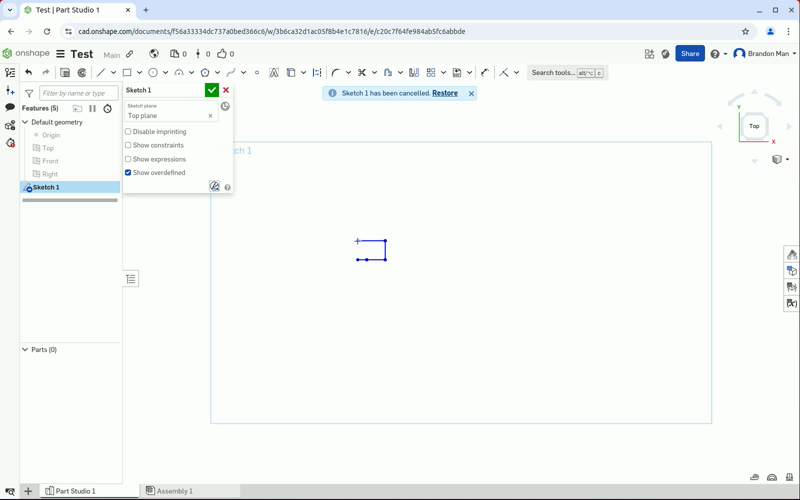
mouse_move(357, 240)
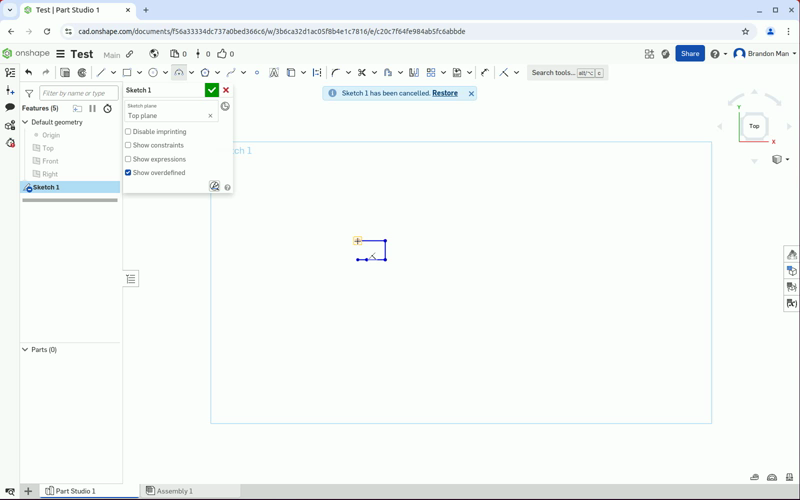
click(357, 240)
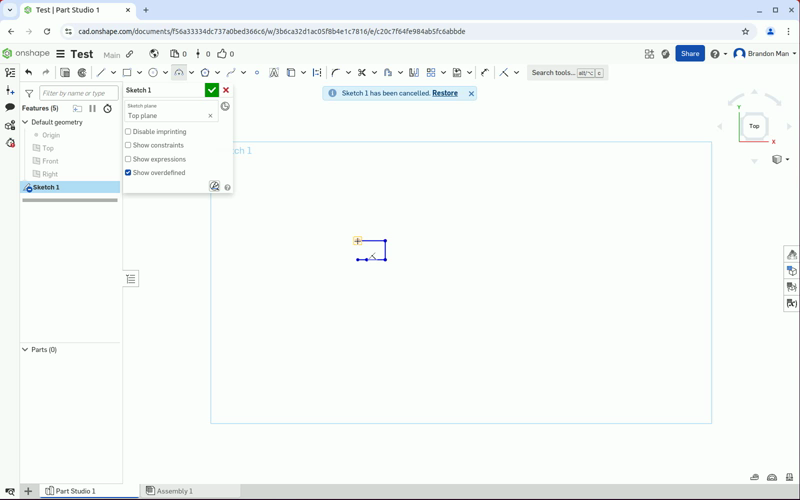
mouse_move(357, 259)
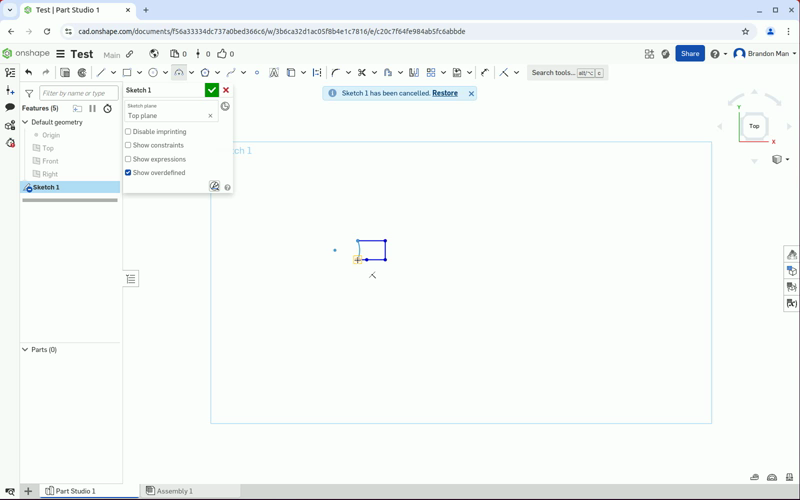
click(357, 259)
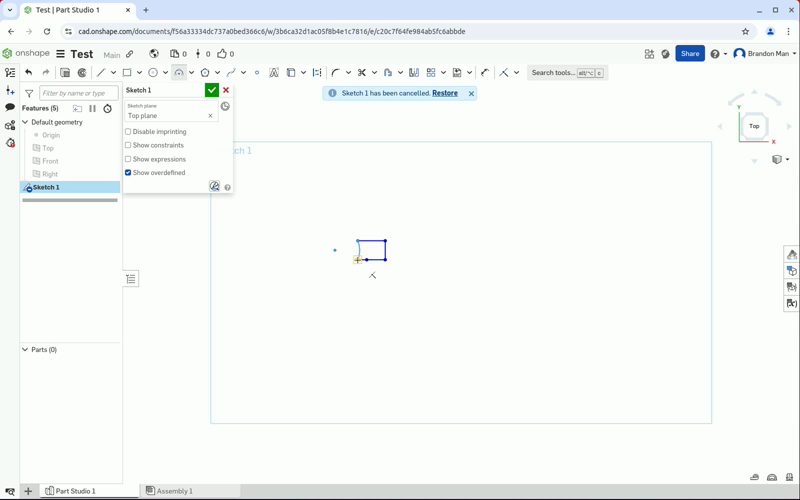
key_down(shift)
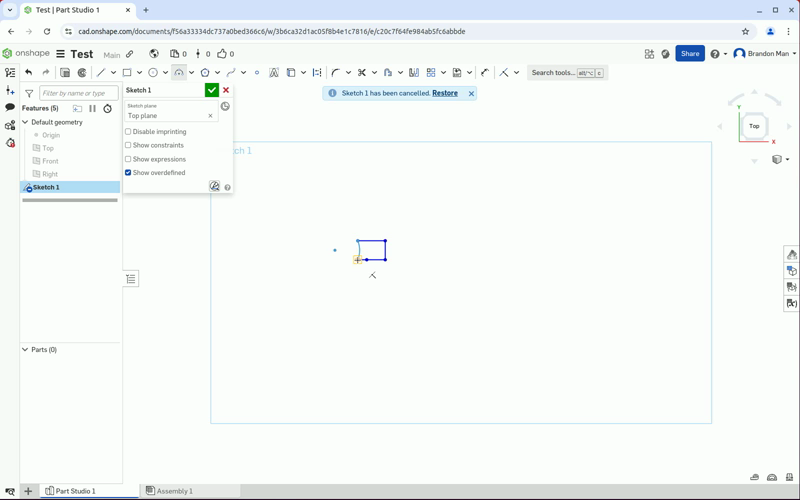
mouse_move(348, 250)
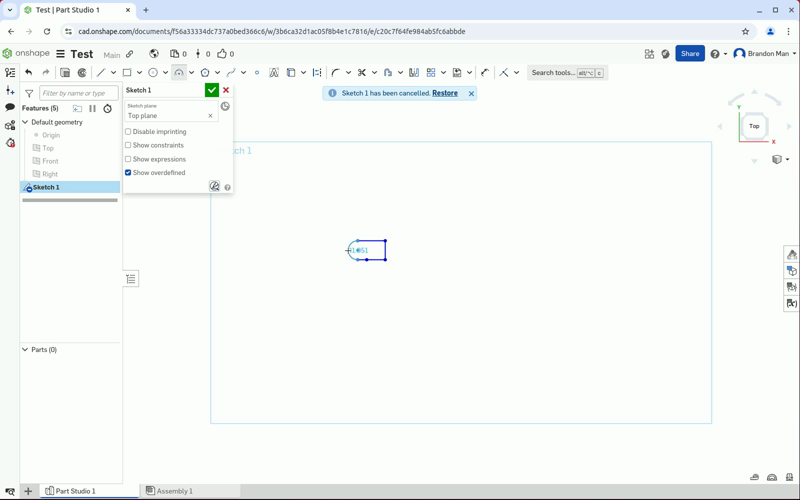
click(348, 250)
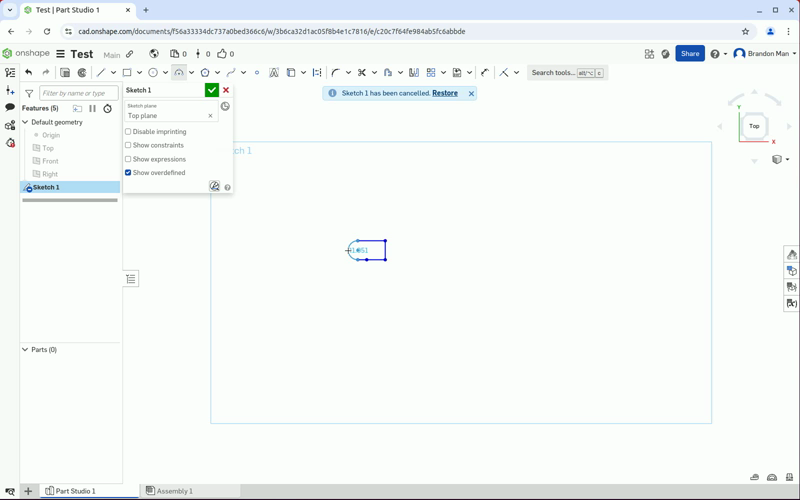
key_up(shift)
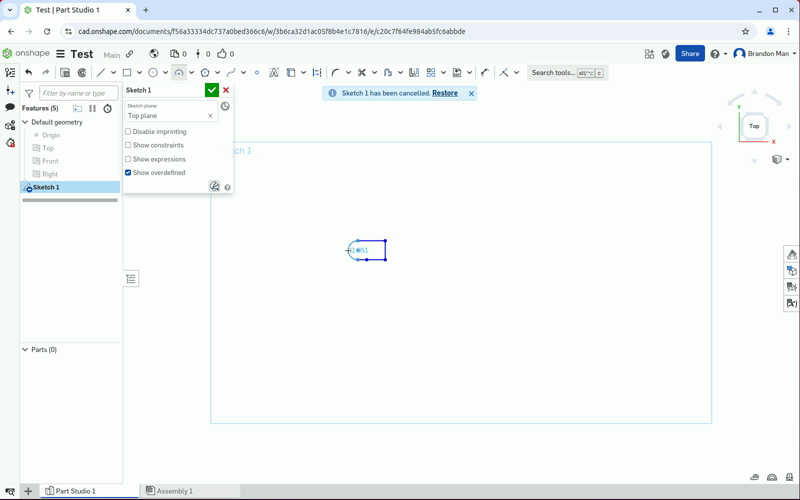
key(esc)
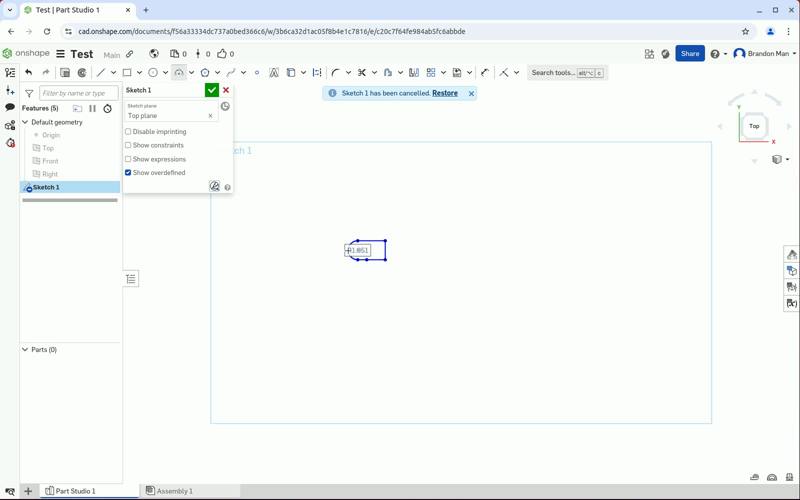
key(c)
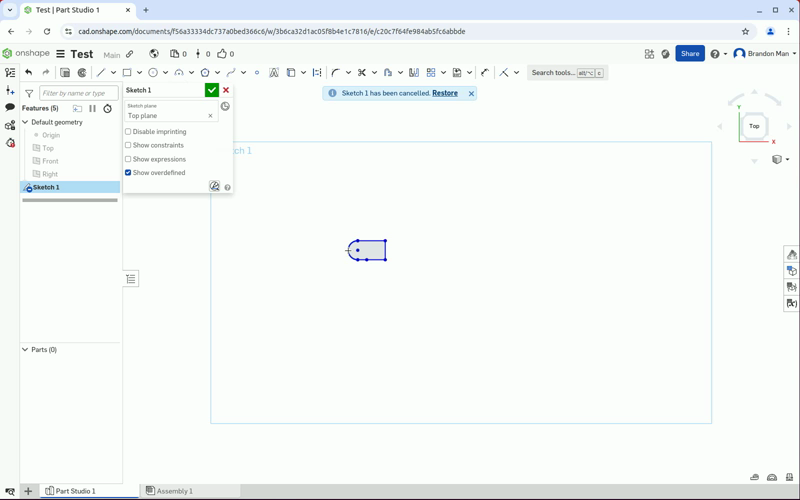
key_down(shift)
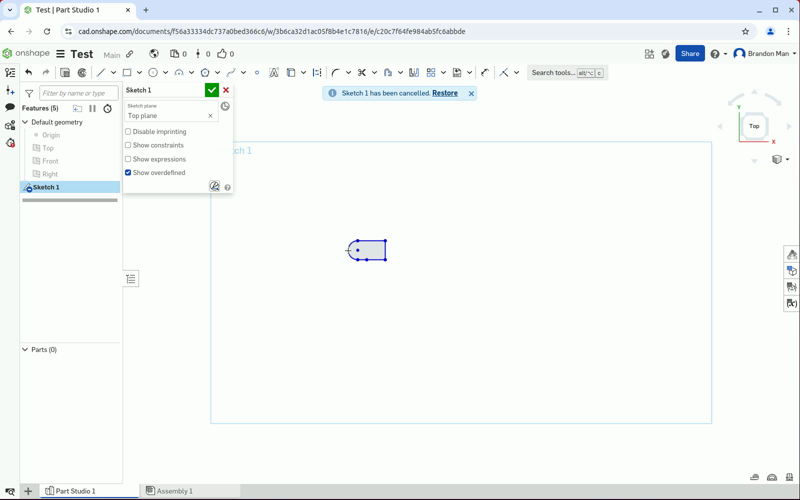
mouse_move(357, 250)
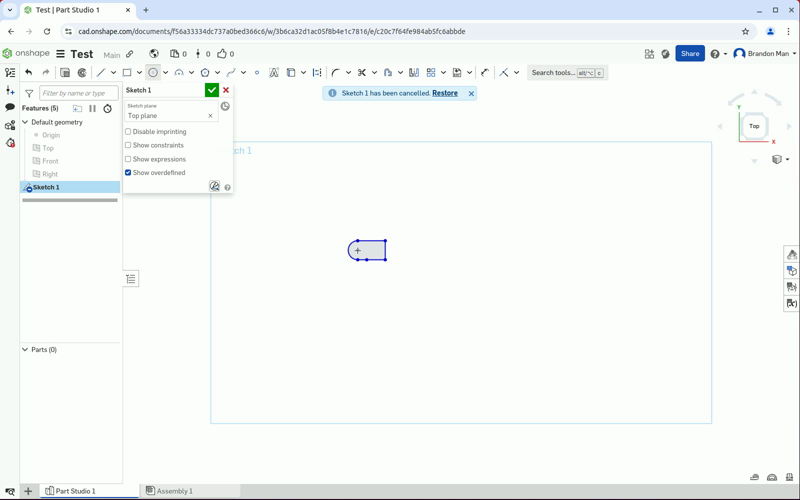
click(357, 250)
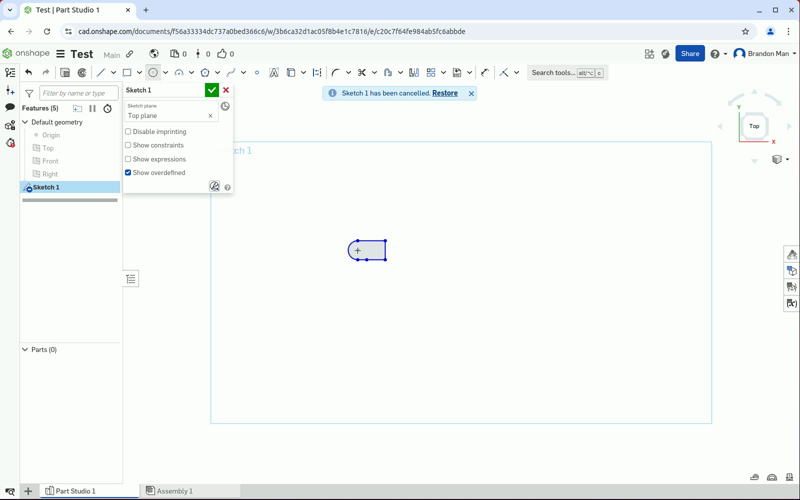
key_up(shift)
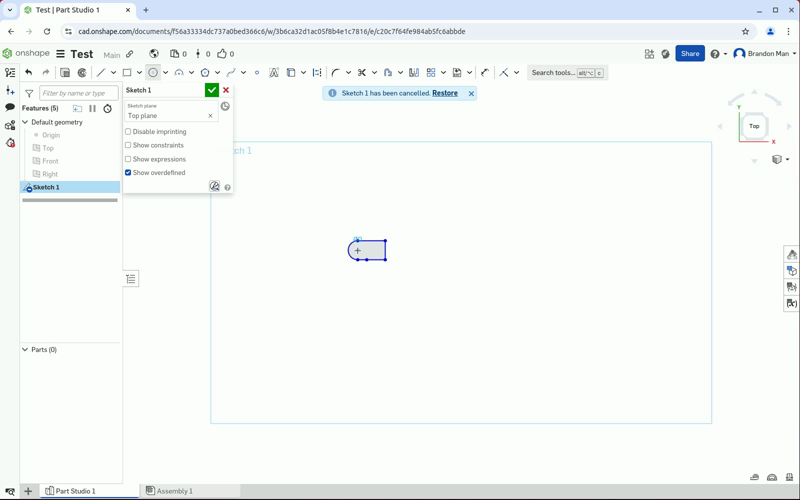
mouse_move(360, 250)
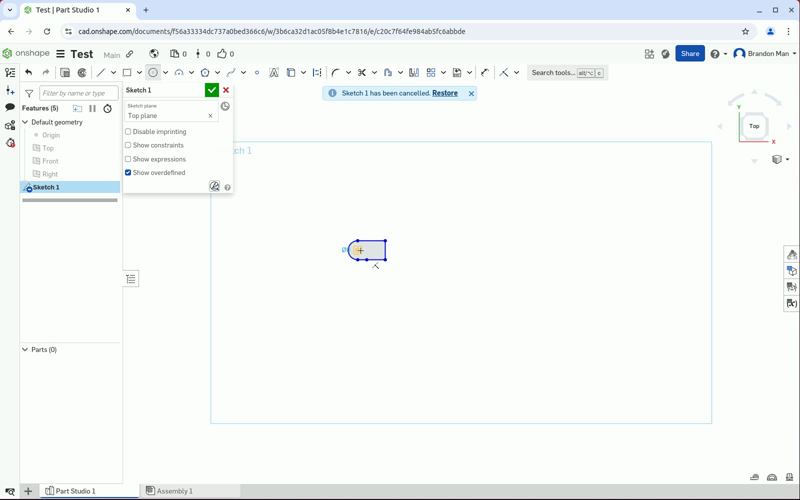
scroll(6)
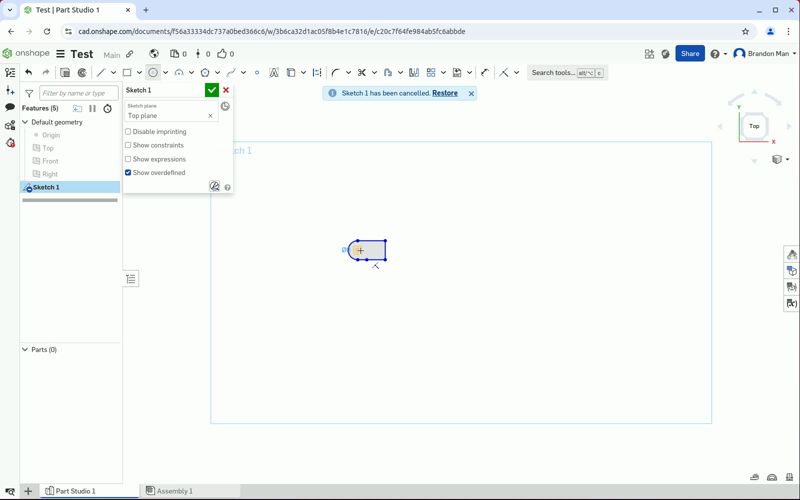
scroll(6)
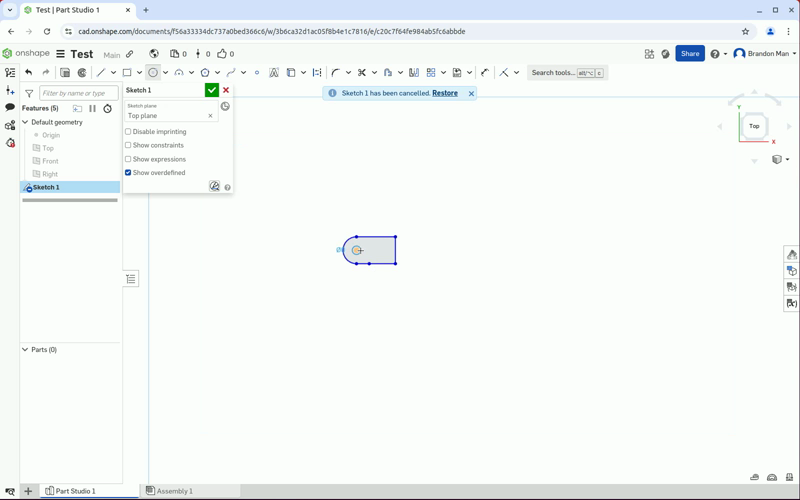
scroll(6)
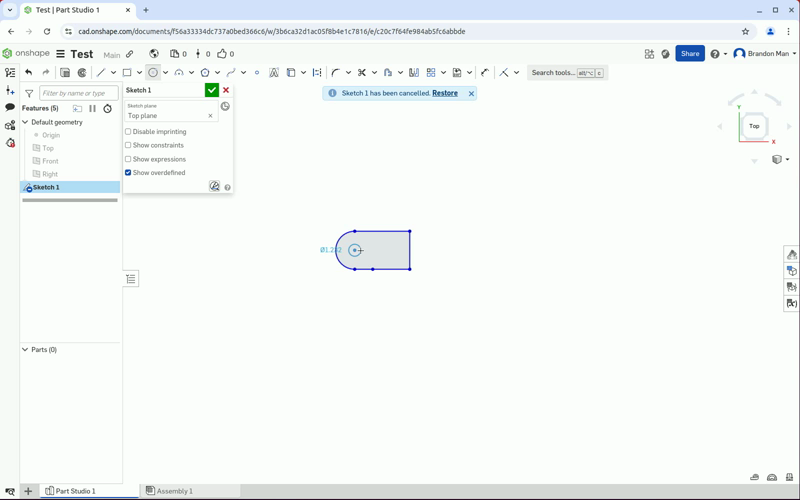
scroll(6)
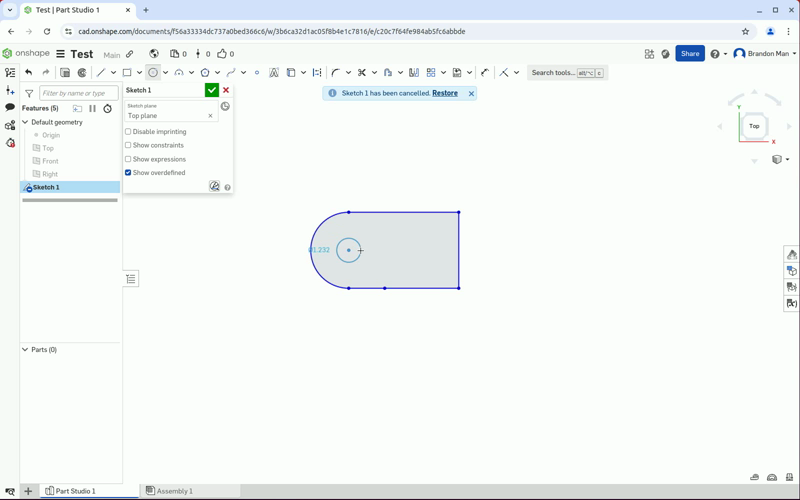
scroll(6)
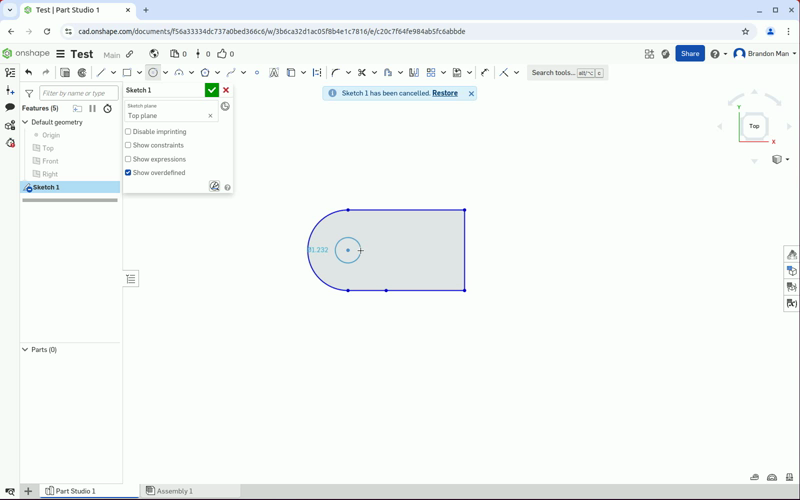
scroll(6)
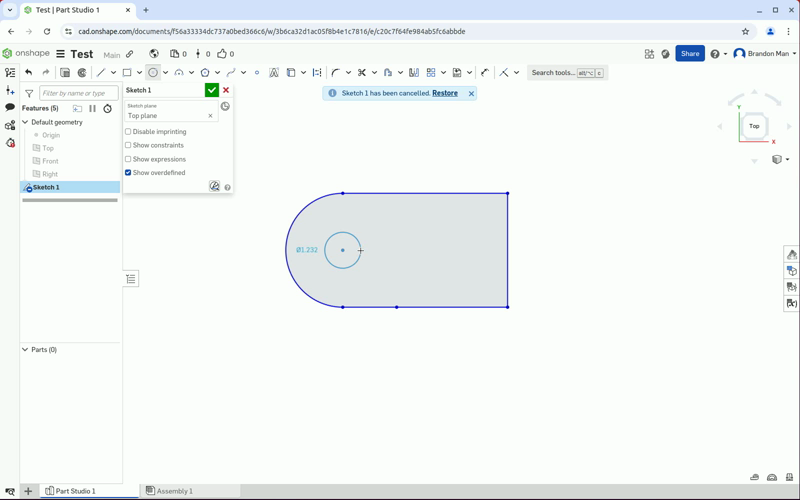
scroll(6)
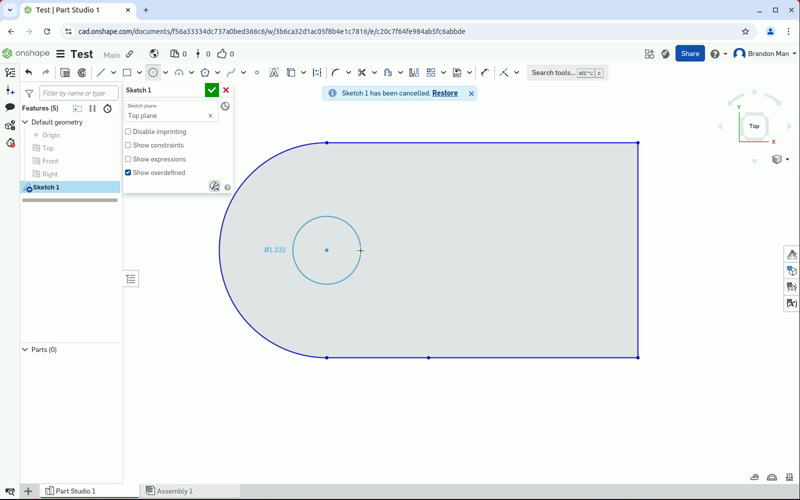
click(360, 250)
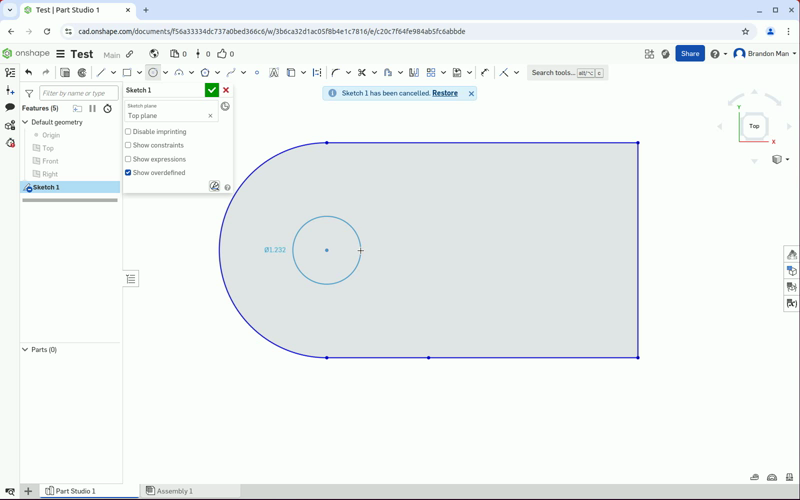
scroll(-6)
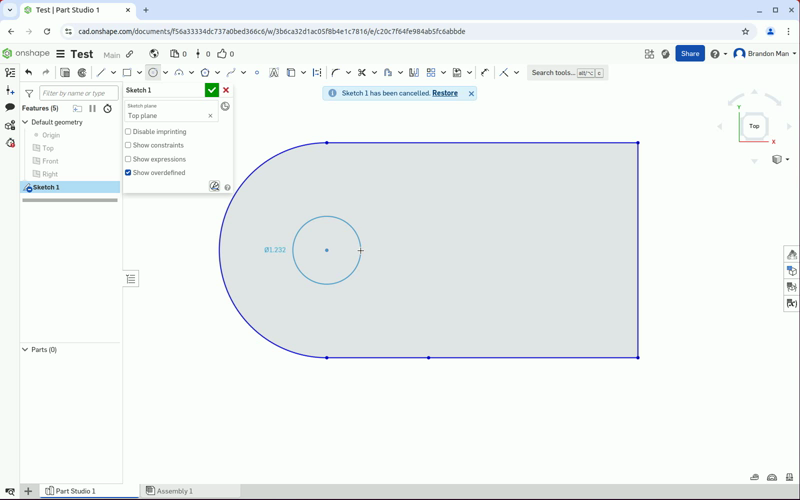
scroll(-6)
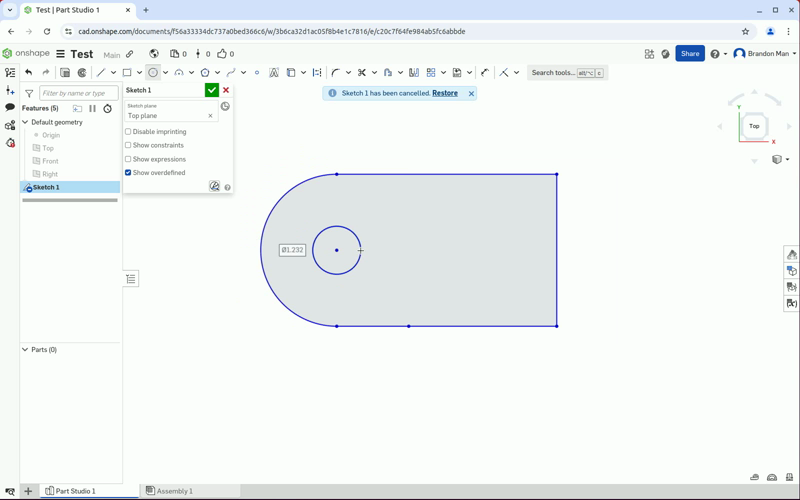
scroll(-6)
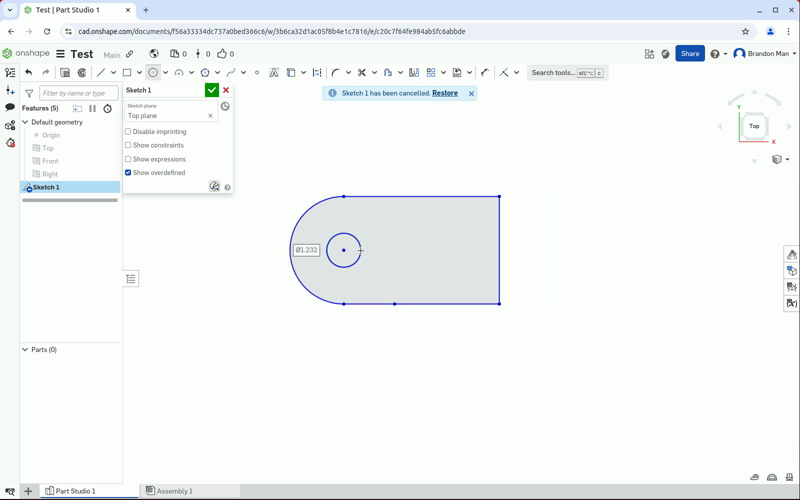
scroll(-6)
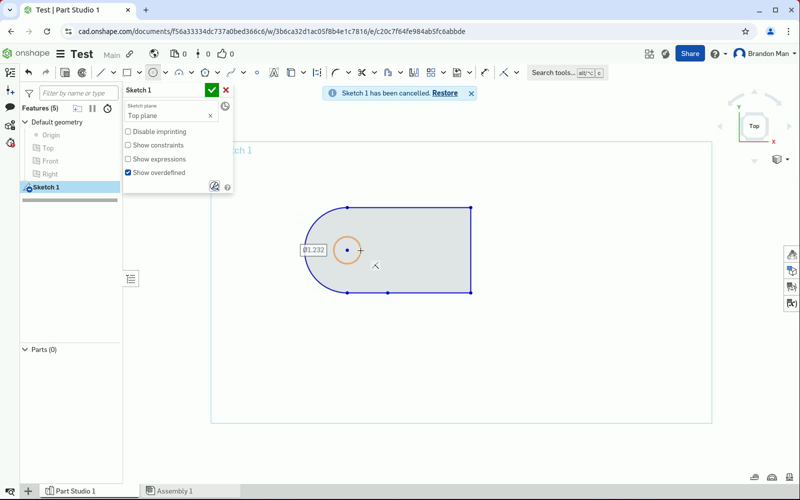
scroll(-6)
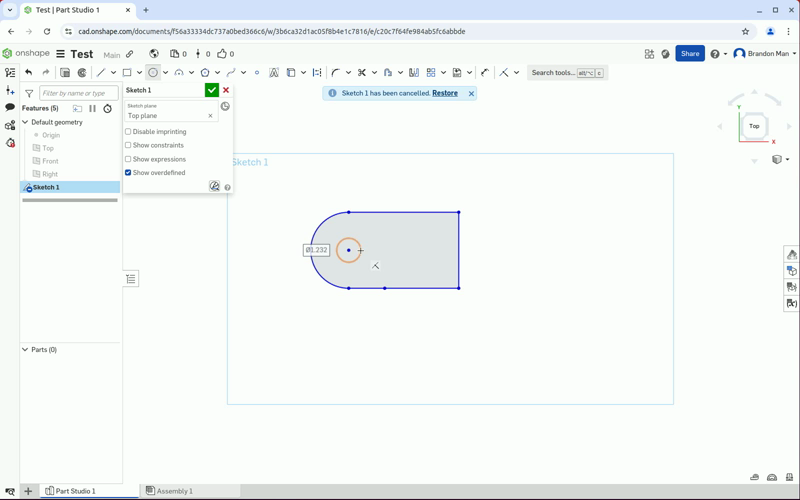
scroll(-6)
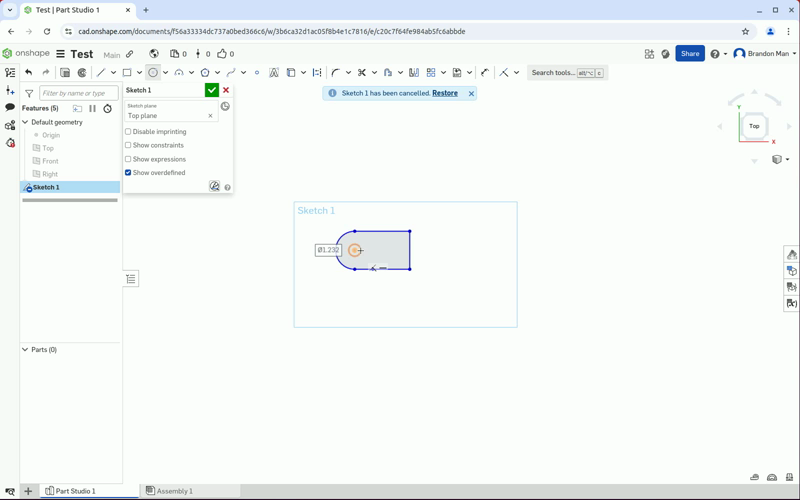
scroll(-6)
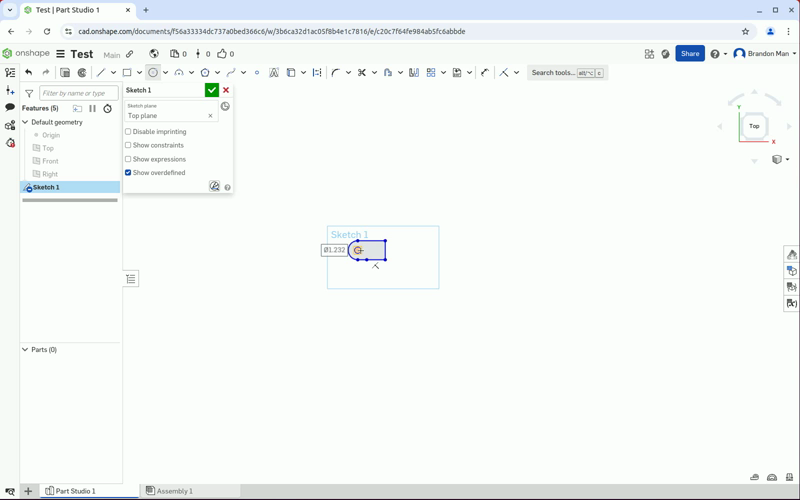
key(esc)
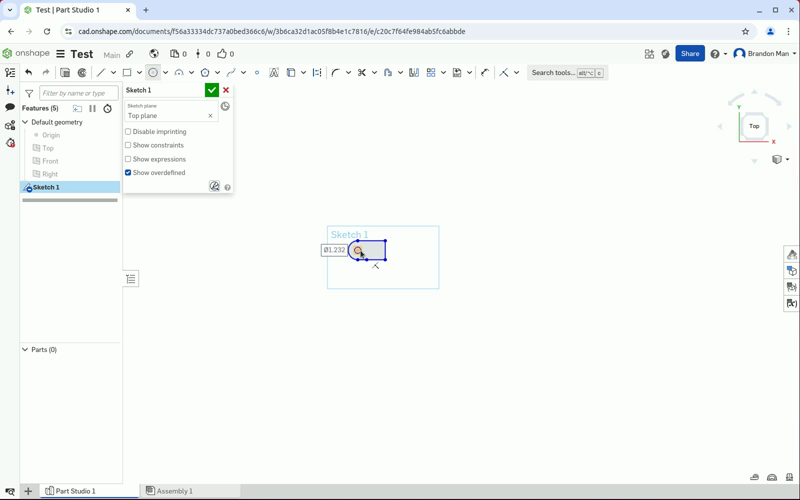
key(c)
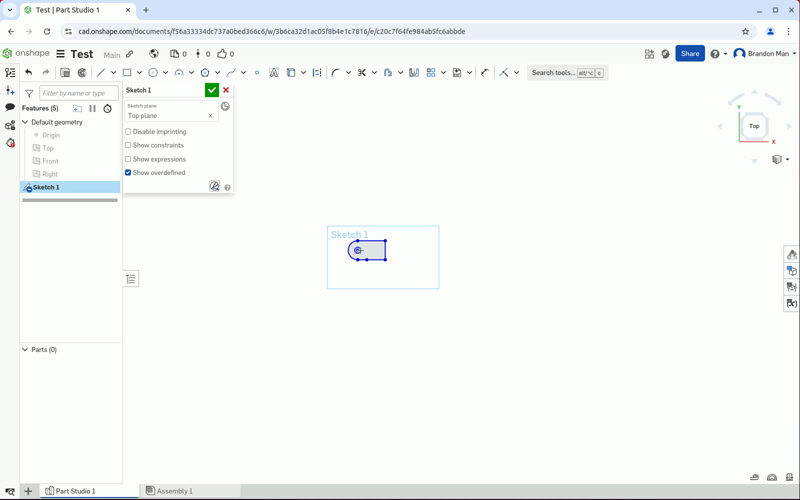
key_down(shift)
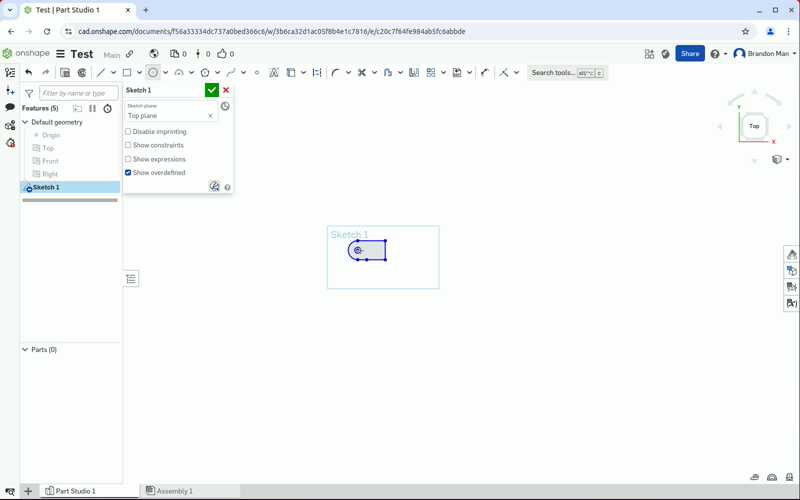
mouse_move(376, 250)
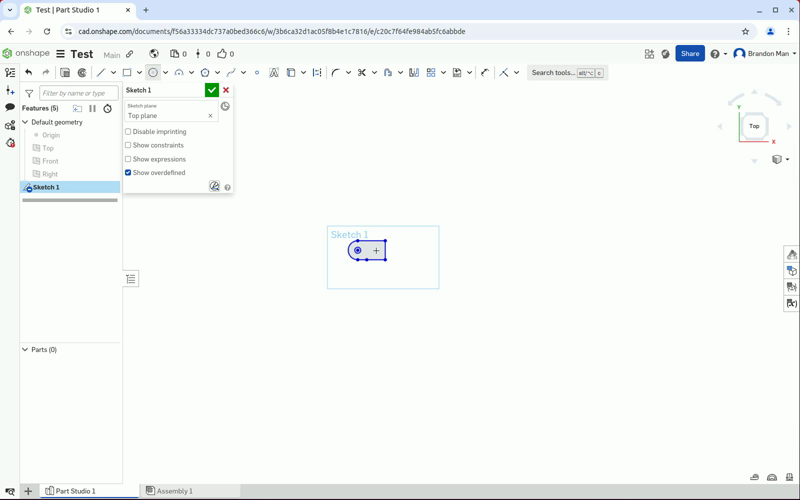
click(376, 250)
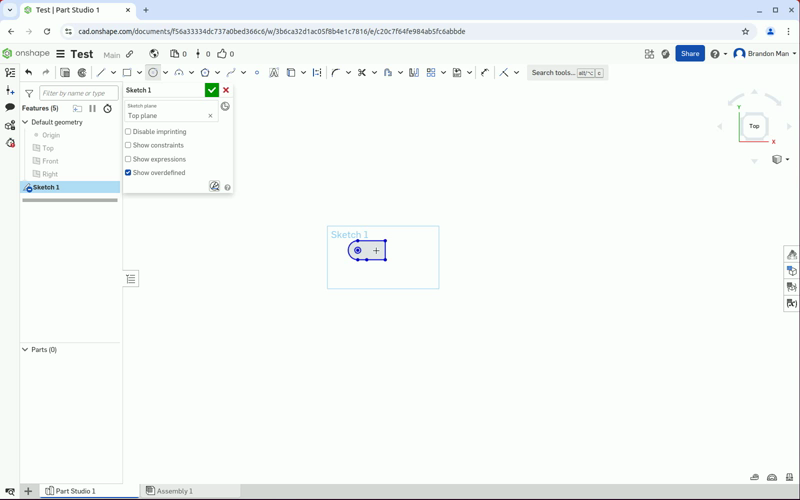
key_up(shift)
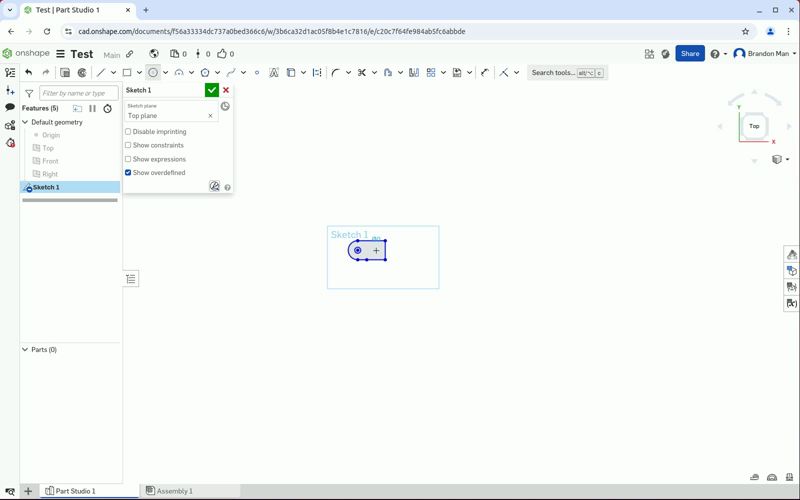
mouse_move(379, 250)
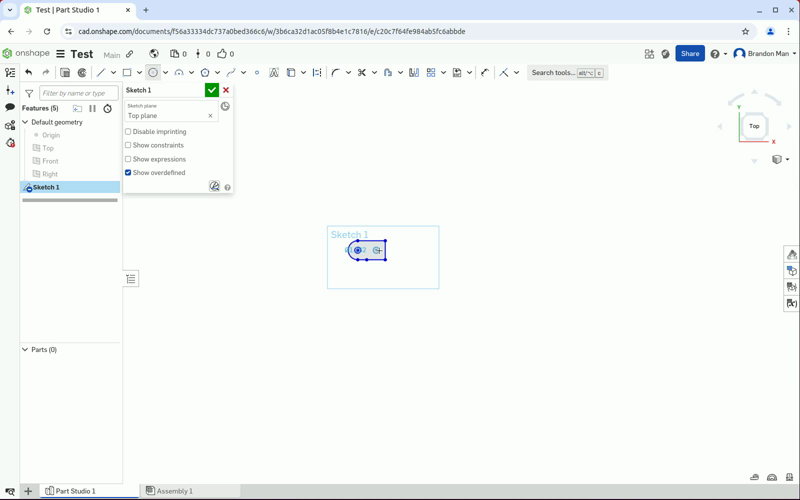
click(379, 250)
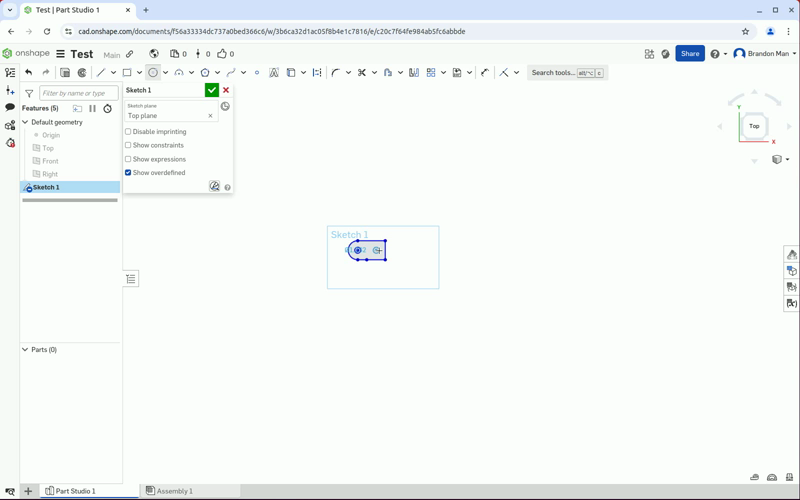
key(esc)
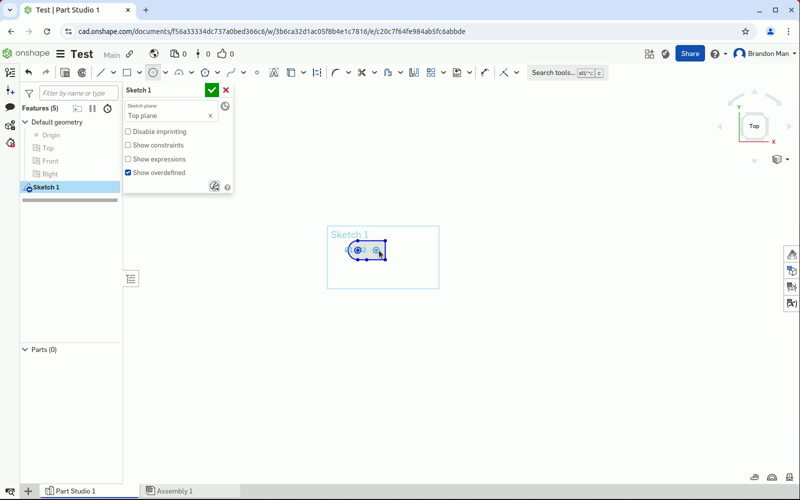
mouse_move(370, 243)
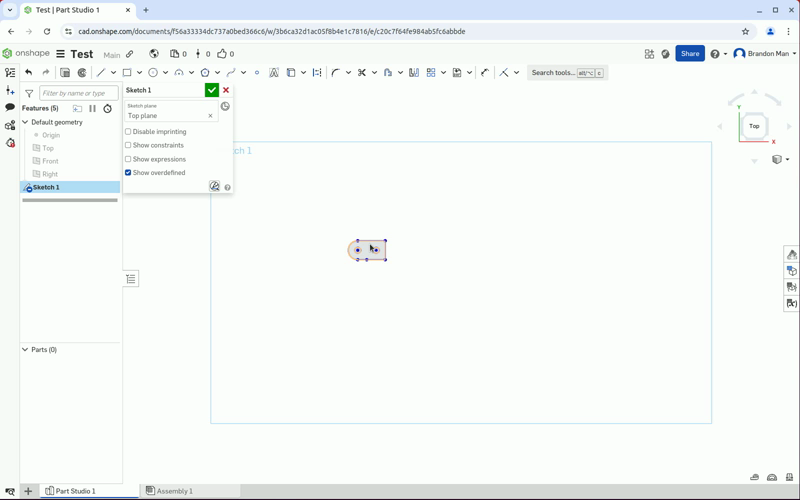
scroll(6)
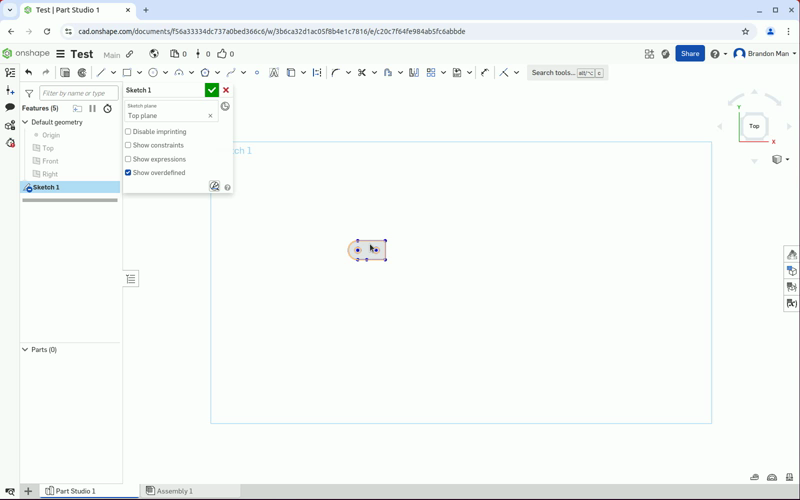
scroll(6)
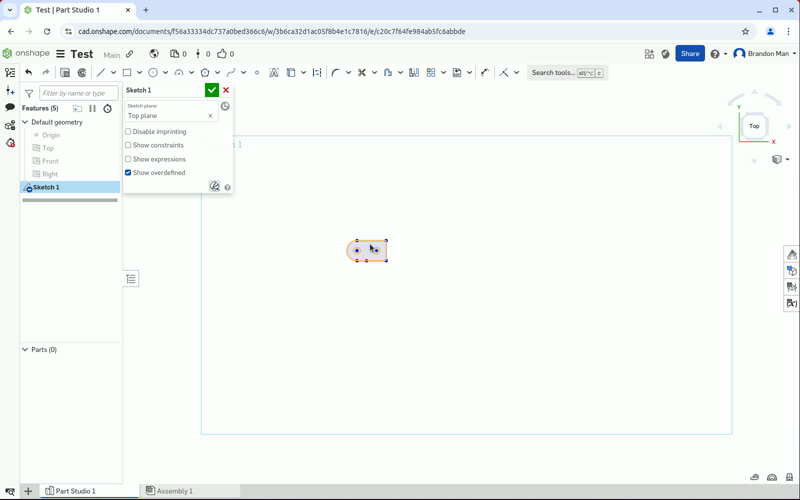
scroll(6)
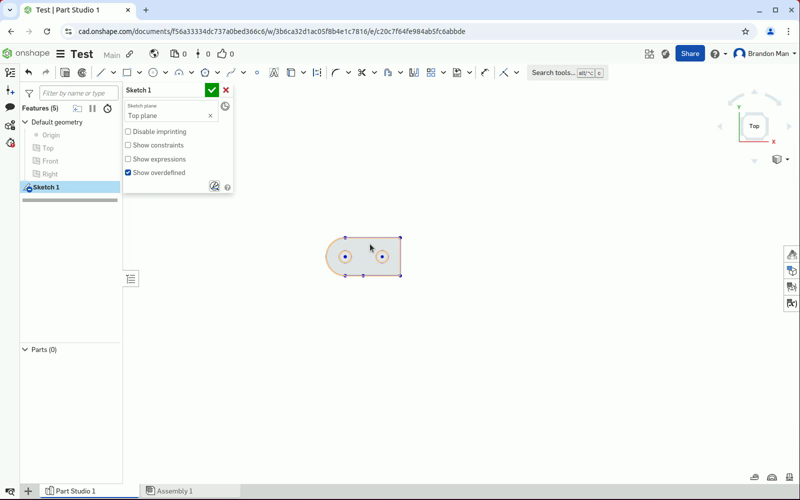
scroll(6)
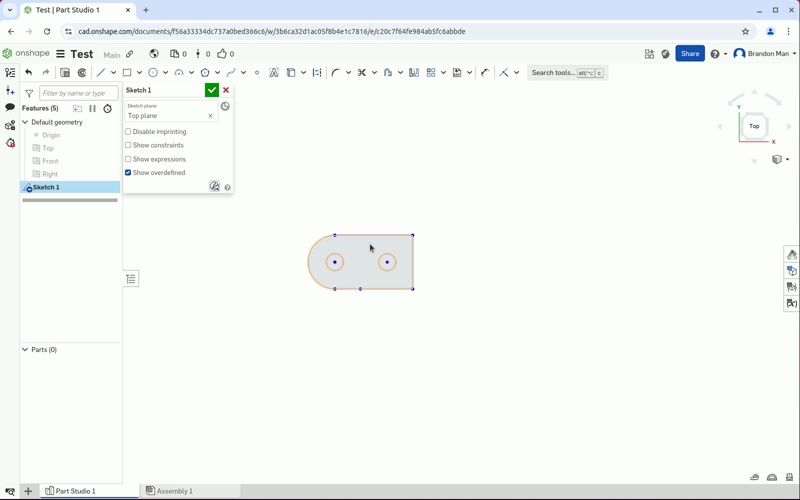
scroll(6)
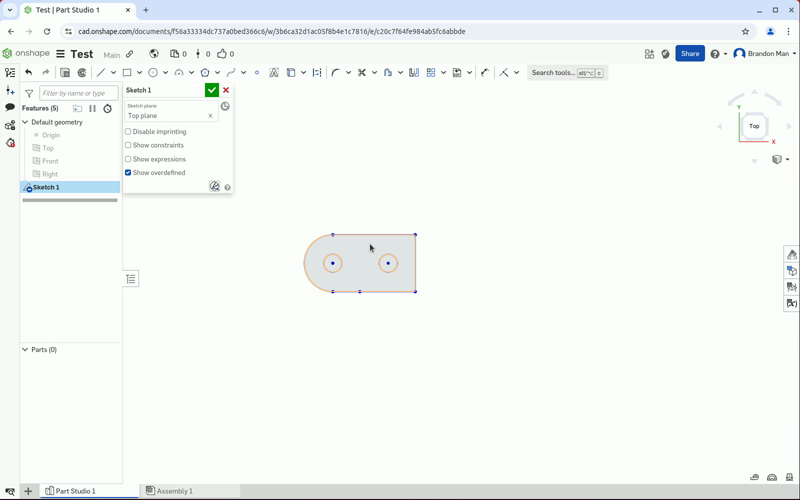
scroll(6)
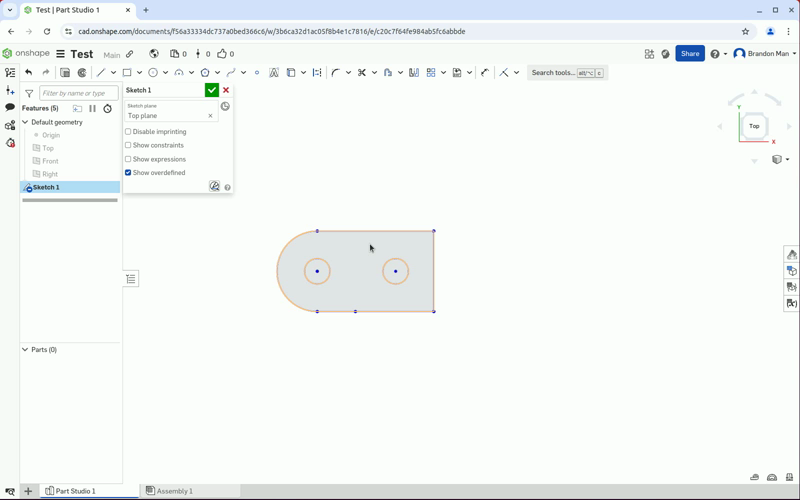
scroll(6)
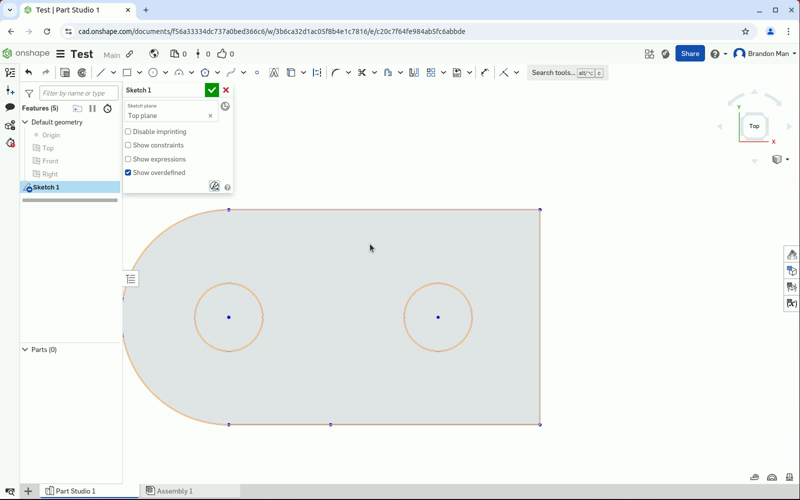
click(370, 243)
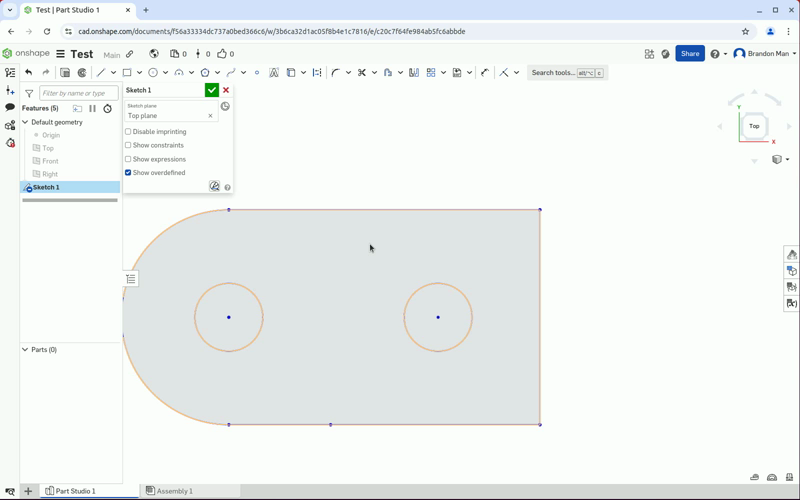
scroll(-6)
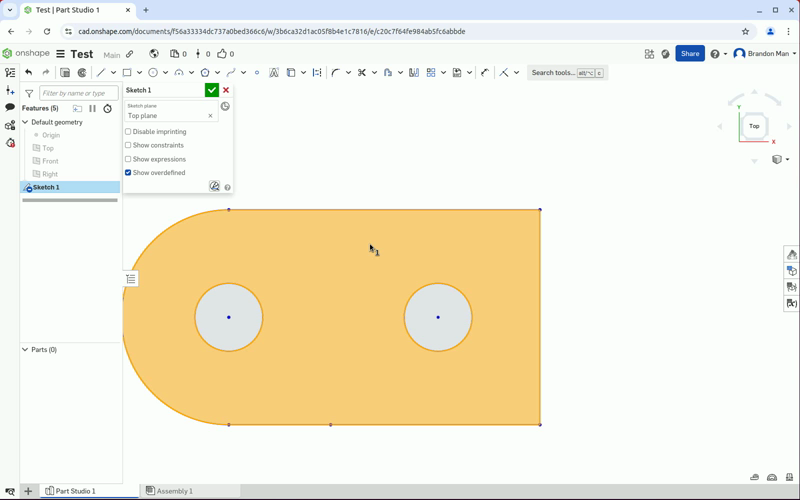
scroll(-6)
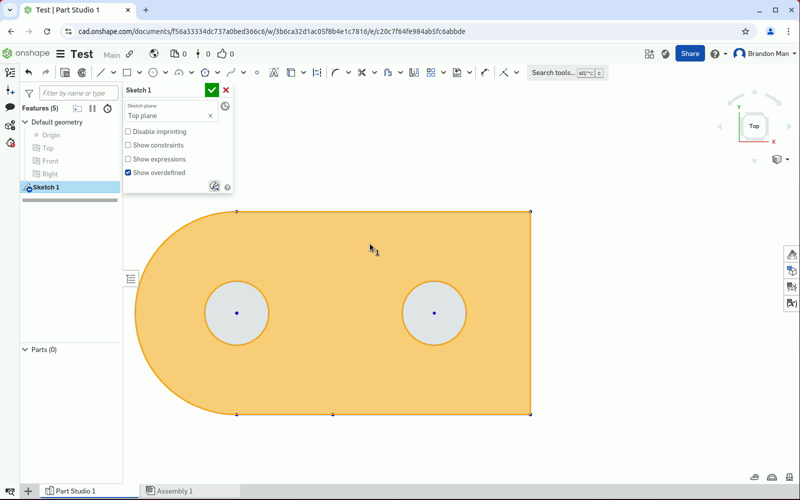
scroll(-6)
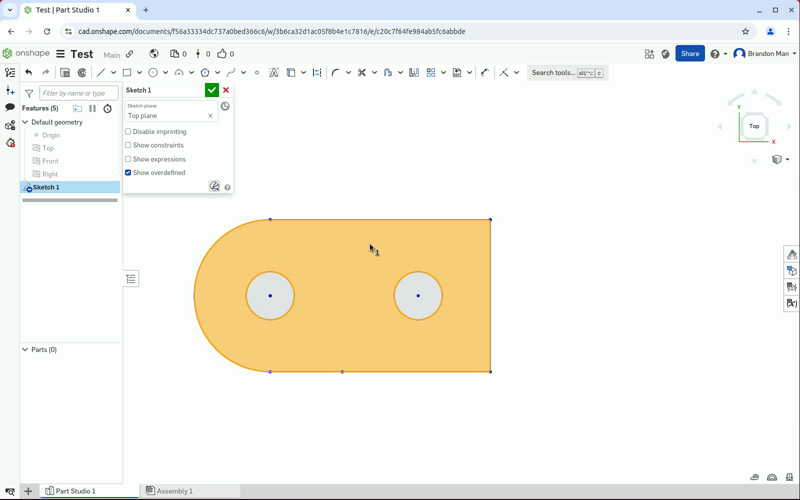
scroll(-6)
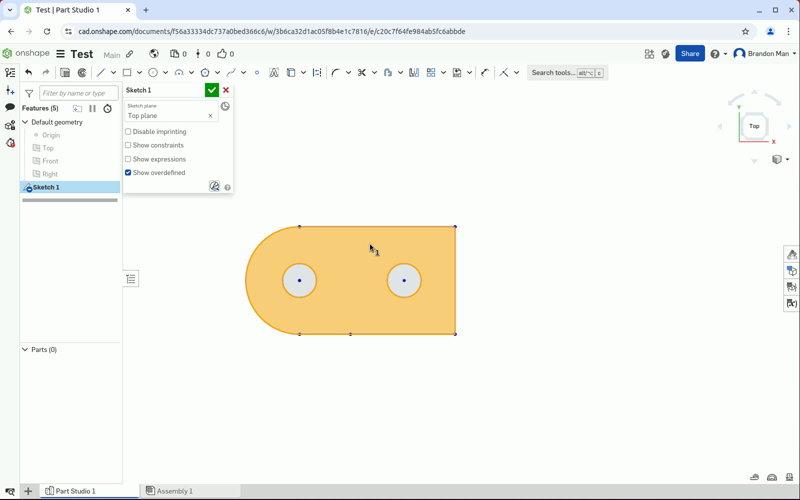
scroll(-6)
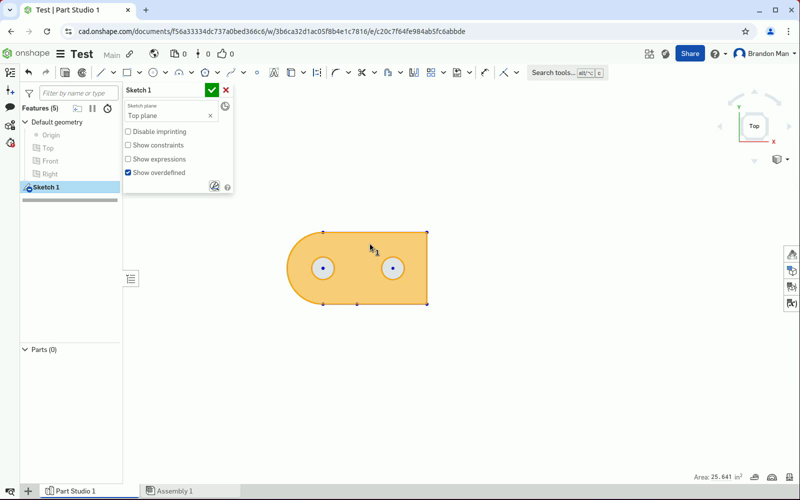
scroll(-6)
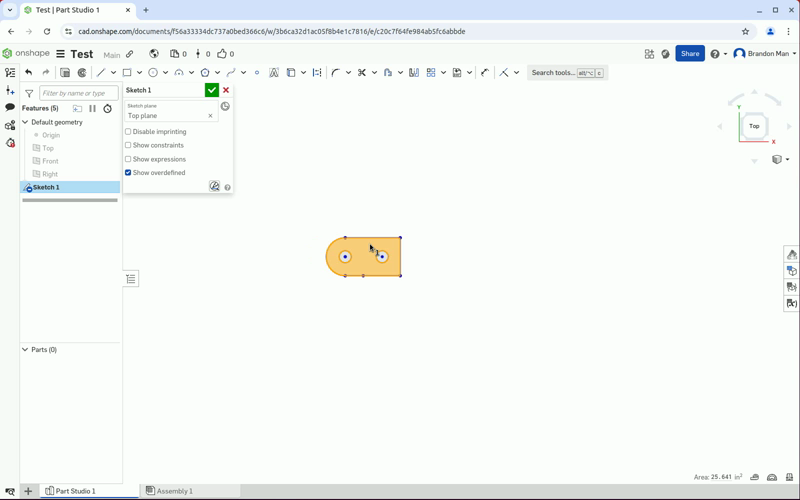
scroll(-6)
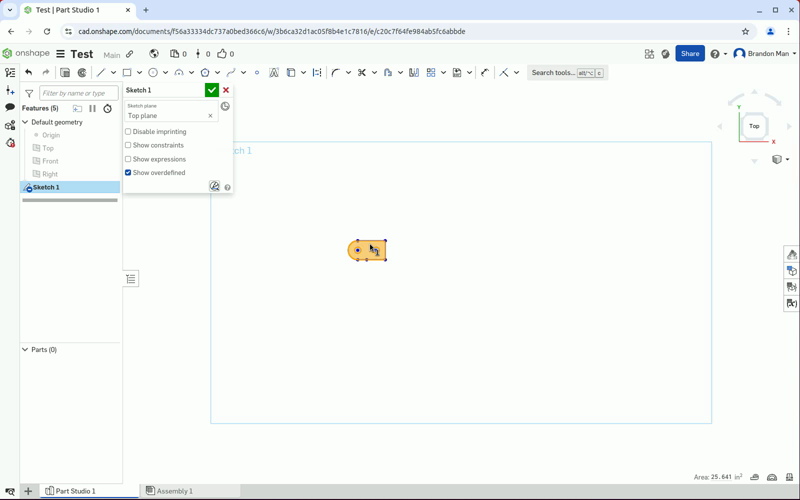
mouse_move(73, 352)
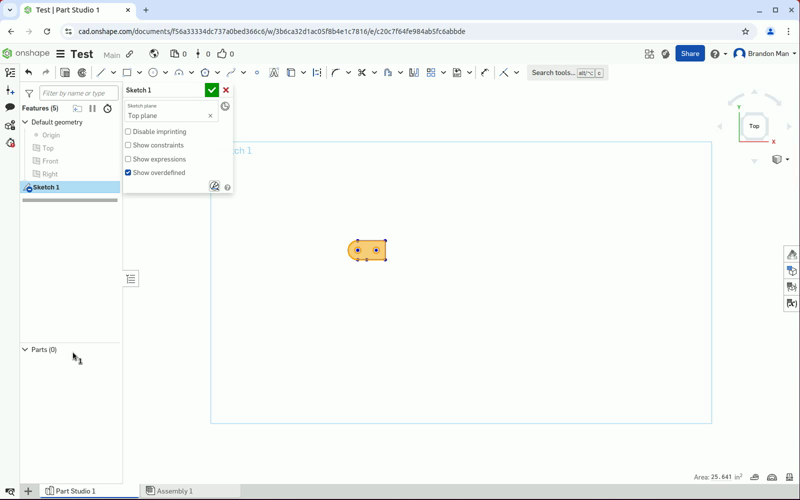
key(shift+y)
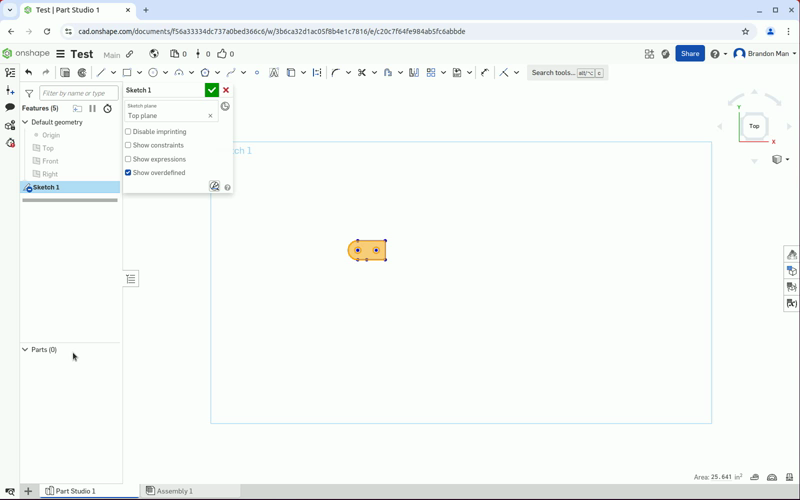
key(shift+e)
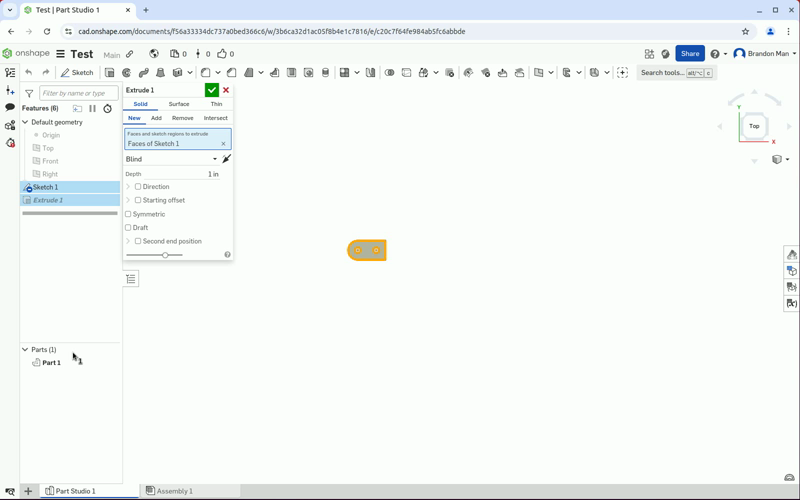
mouse_move(143, 106)
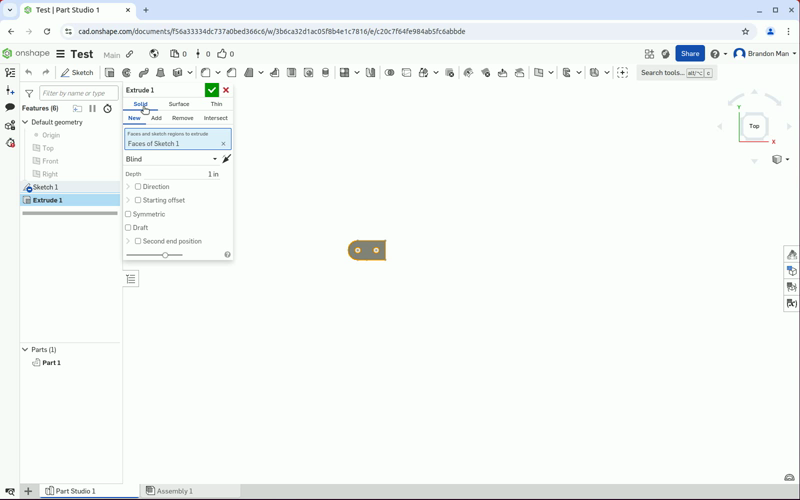
click(143, 106)
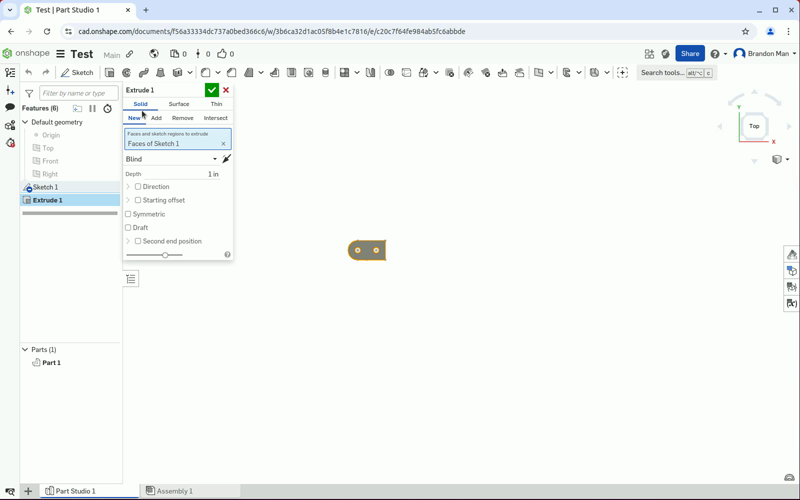
mouse_move(137, 120)
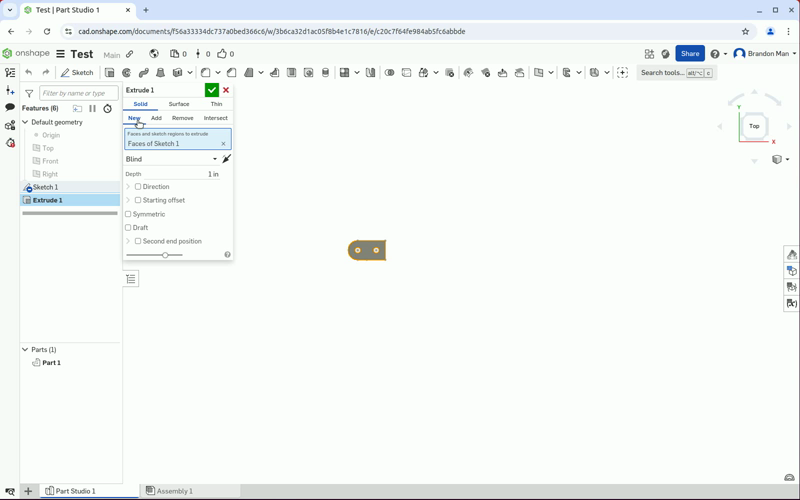
click(137, 120)
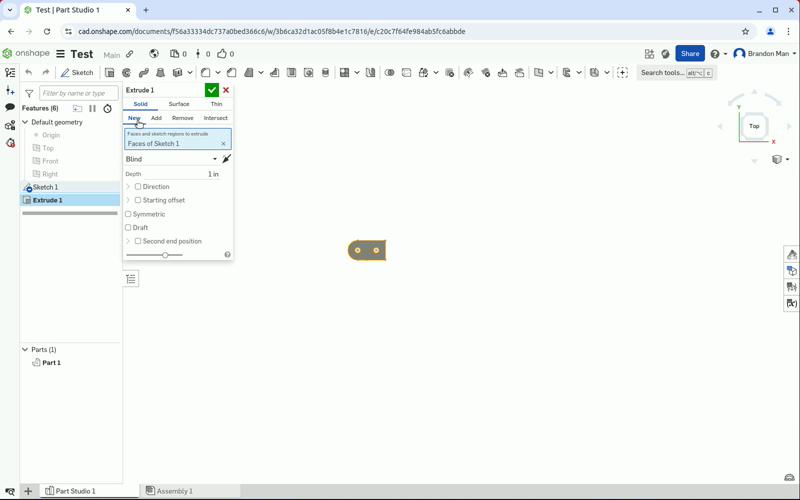
key(tab, 4)
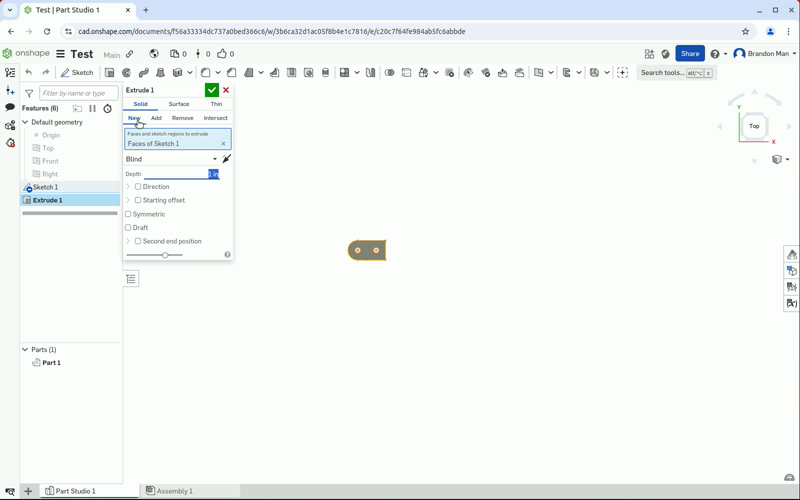
text(0.481)
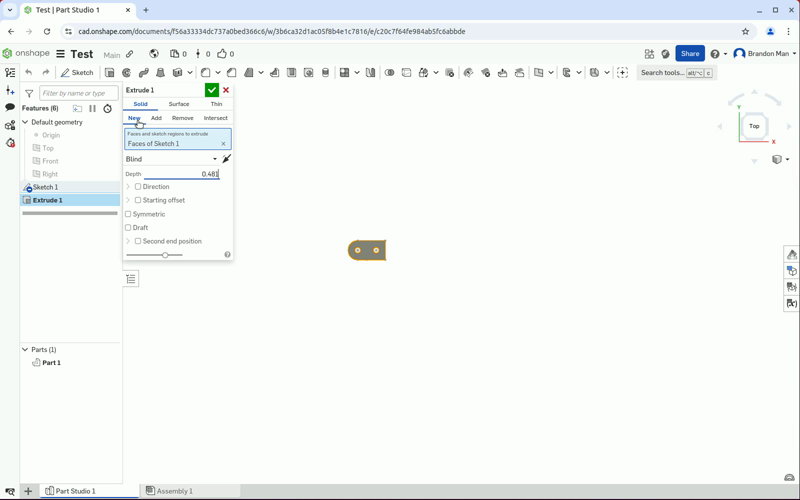
key(enter)
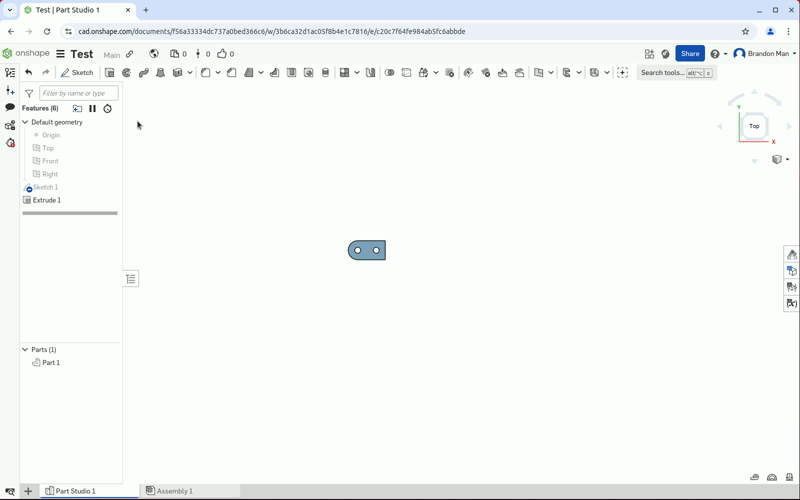
key(shift+h)
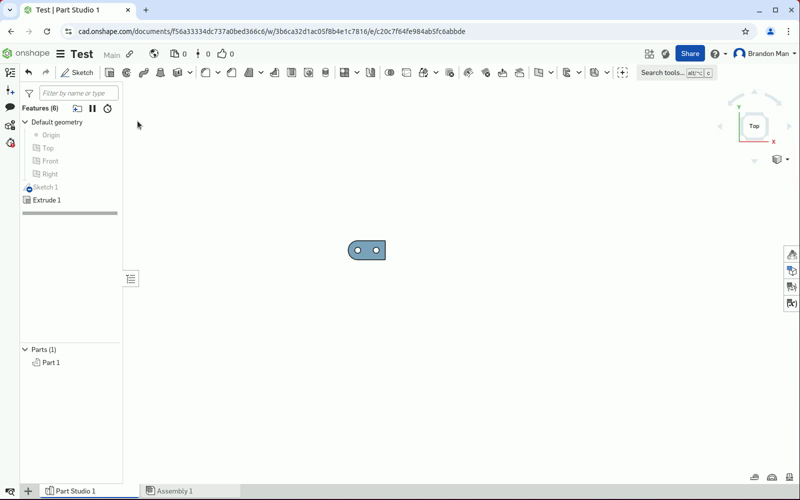
key(shift+h)
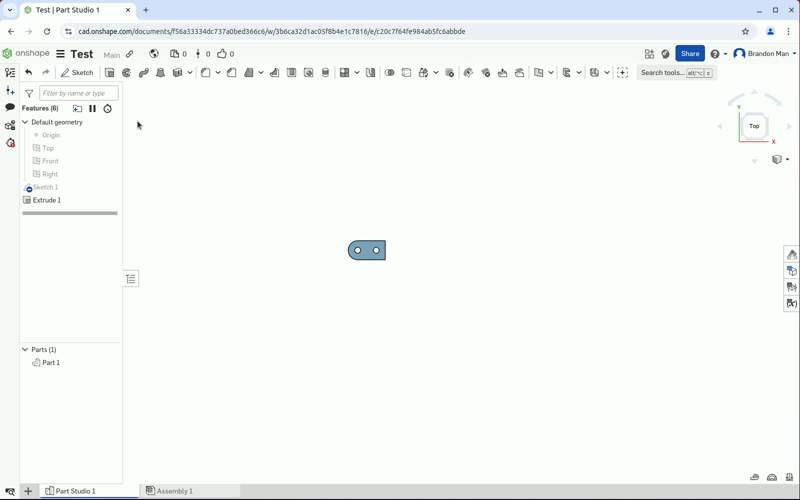
mouse_move(73, 189)
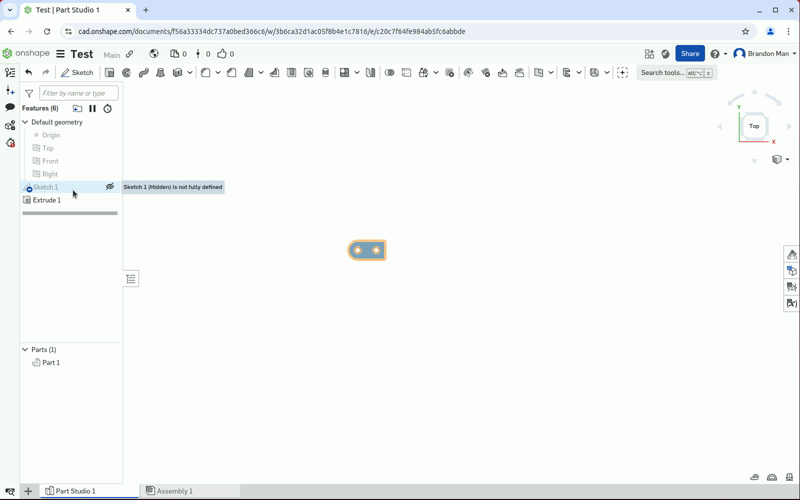
click(73, 189)
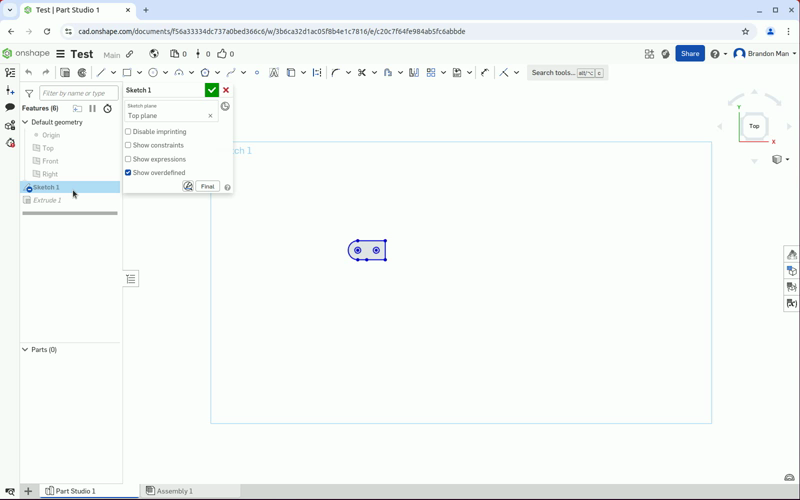
mouse_move(229, 92)
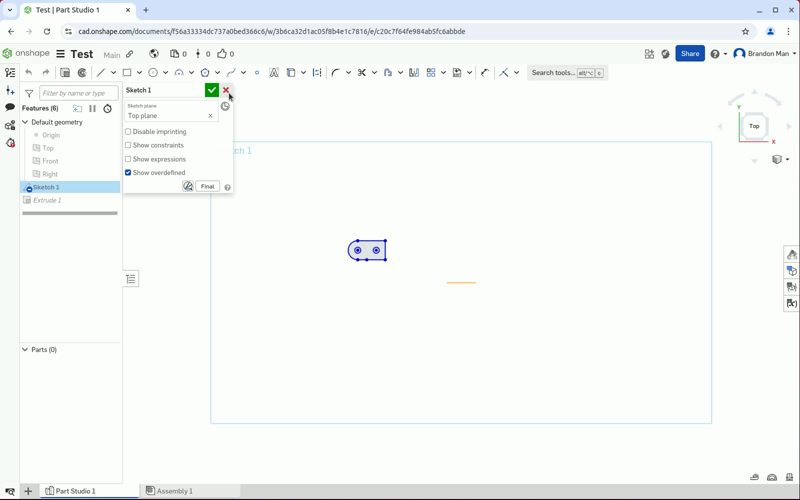
click(229, 92)
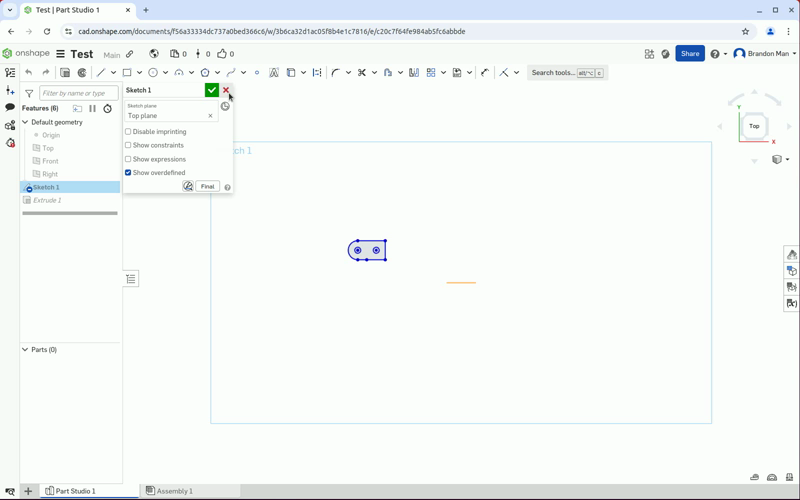
key(shift+s)
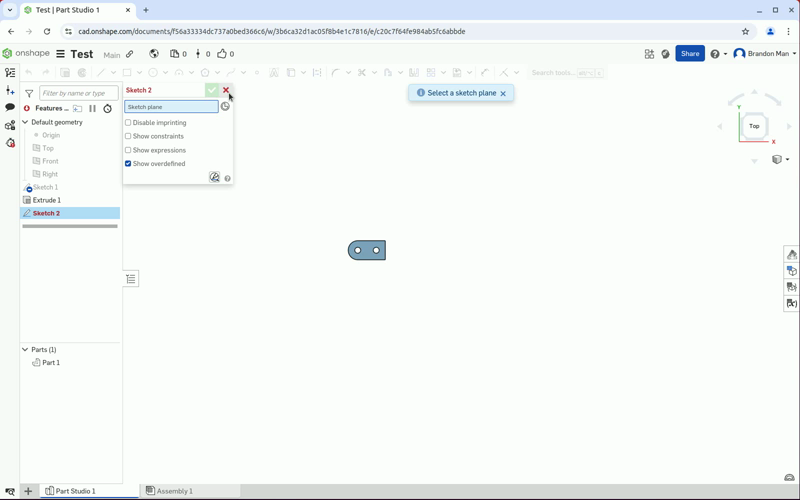
mouse_move(73, 150)
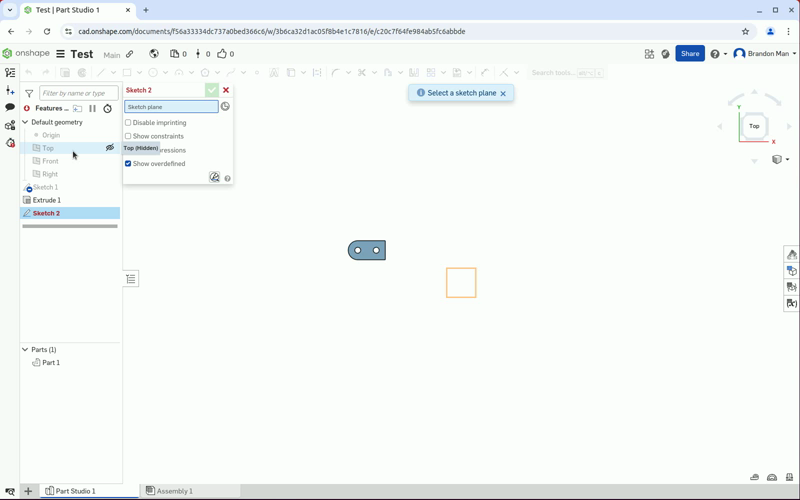
click(73, 150)
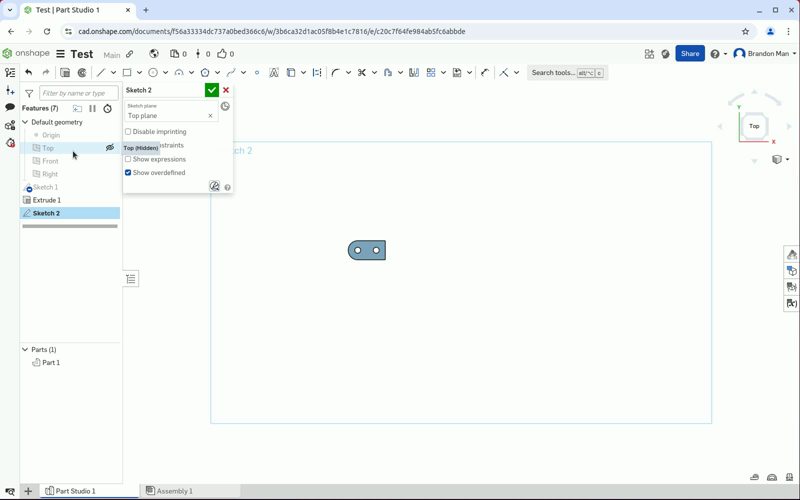
mouse_move(73, 352)
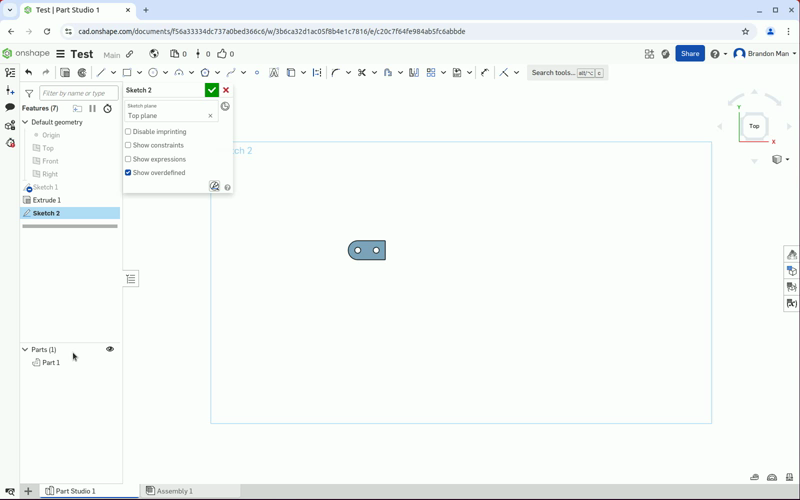
key(y)
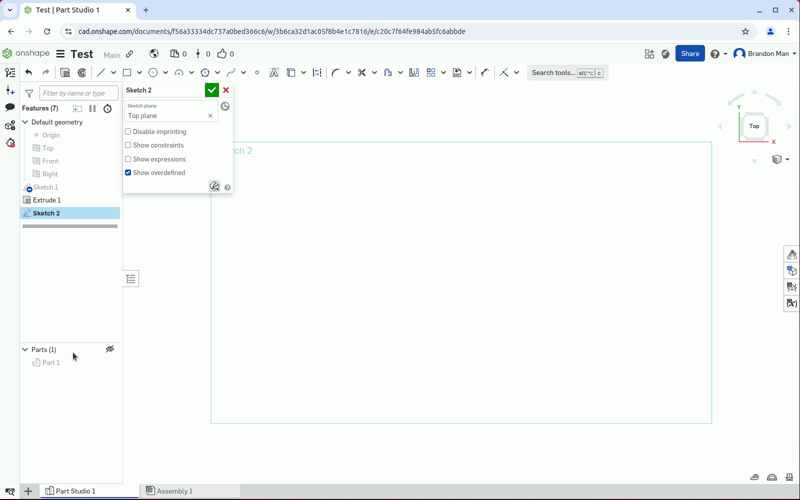
key(a)
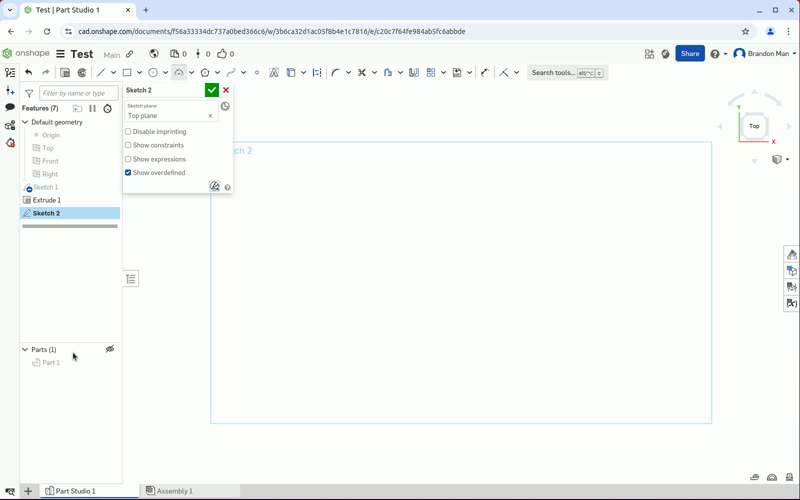
key_down(shift)
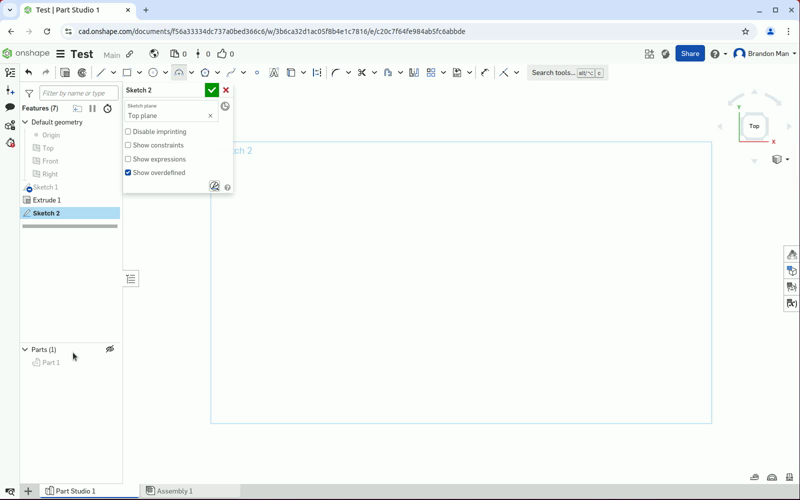
mouse_move(365, 286)
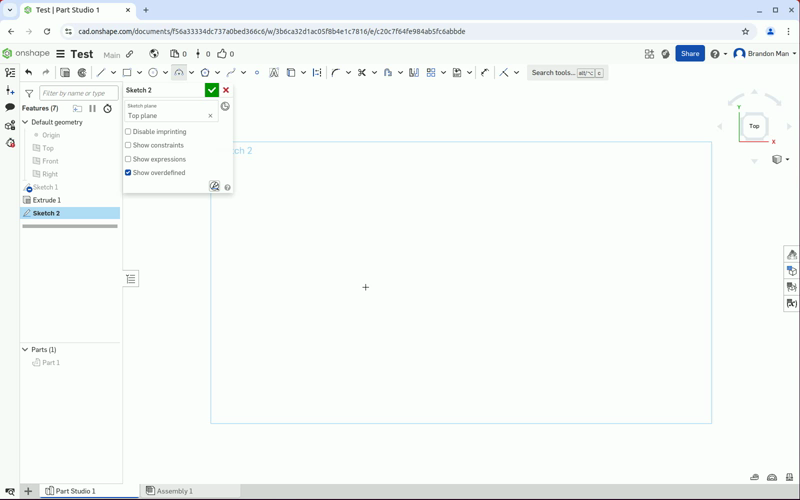
click(365, 286)
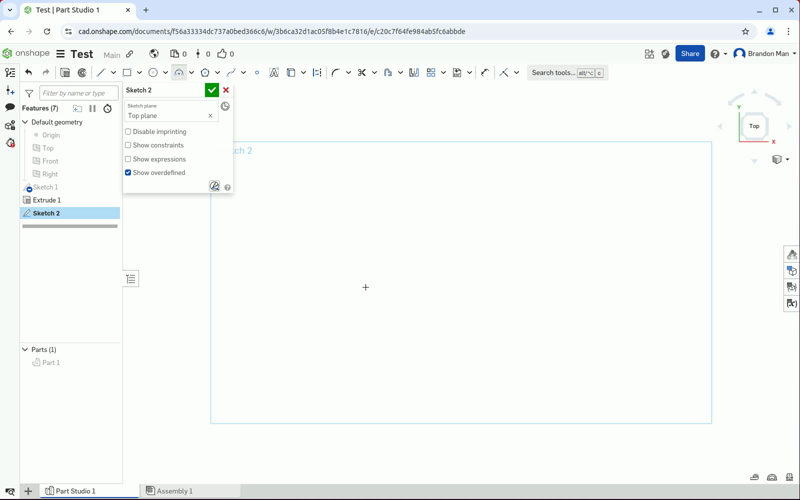
key_up(shift)
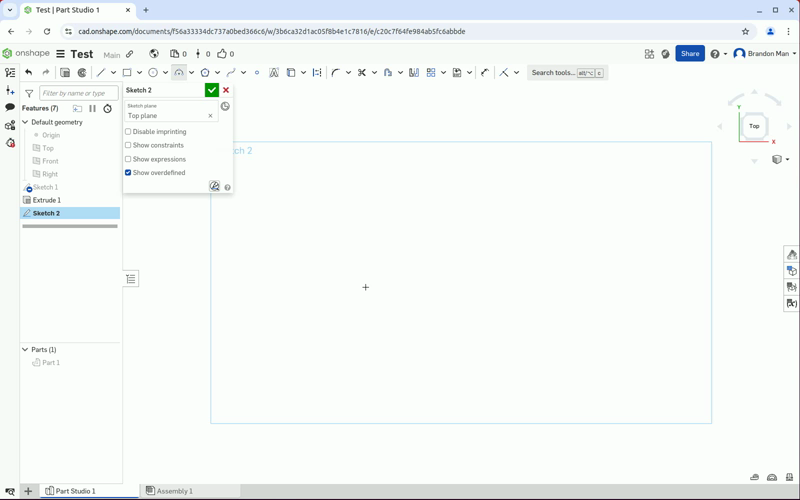
key_down(shift)
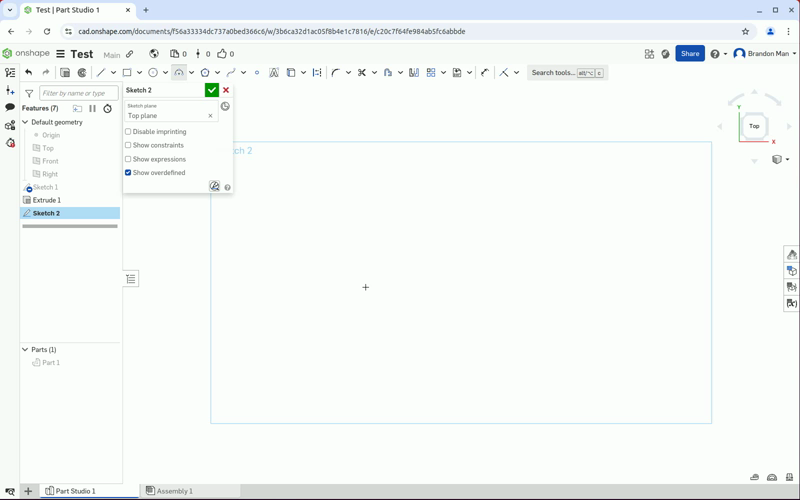
mouse_move(384, 286)
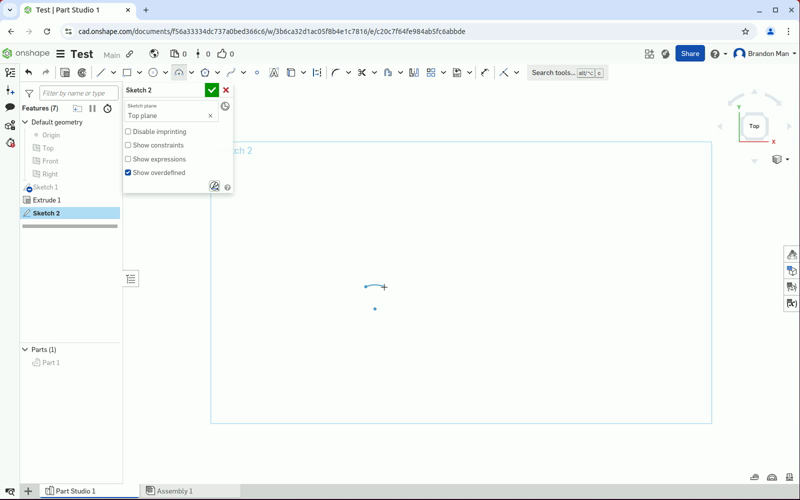
click(384, 286)
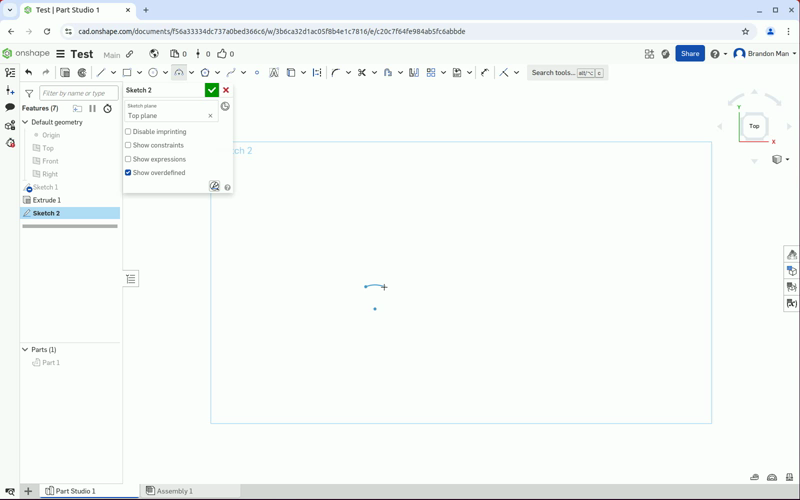
mouse_move(374, 295)
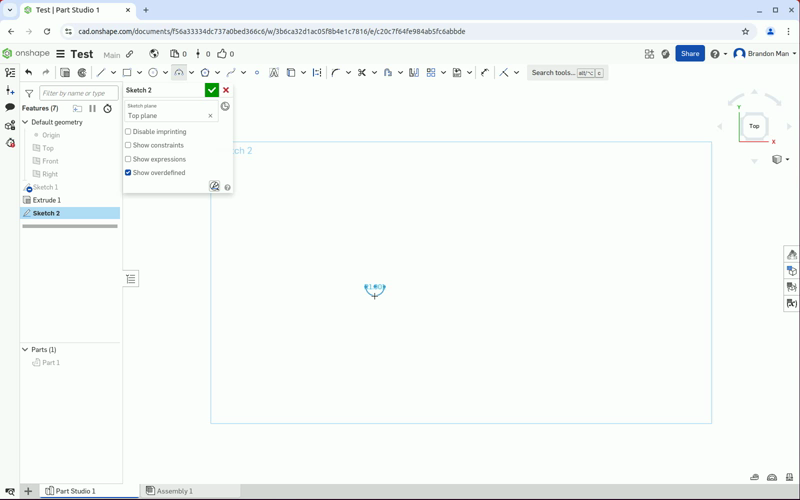
click(374, 295)
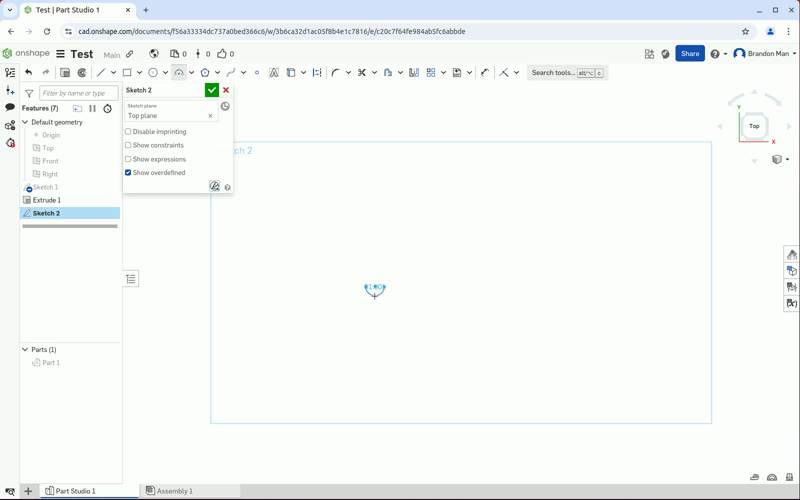
key_up(shift)
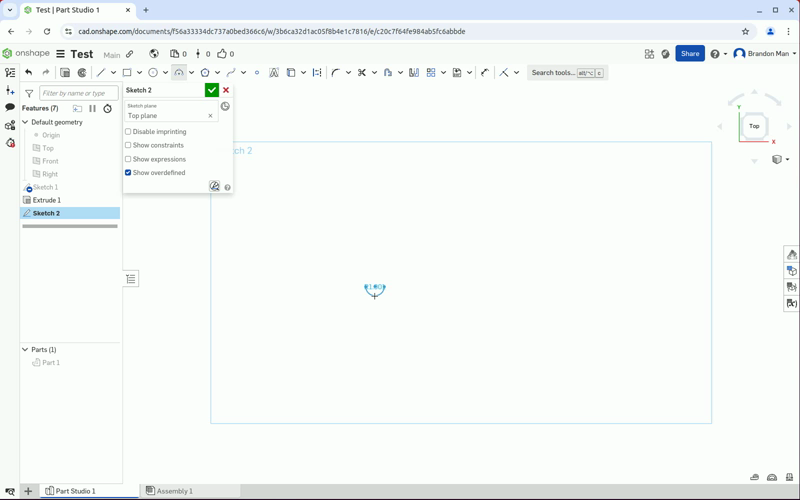
key(esc)
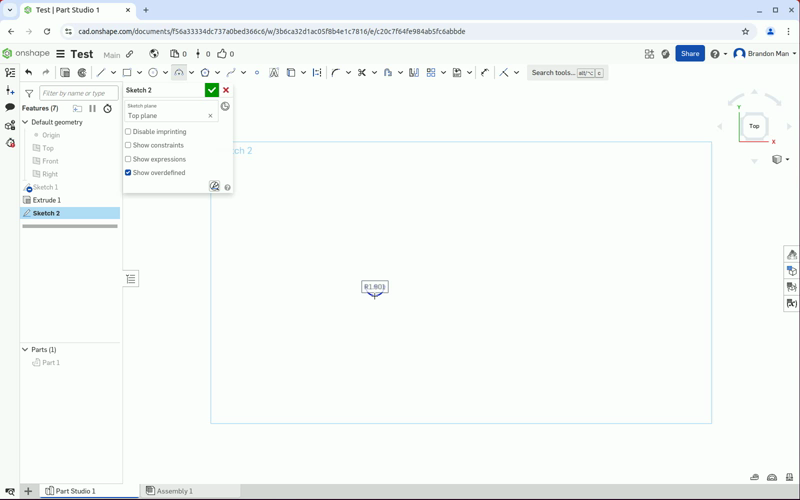
key(l)
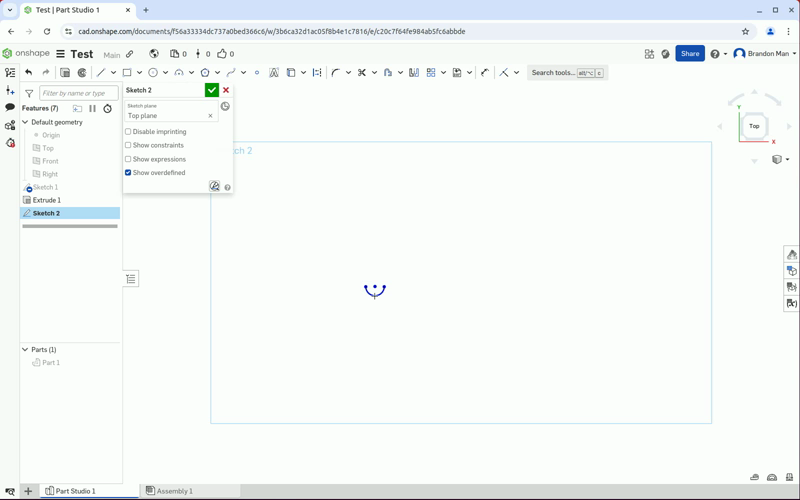
mouse_move(384, 286)
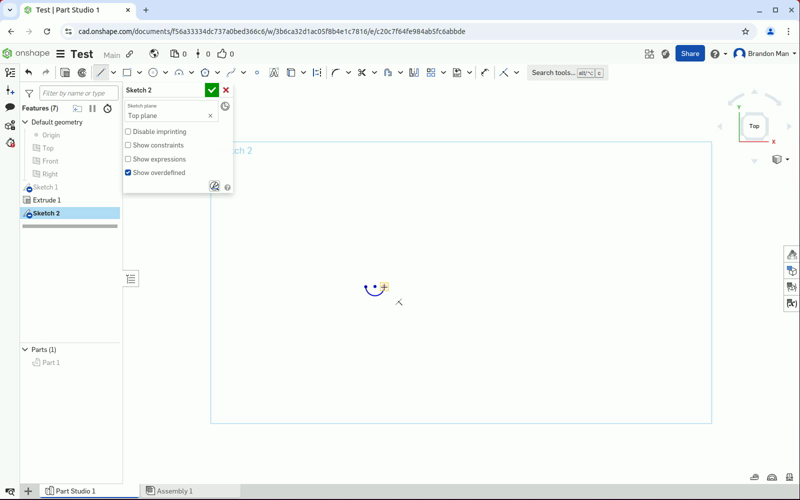
click(384, 286)
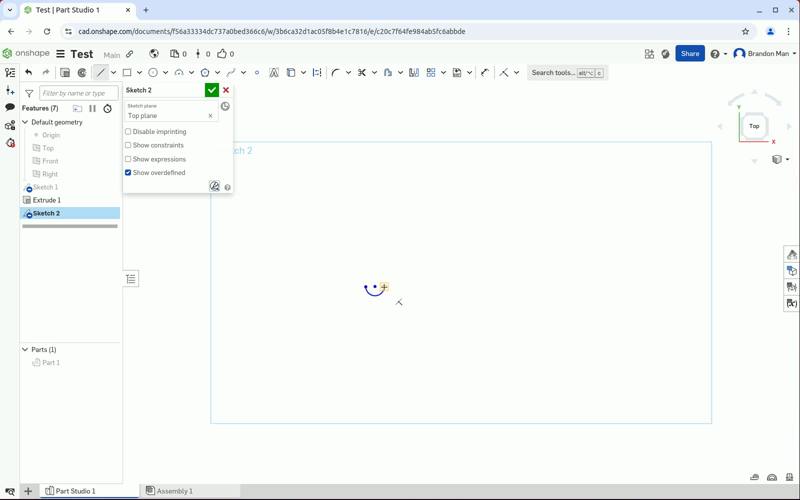
key_down(shift)
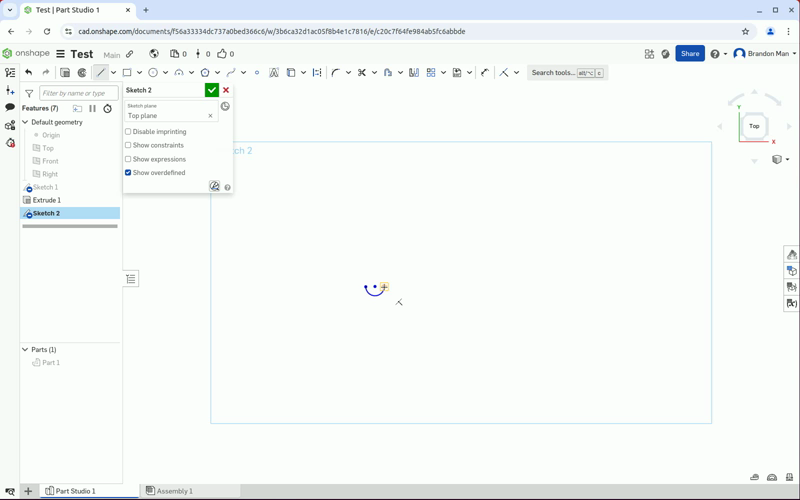
mouse_move(414, 286)
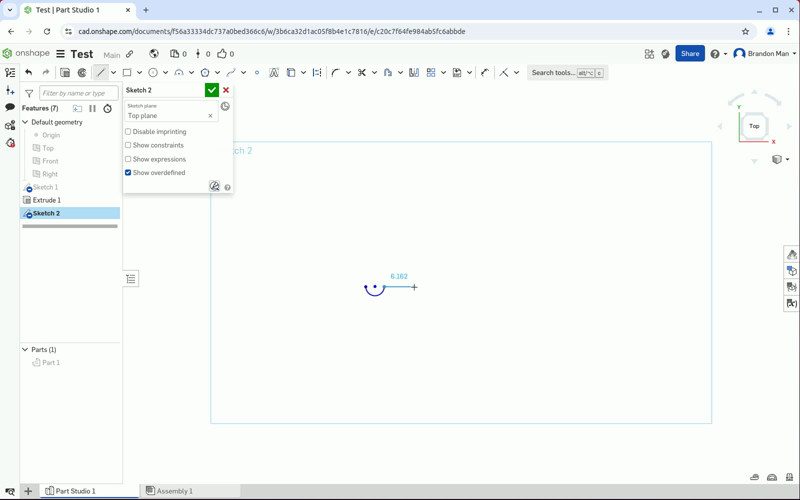
mouse_move(384, 258)
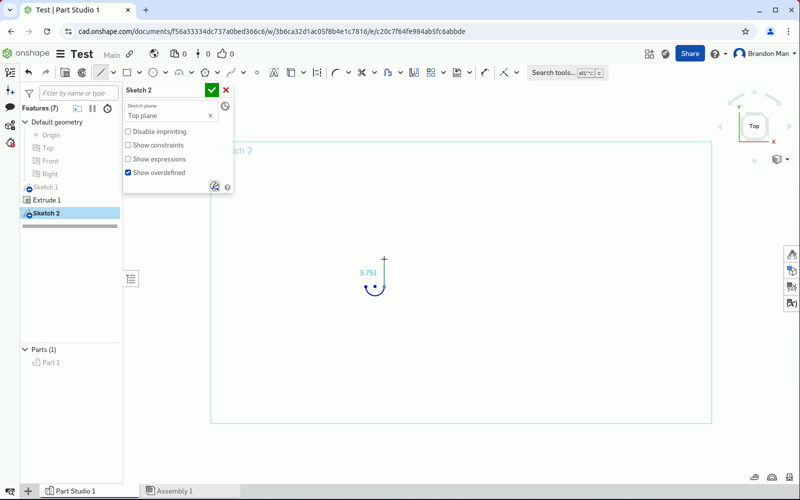
click(384, 258)
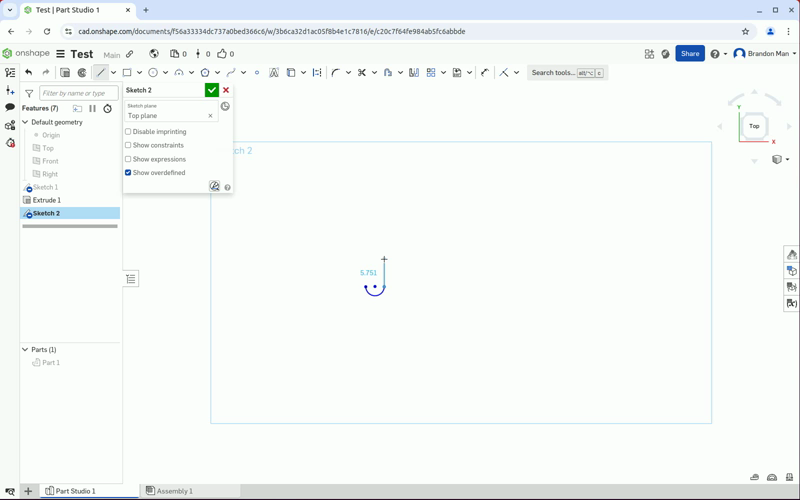
key_up(shift)
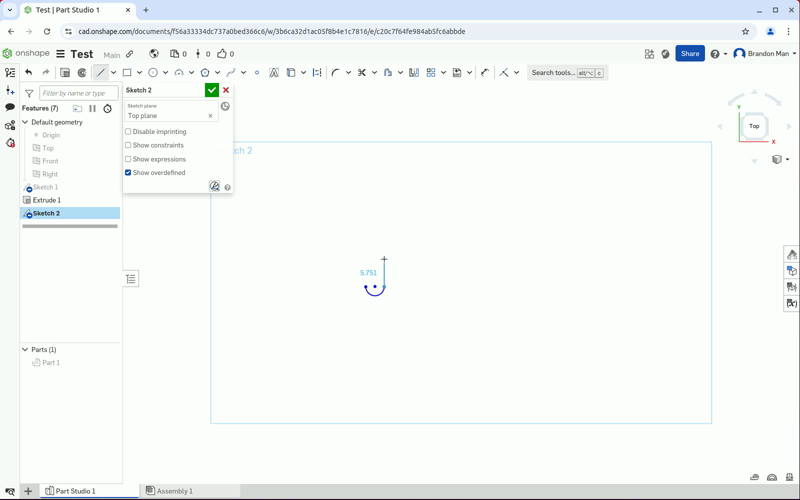
key_down(shift)
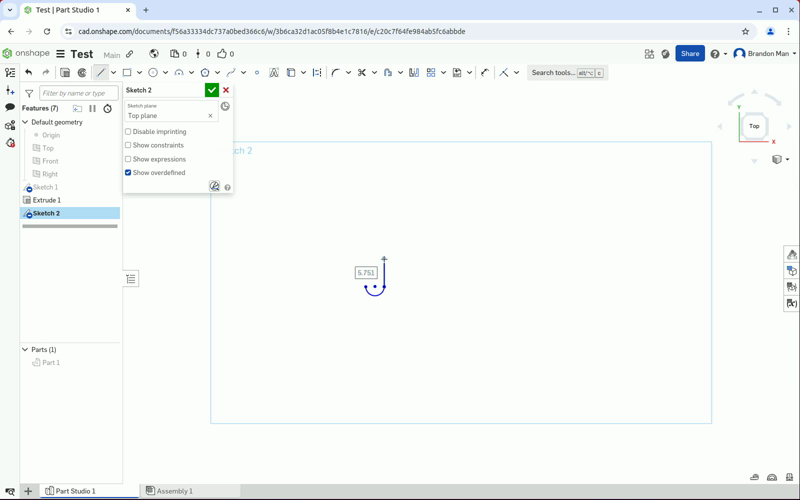
mouse_move(414, 258)
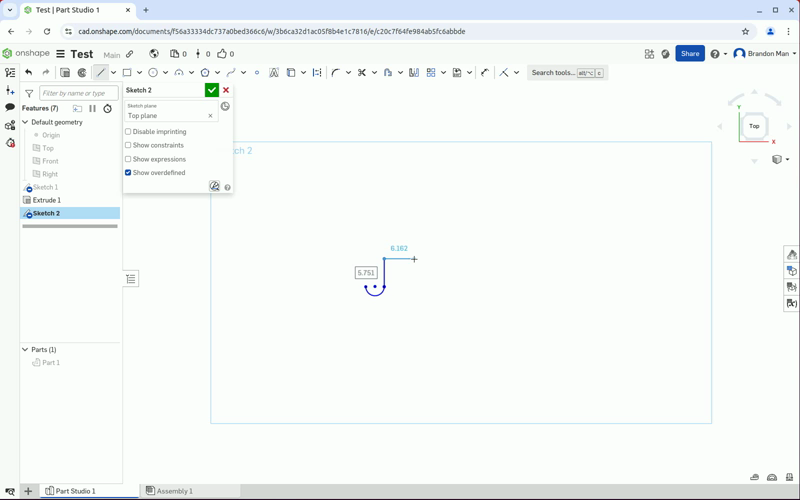
mouse_move(365, 258)
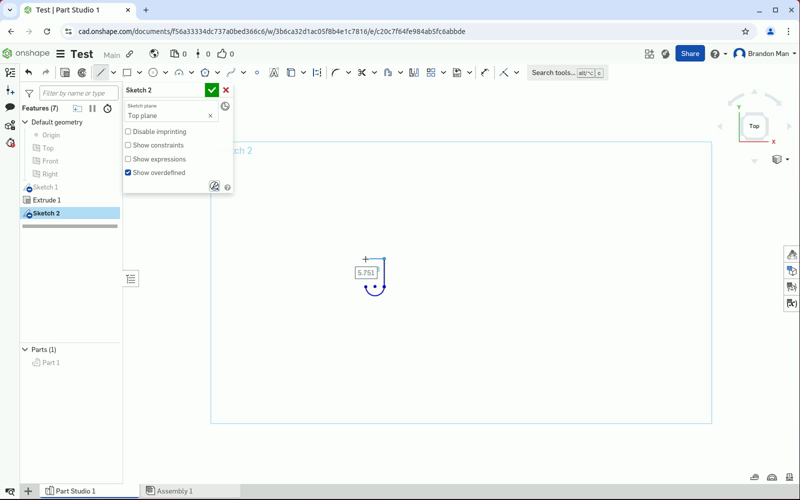
click(365, 258)
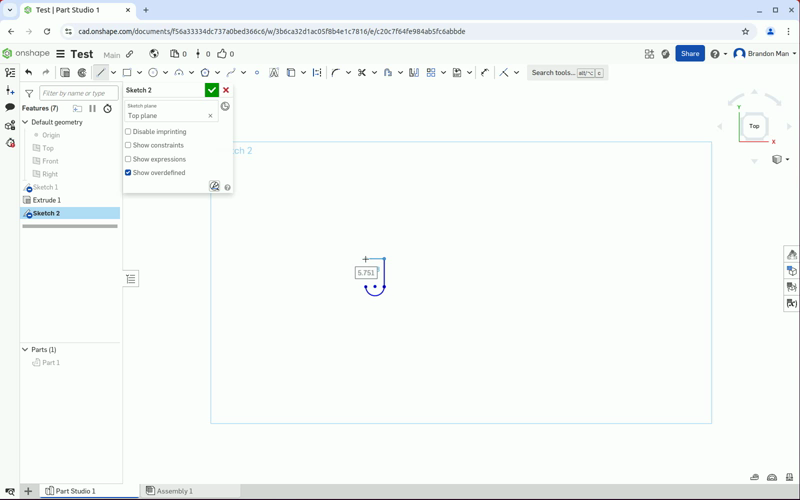
key_up(shift)
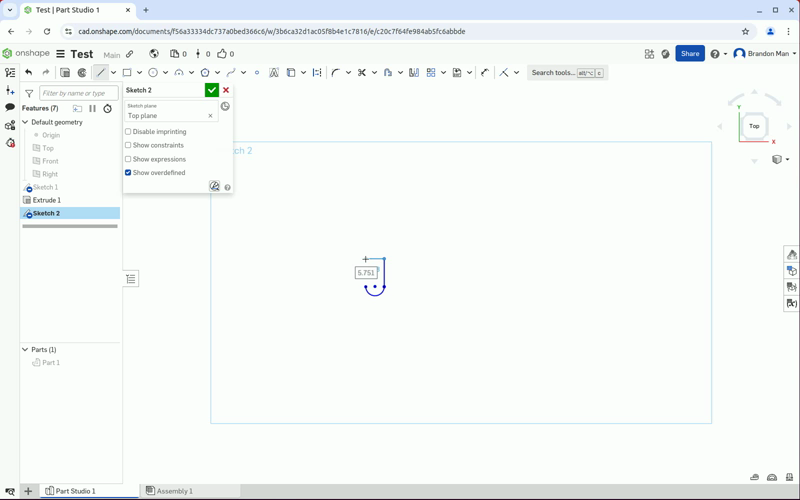
mouse_move(395, 258)
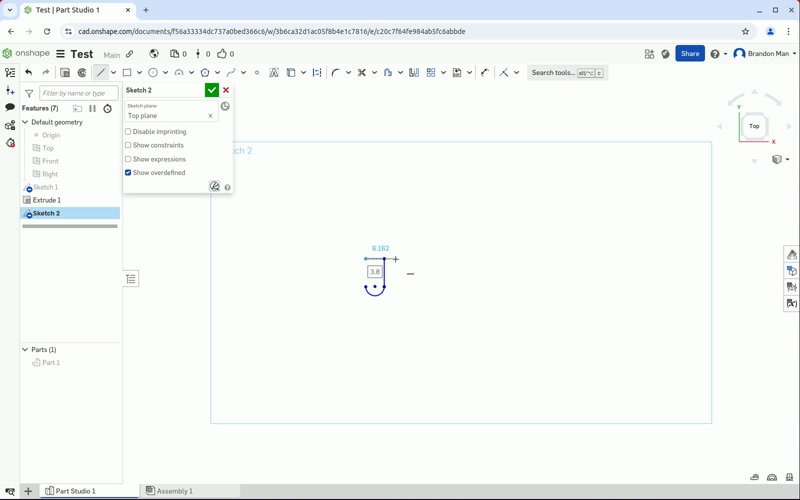
key_down(shift)
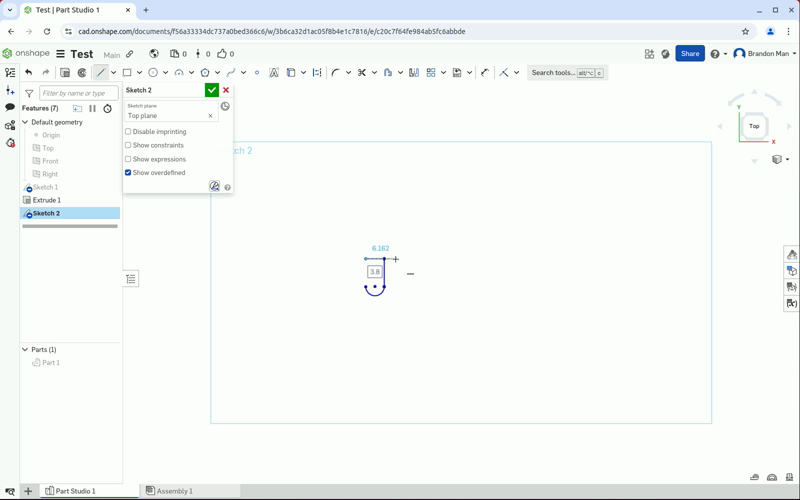
mouse_move(365, 286)
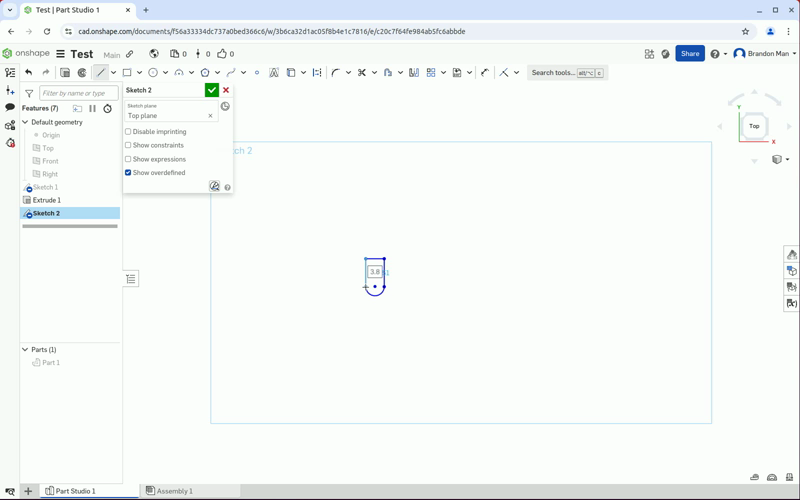
key_up(shift)
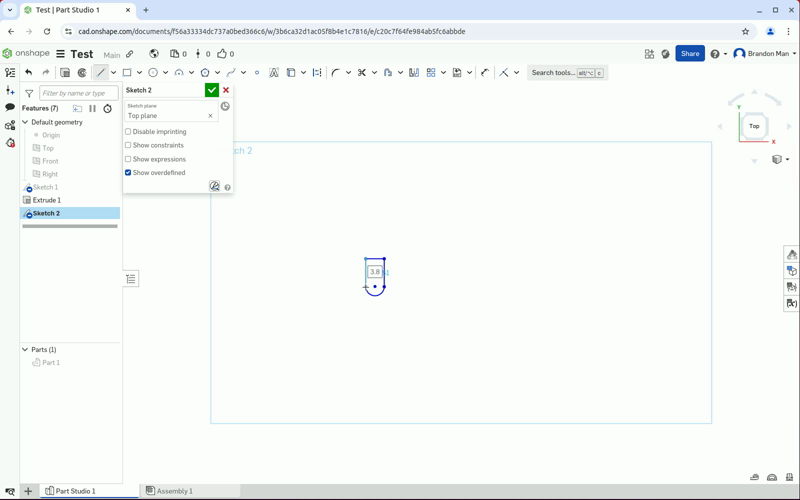
click(365, 286)
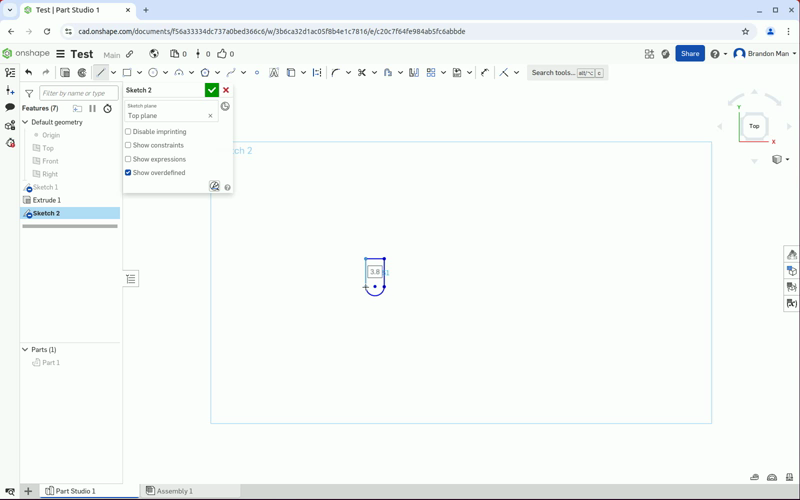
key(esc)
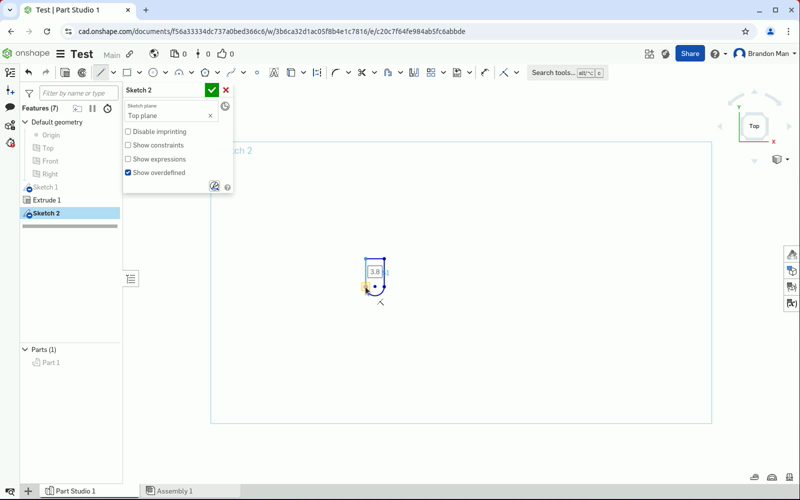
key(c)
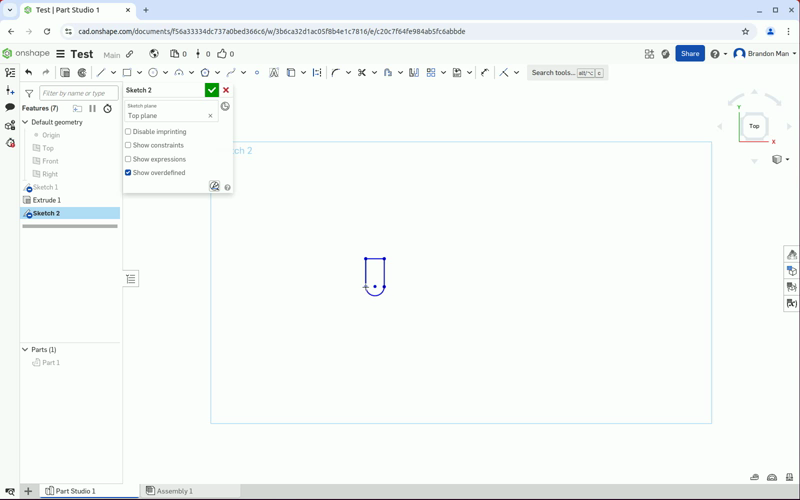
key_down(shift)
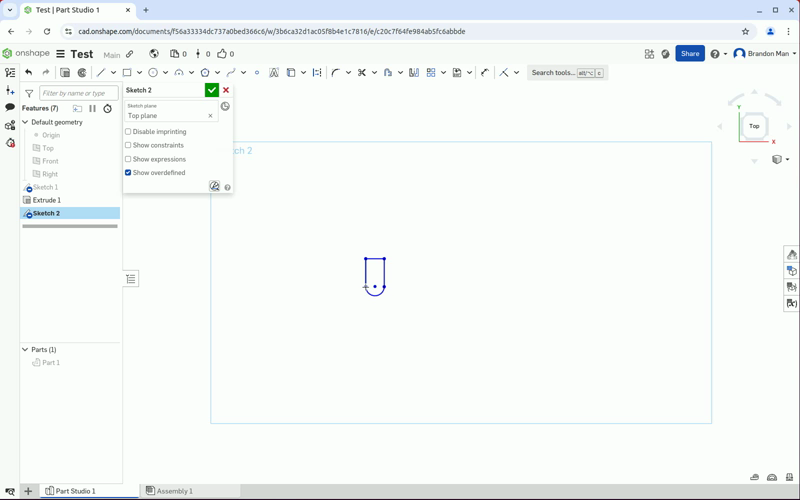
mouse_move(375, 286)
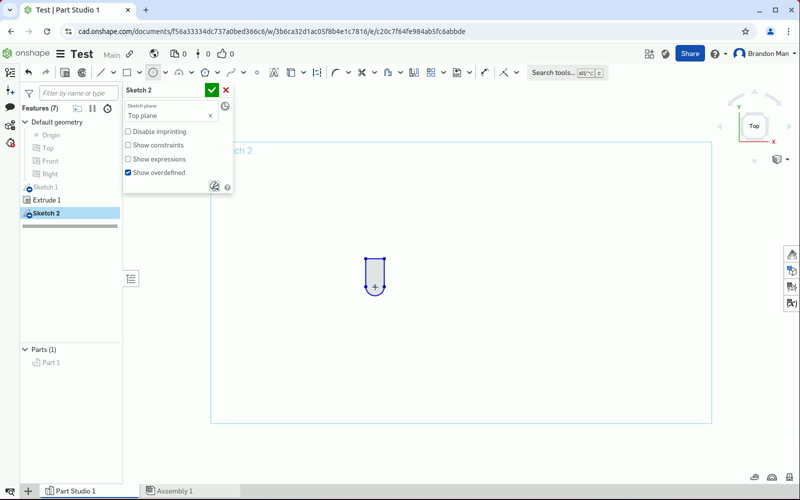
click(375, 286)
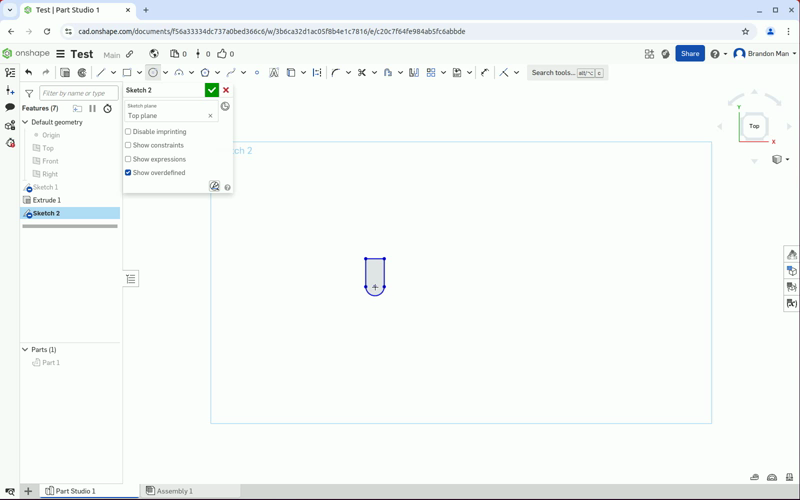
key_up(shift)
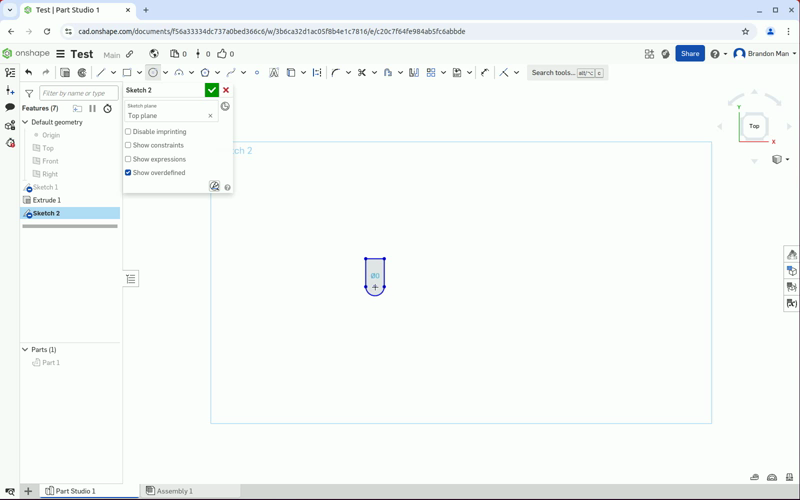
mouse_move(378, 286)
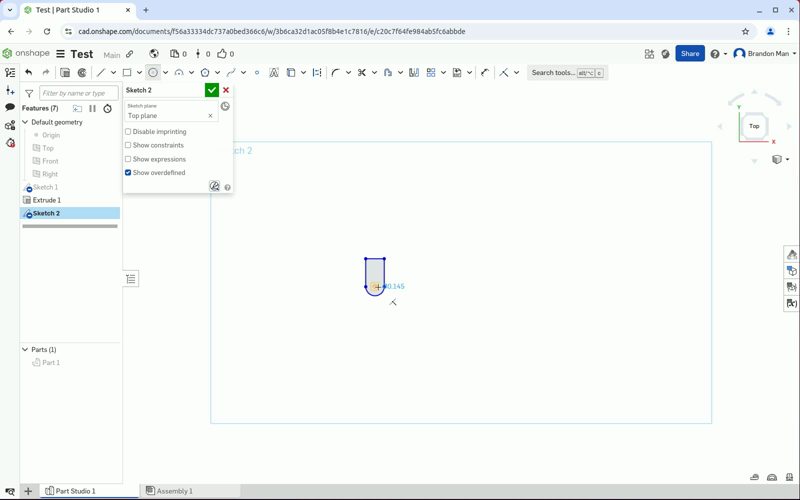
scroll(6)
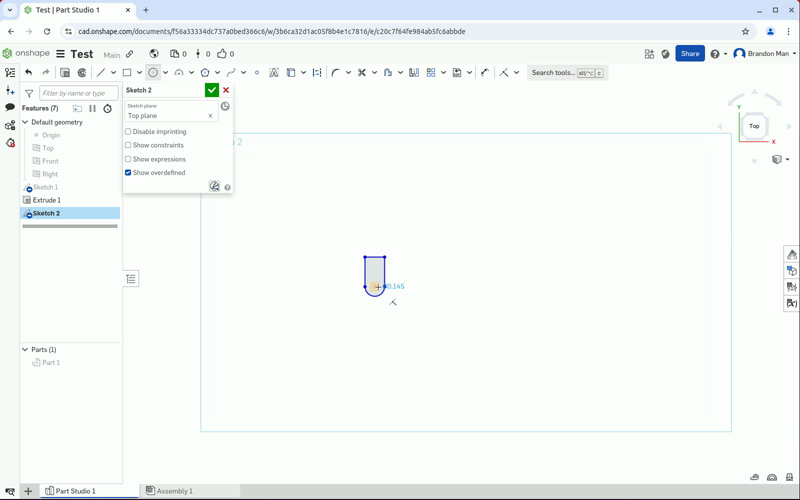
scroll(6)
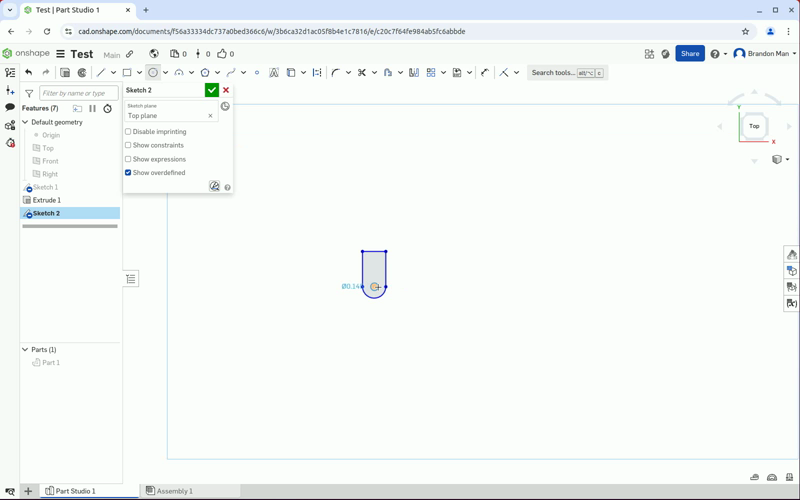
scroll(6)
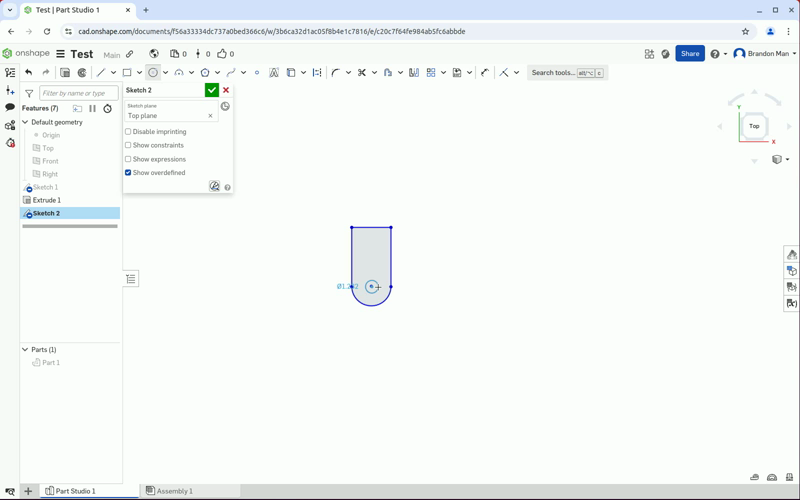
scroll(6)
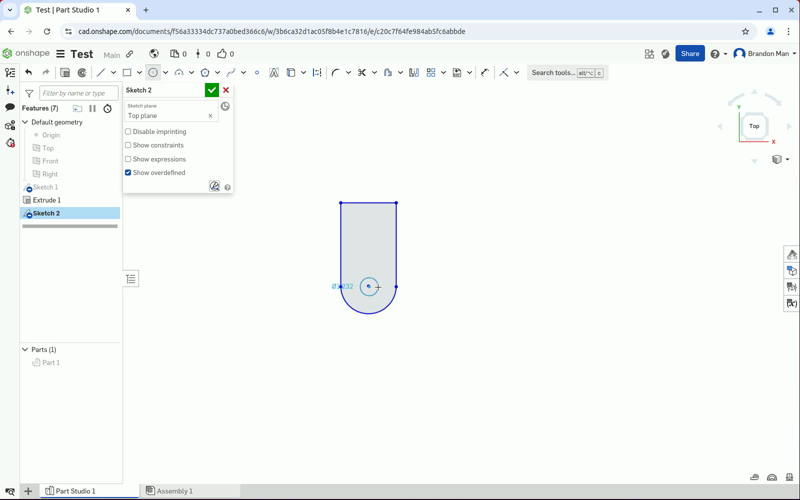
scroll(6)
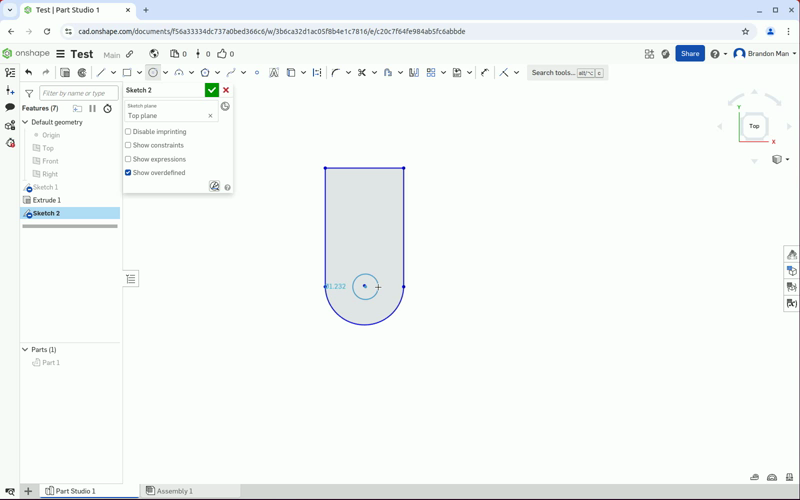
scroll(6)
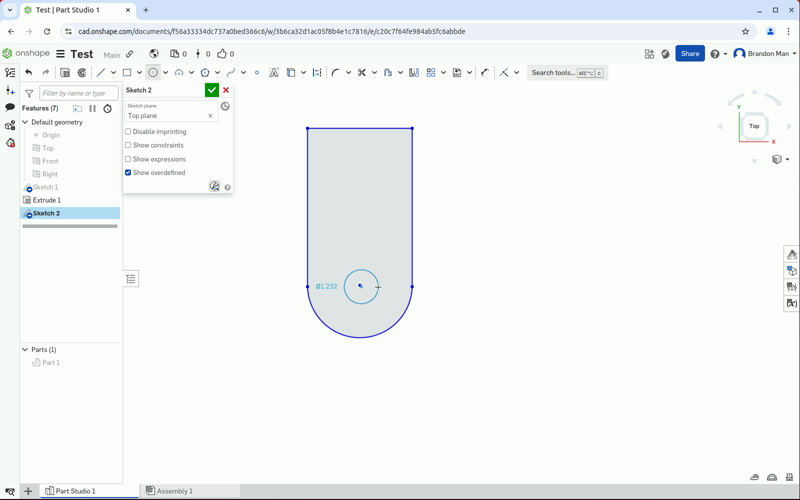
scroll(6)
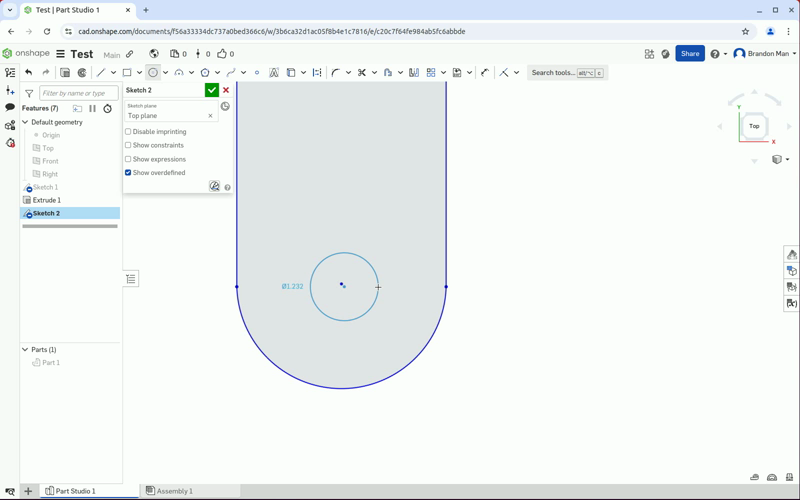
click(378, 286)
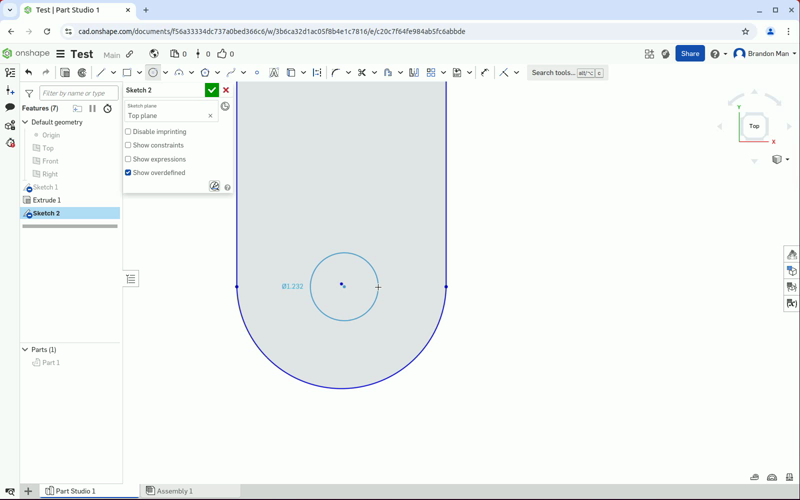
scroll(-6)
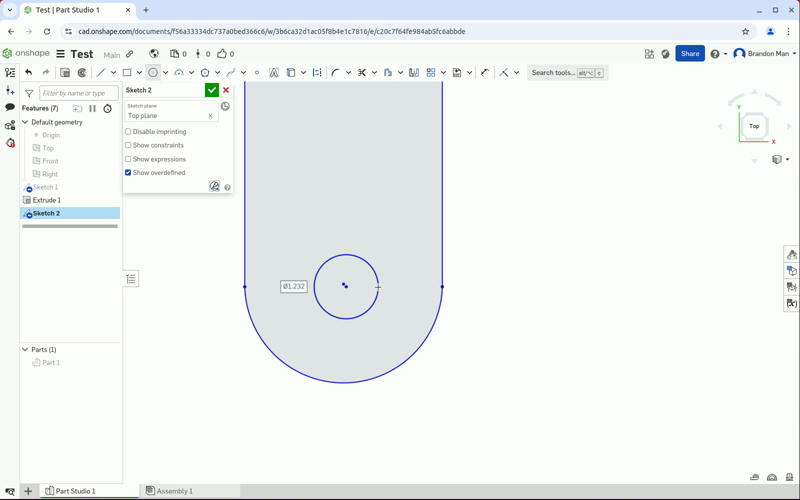
scroll(-6)
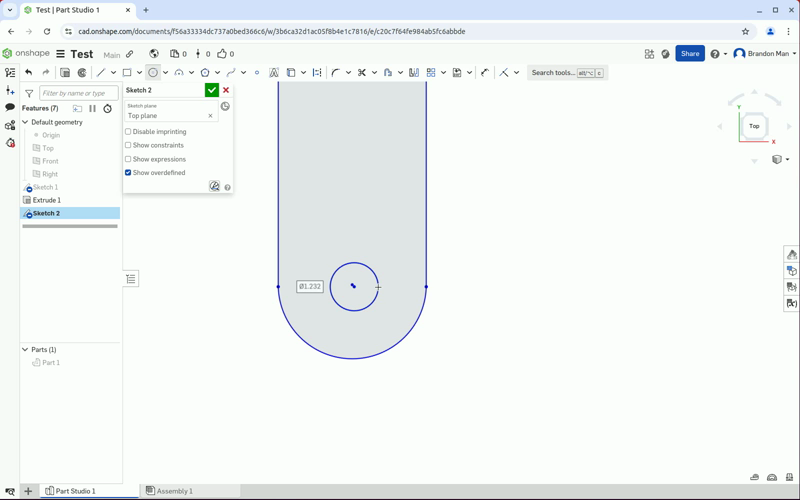
scroll(-6)
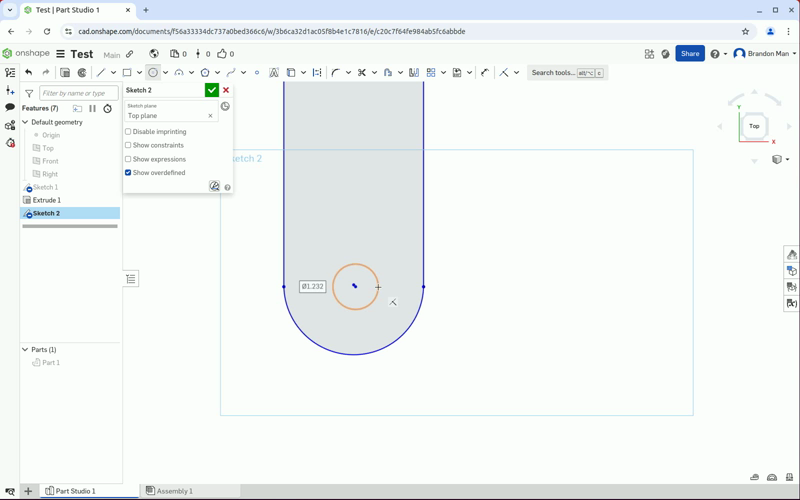
scroll(-6)
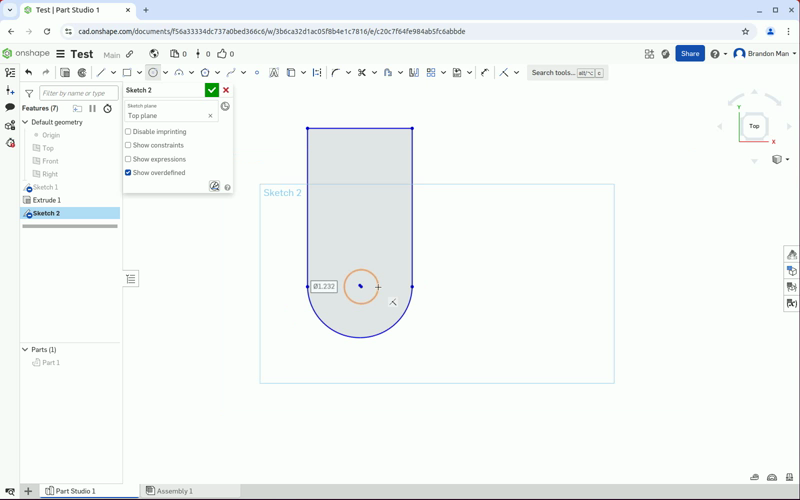
scroll(-6)
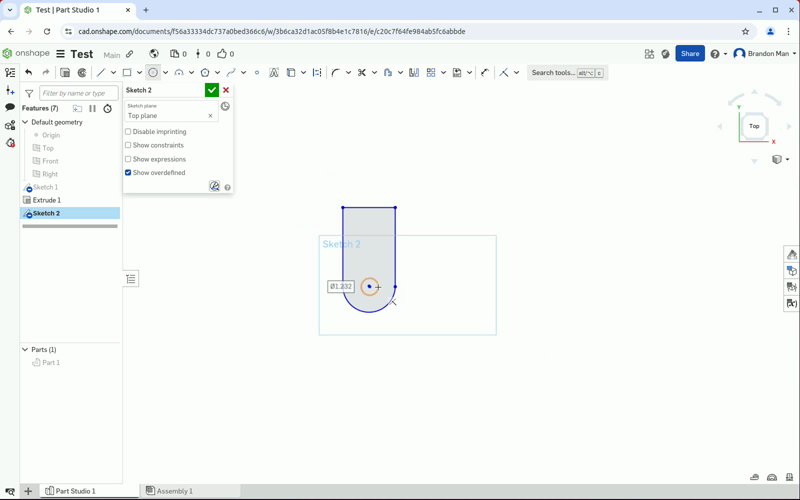
scroll(-6)
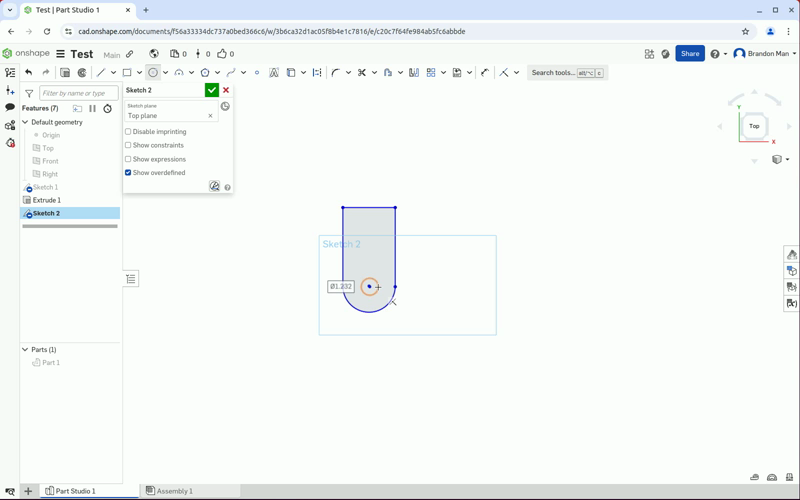
scroll(-6)
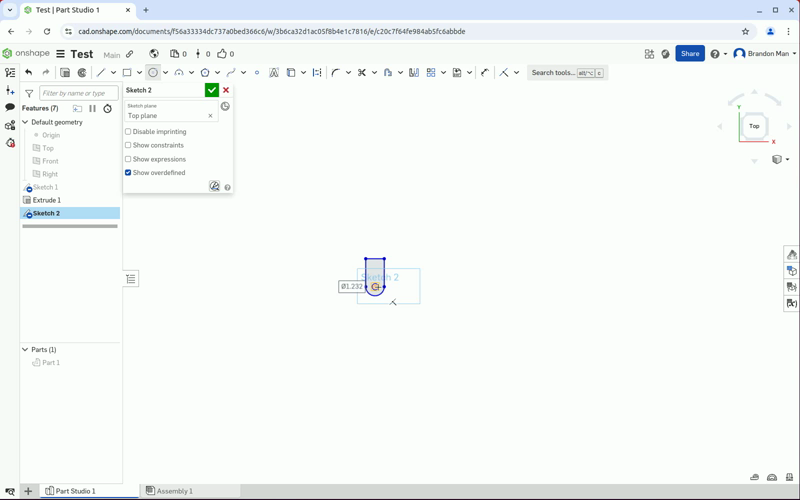
key(esc)
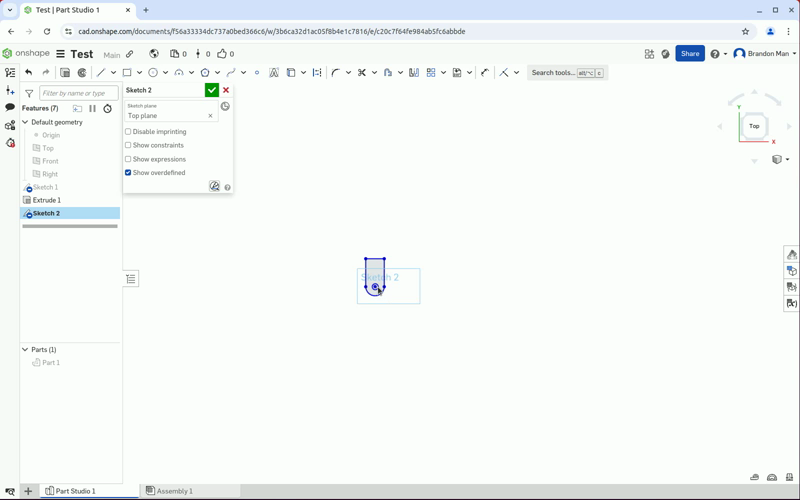
key(c)
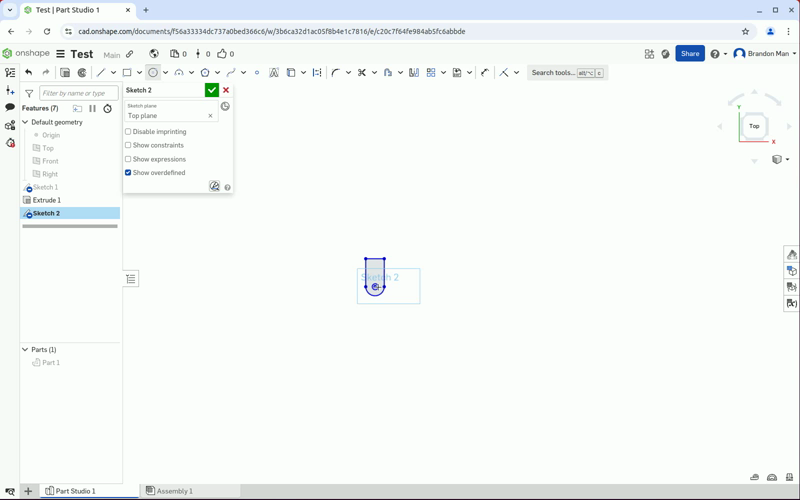
key_down(shift)
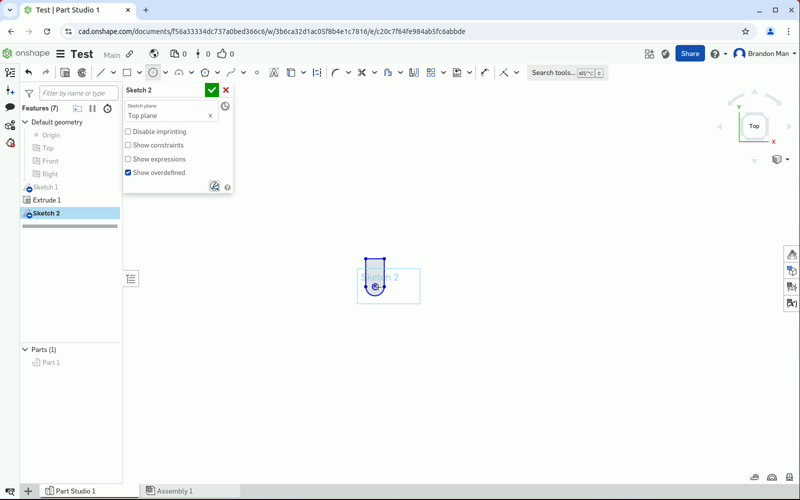
mouse_move(375, 267)
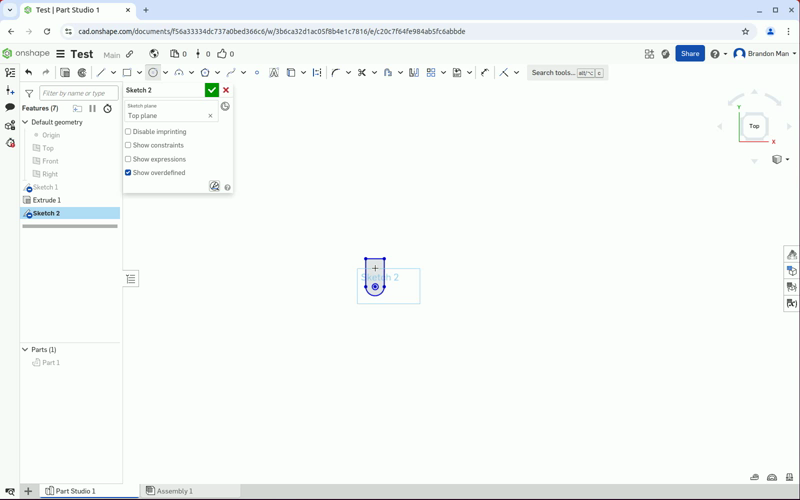
click(375, 267)
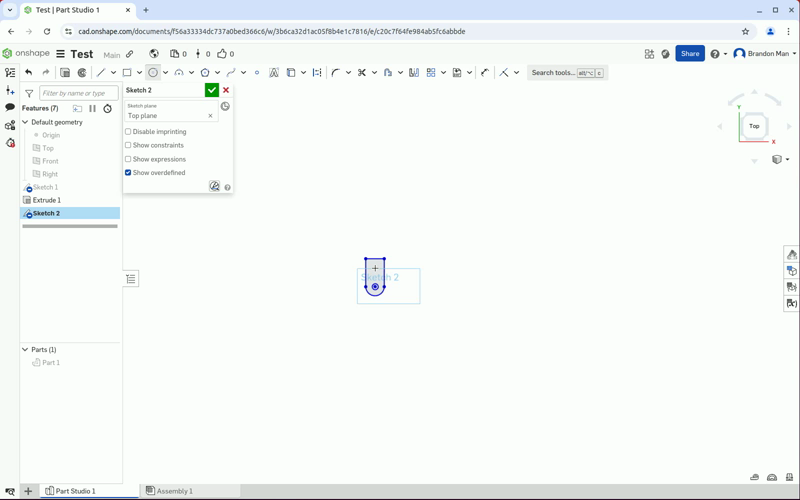
key_up(shift)
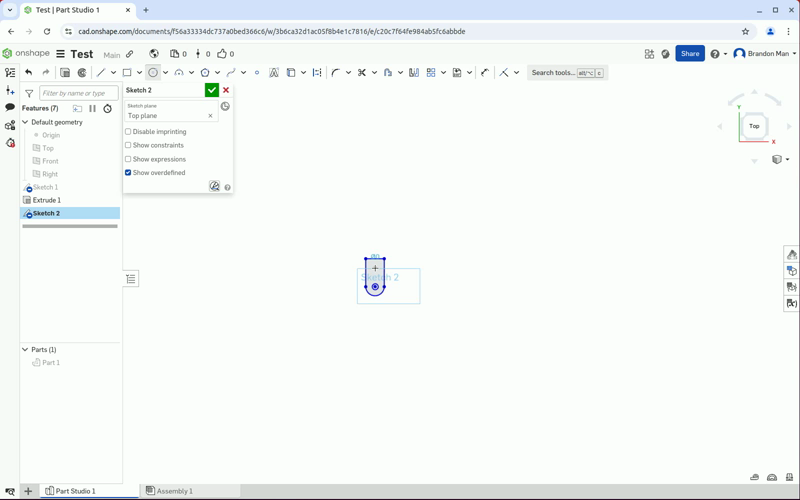
mouse_move(378, 267)
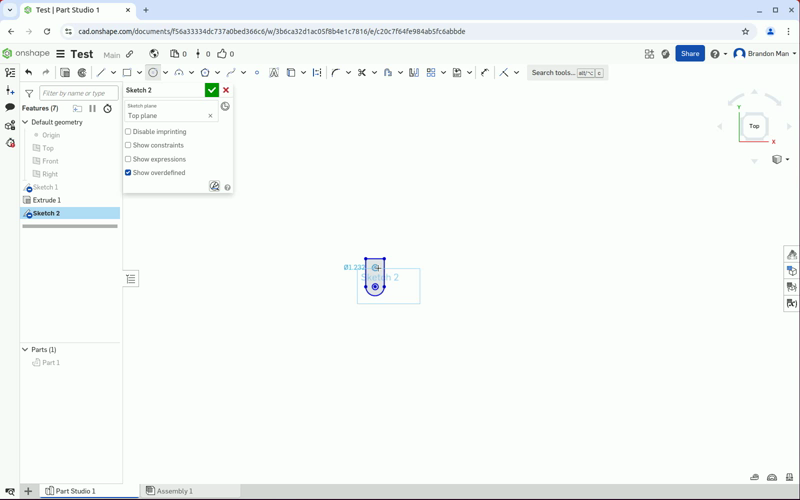
click(378, 267)
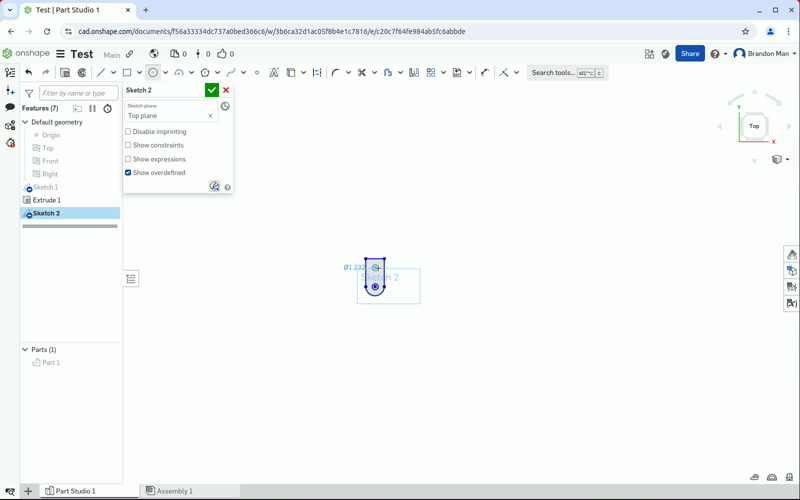
key(esc)
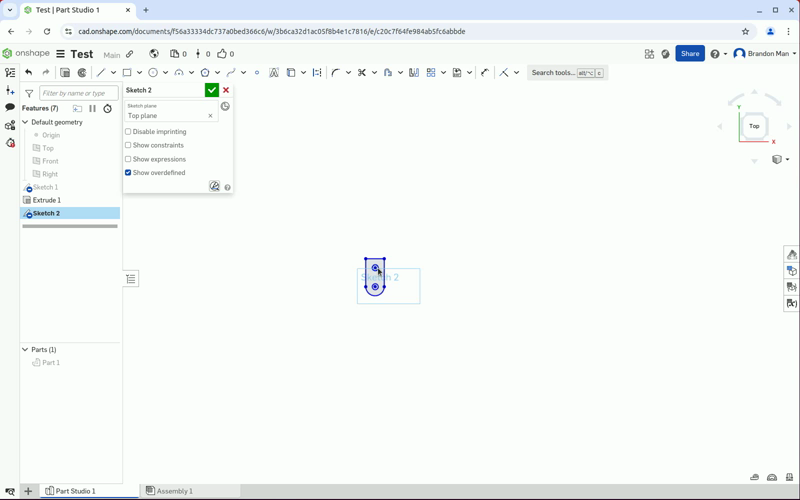
mouse_move(371, 265)
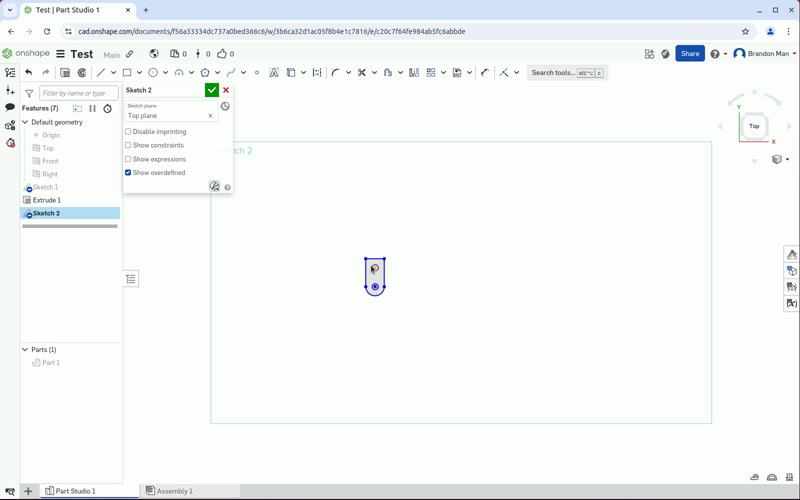
scroll(6)
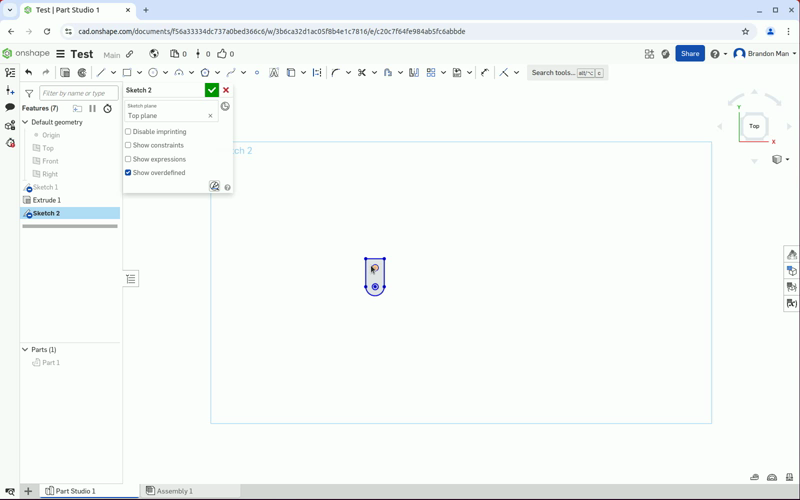
scroll(6)
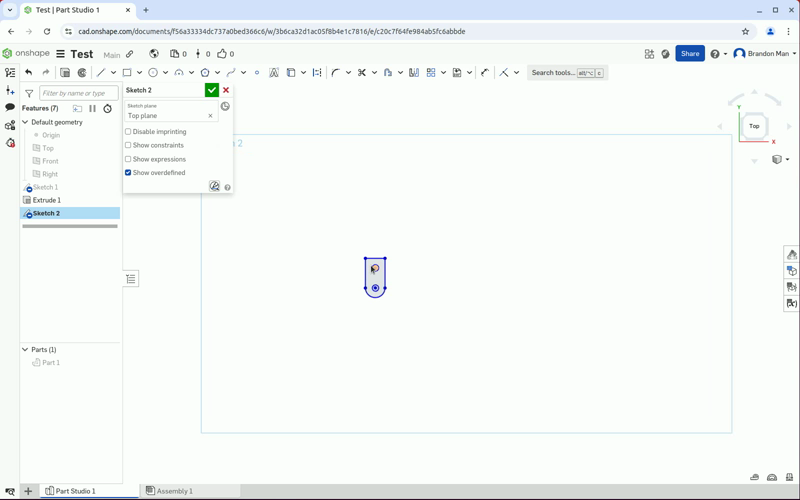
scroll(6)
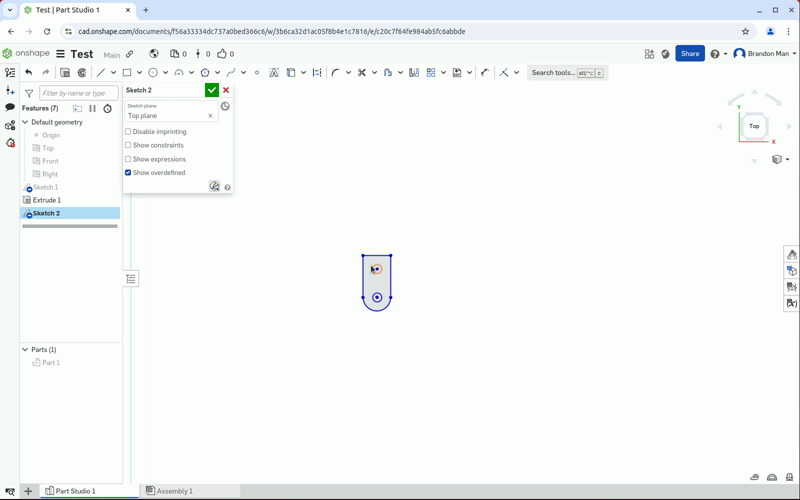
scroll(6)
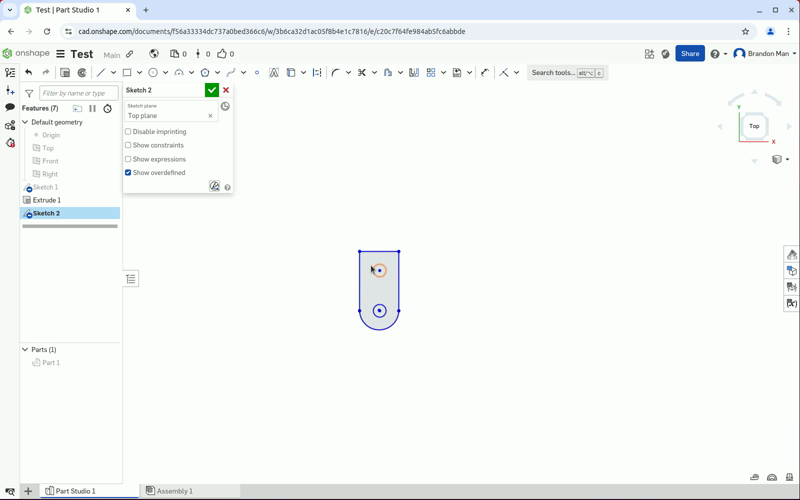
scroll(6)
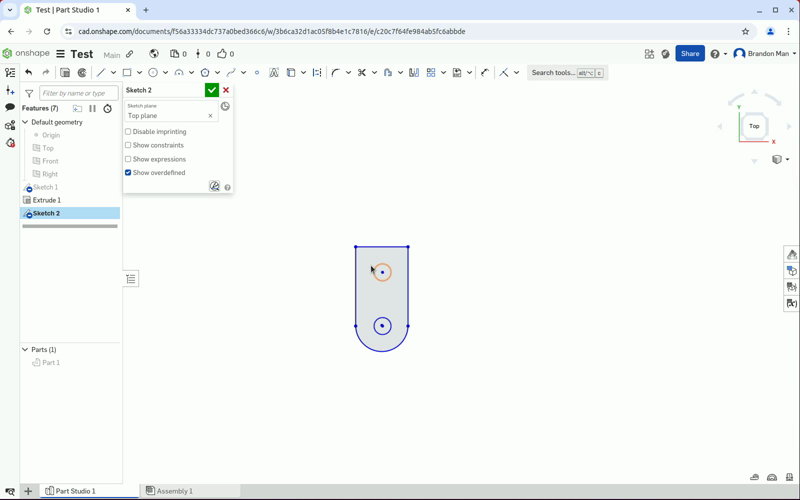
scroll(6)
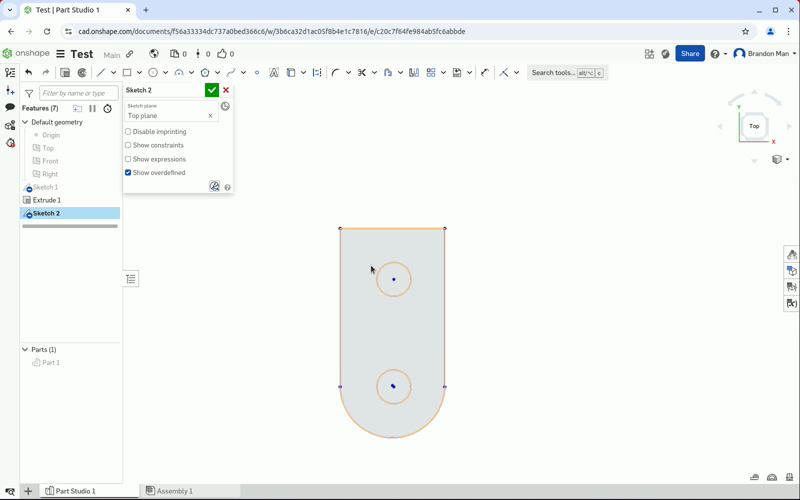
scroll(6)
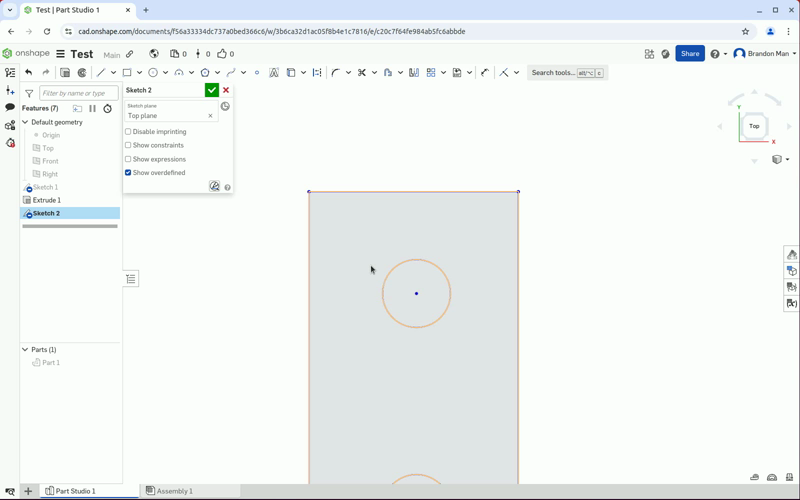
click(371, 265)
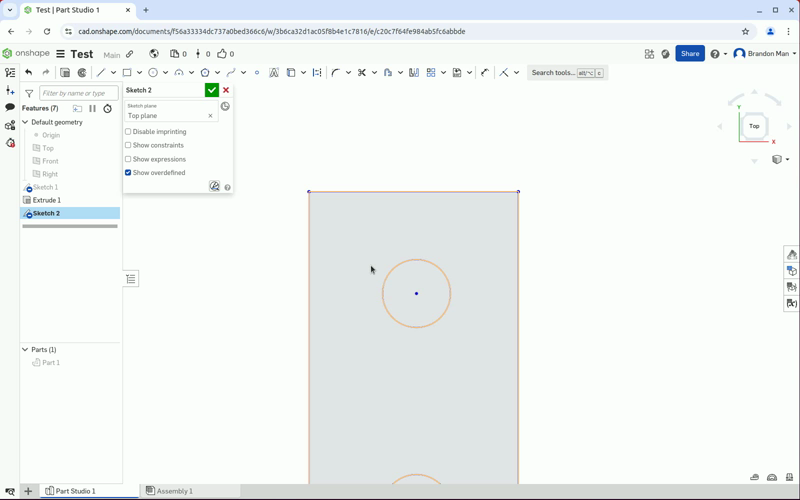
scroll(-6)
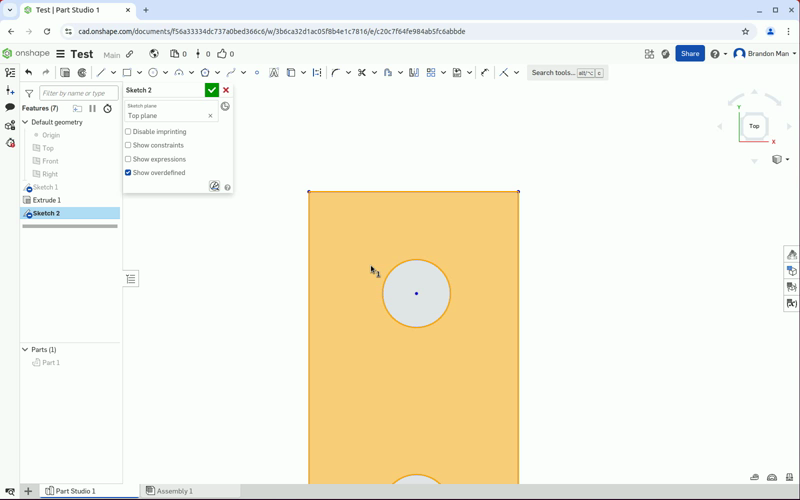
scroll(-6)
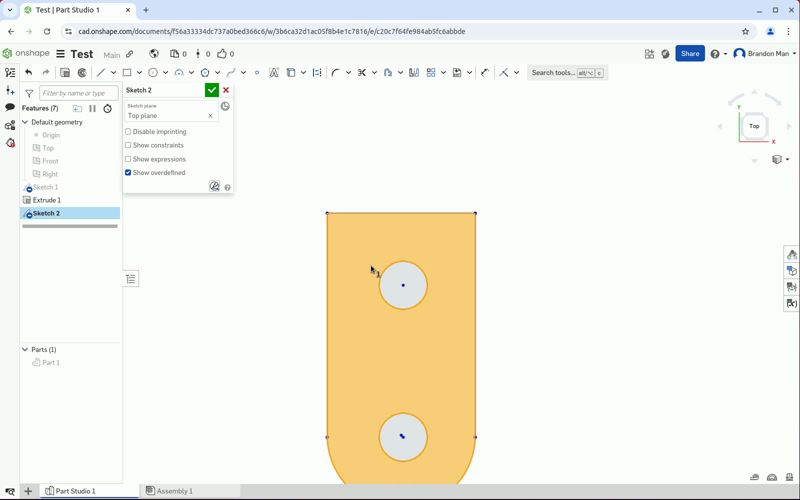
scroll(-6)
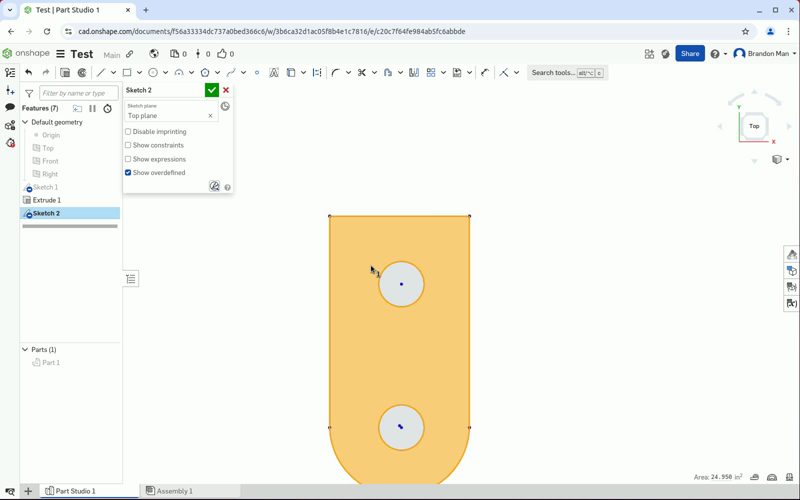
scroll(-6)
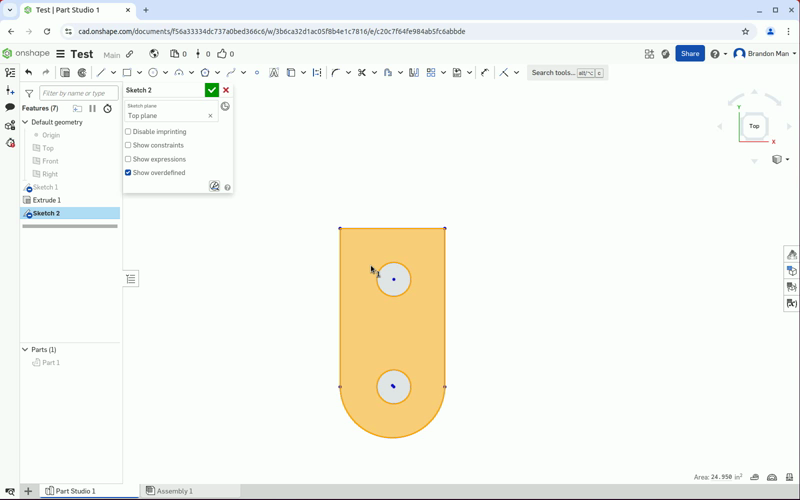
scroll(-6)
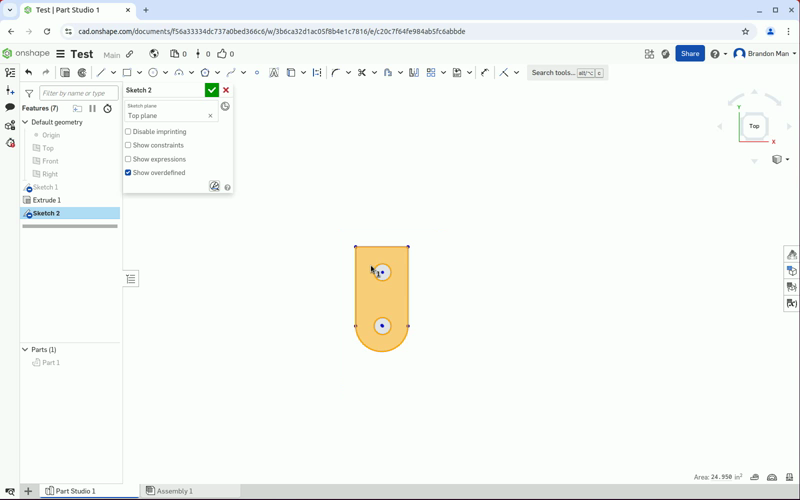
scroll(-6)
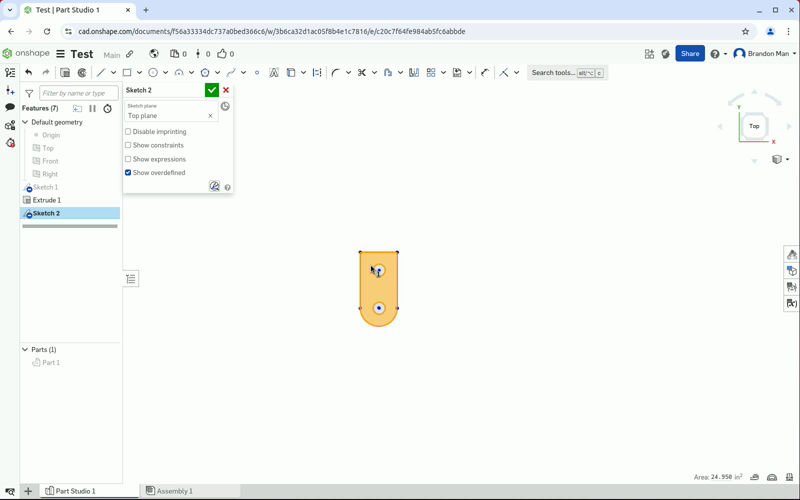
scroll(-6)
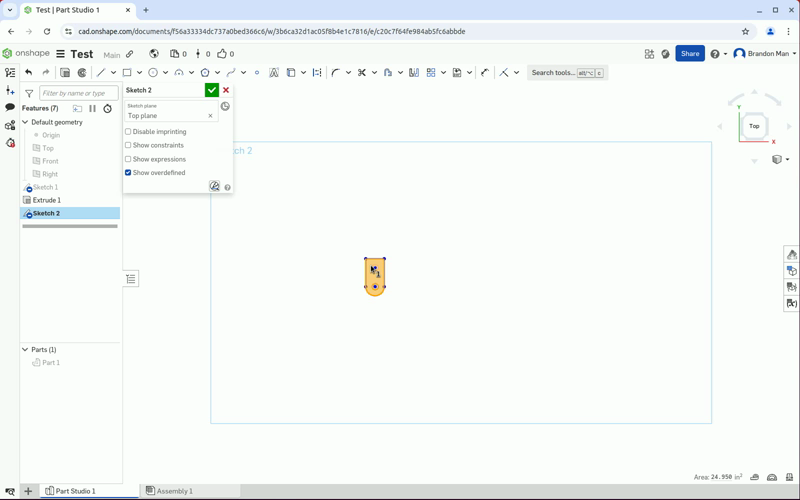
mouse_move(73, 352)
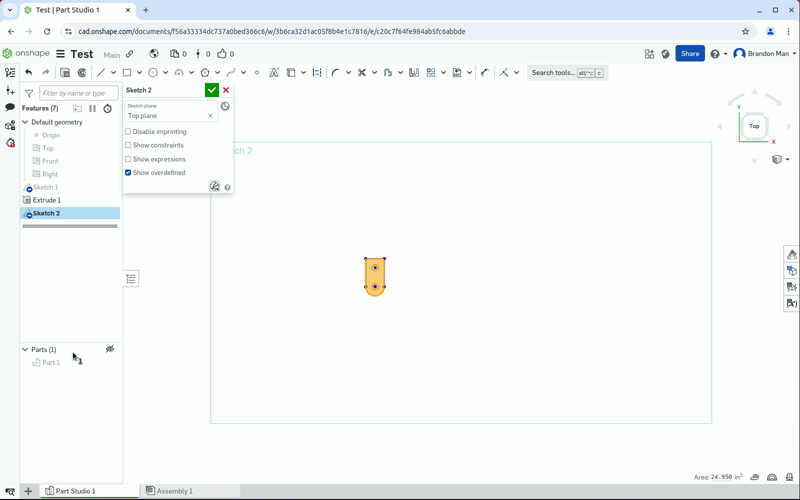
key(shift+y)
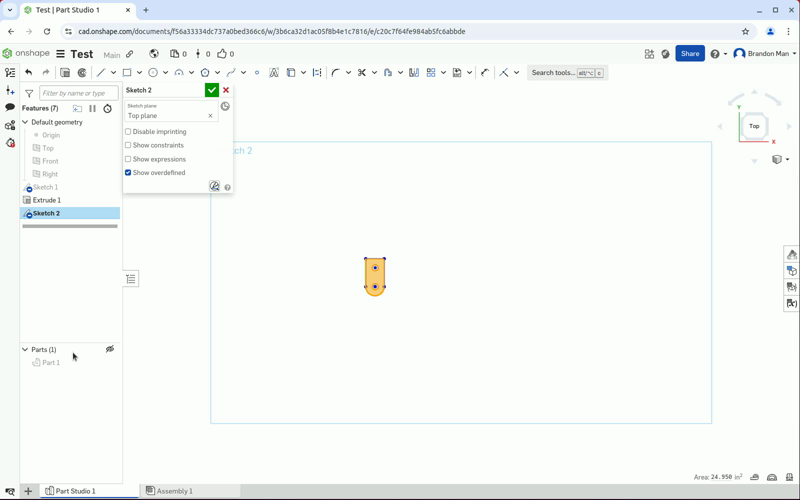
key(shift+e)
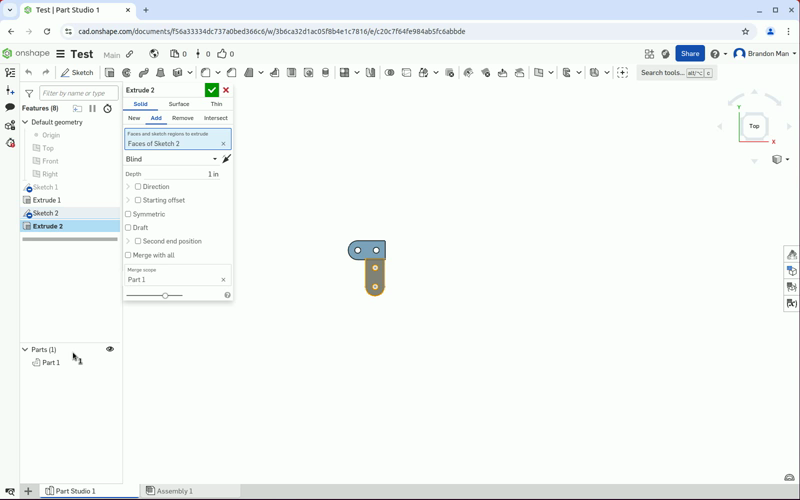
mouse_move(143, 106)
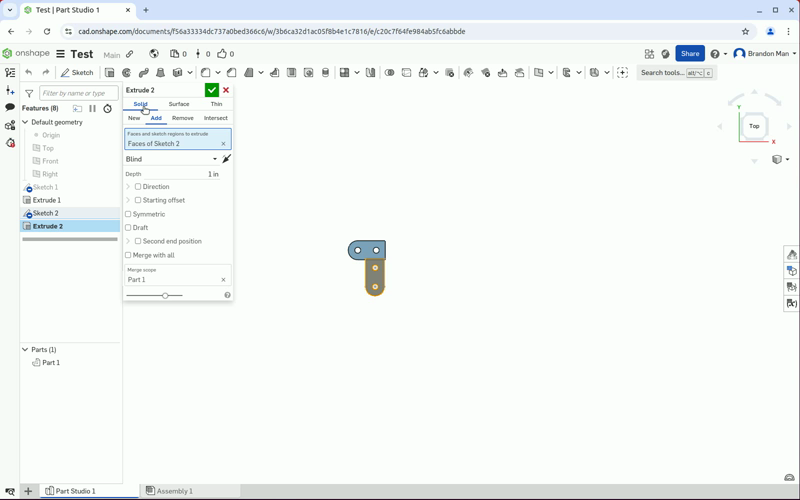
click(143, 106)
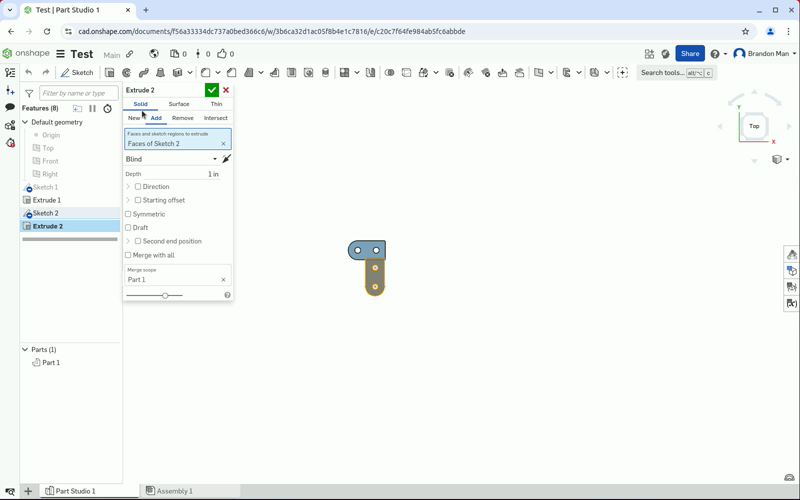
mouse_move(137, 120)
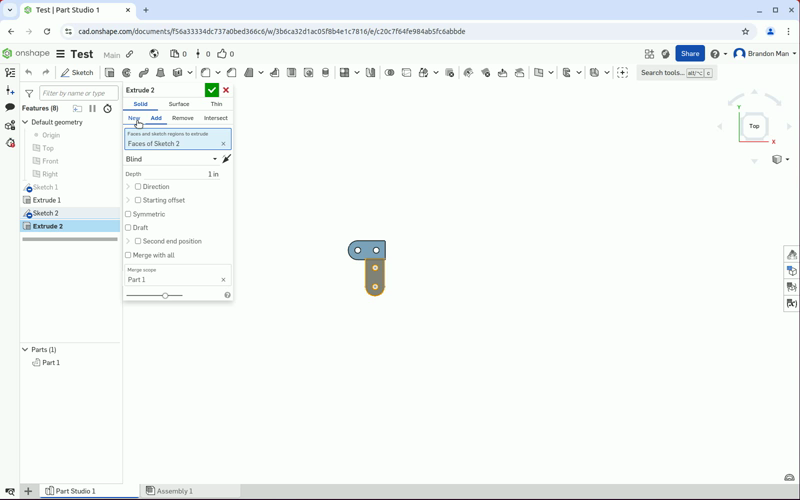
click(137, 120)
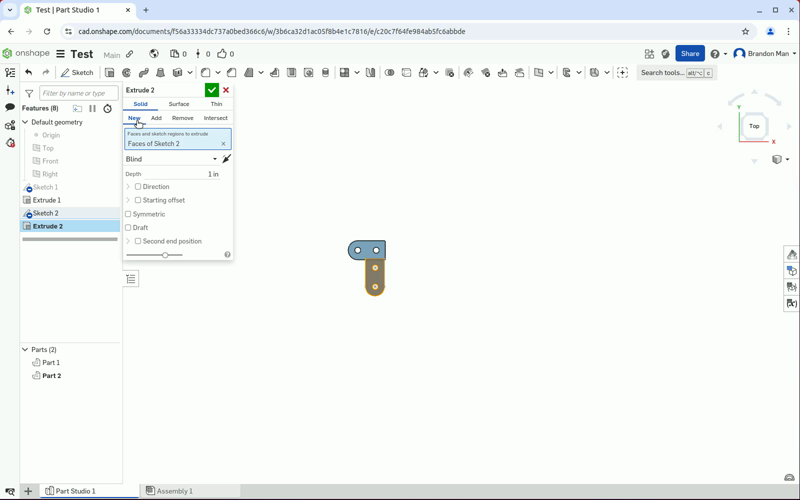
key(tab, 4)
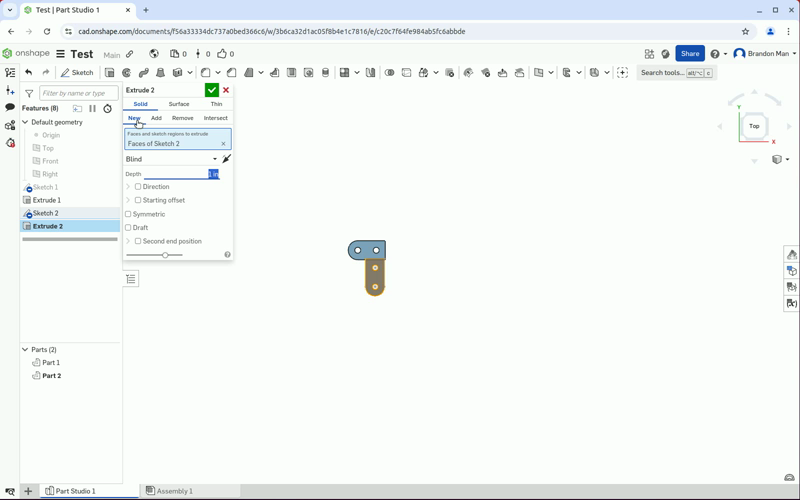
text(0.481)
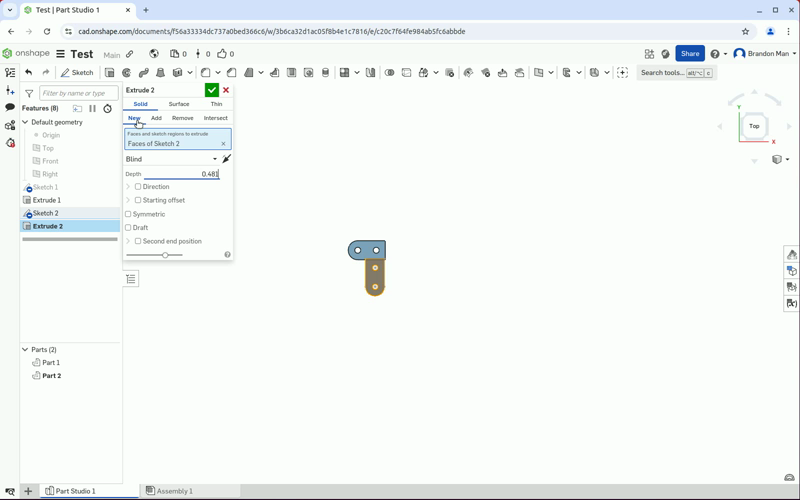
key(enter)
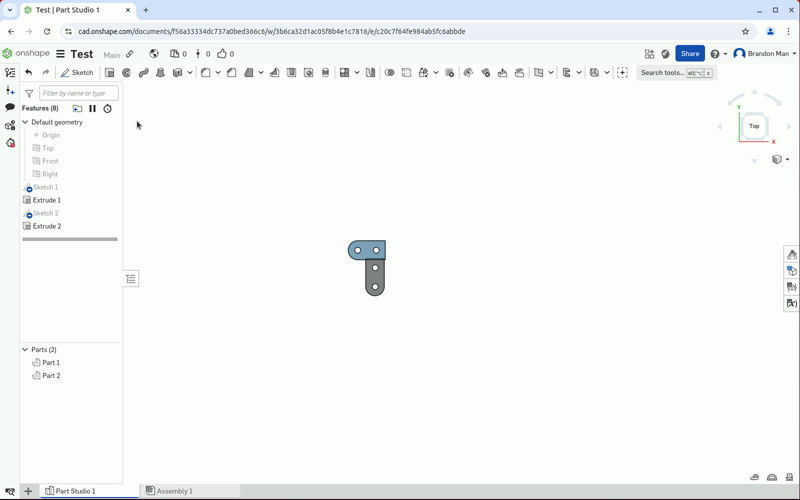
key(shift+h)
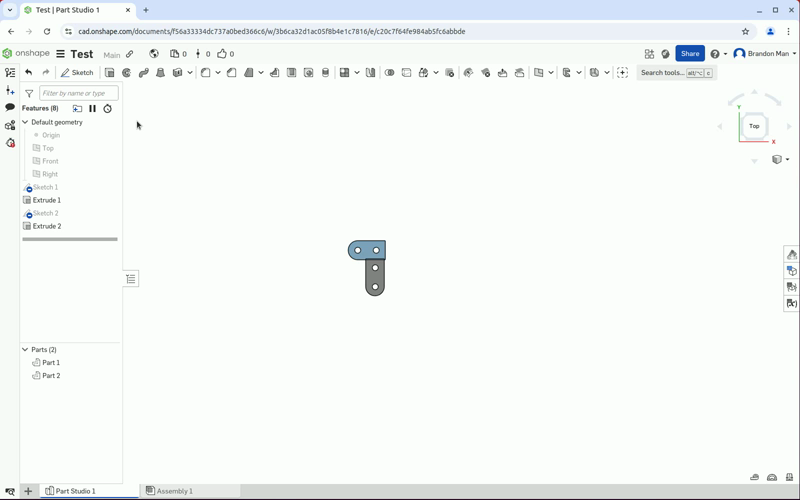
key(shift+h)
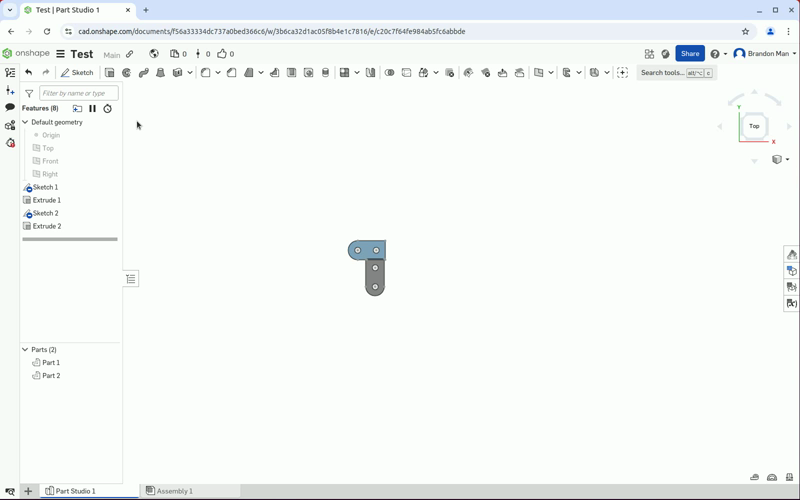
key(shift+7)
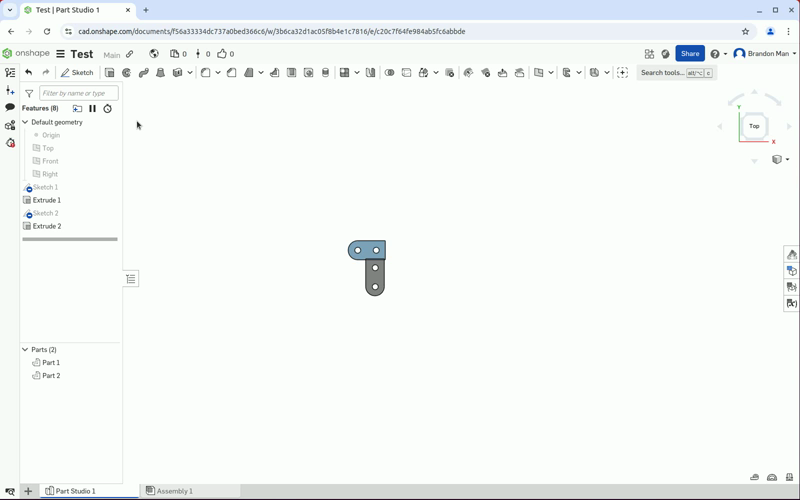
key(up, 3)
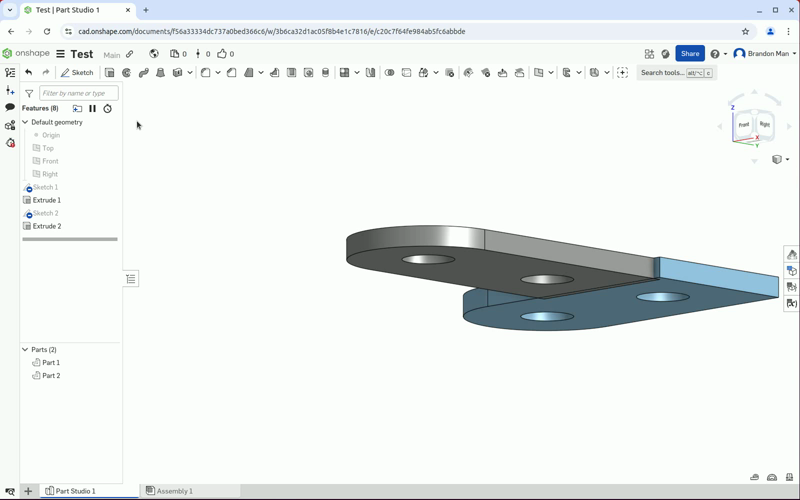
key(left, 3)
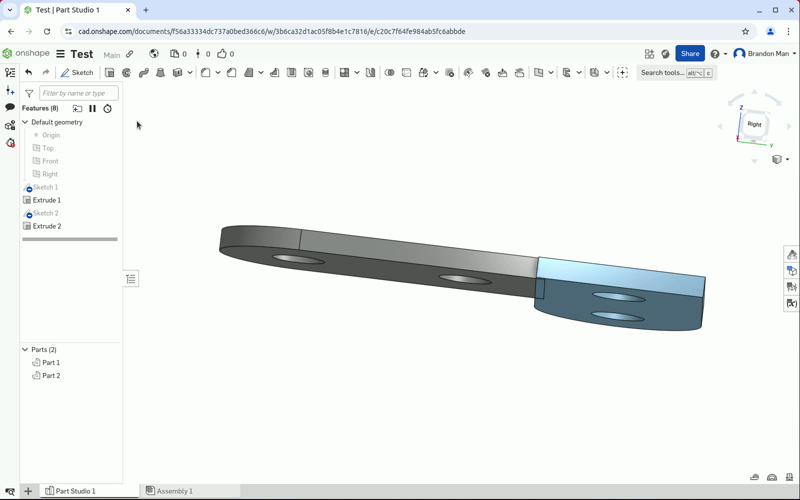
key(right, 3)
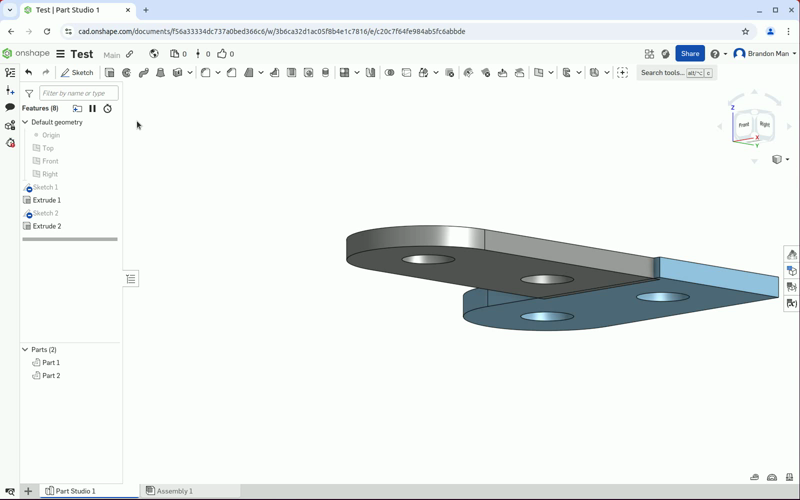
key(down, 3)
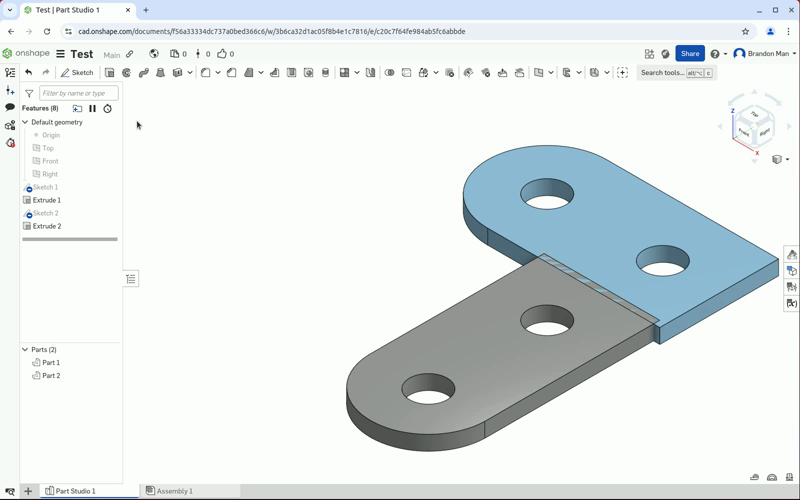
mouse_move(73, 189)
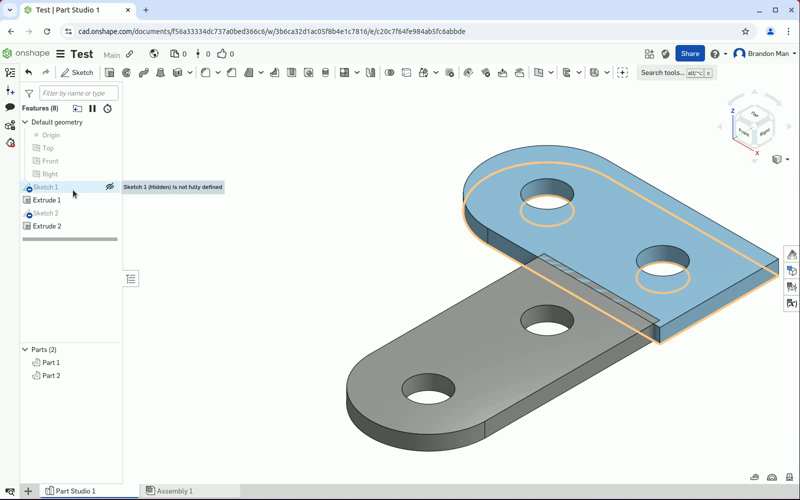
click(73, 189)